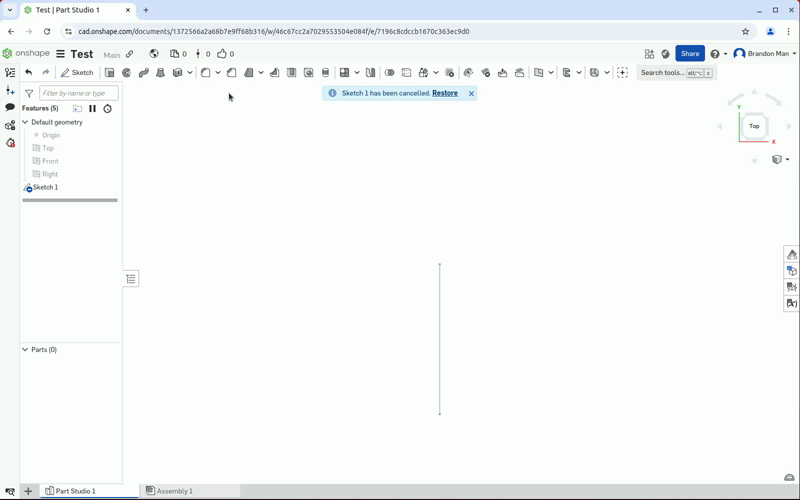
key(shift+h)
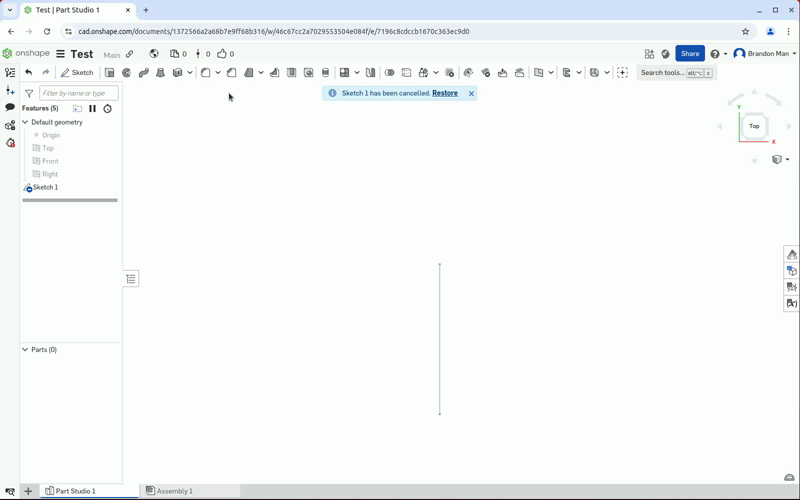
key(shift+s)
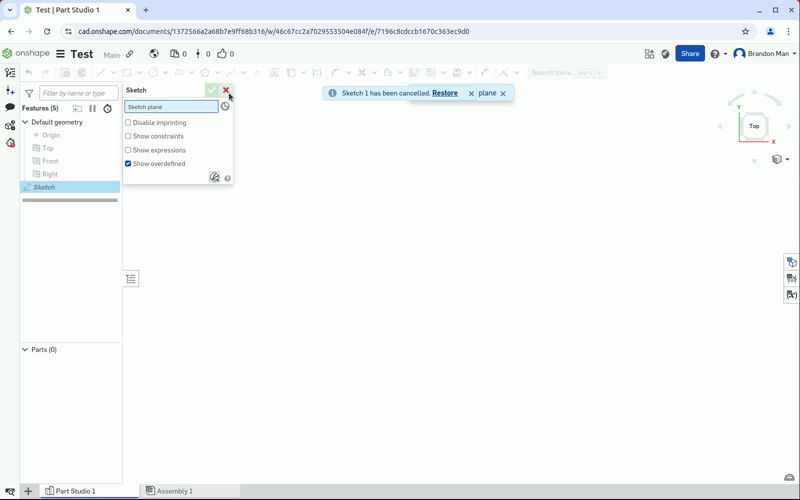
mouse_move(73, 150)
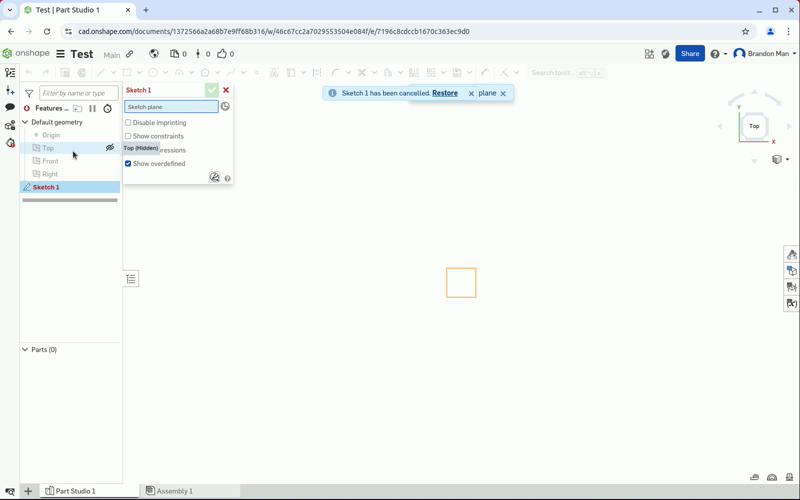
click(73, 150)
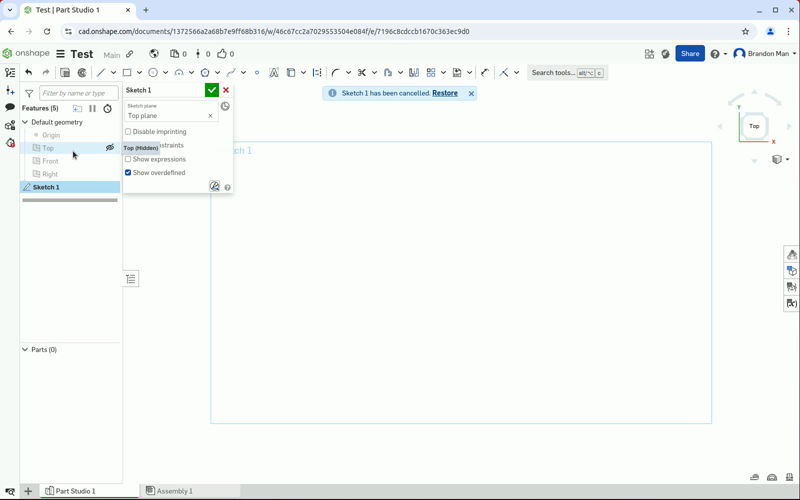
mouse_move(73, 352)
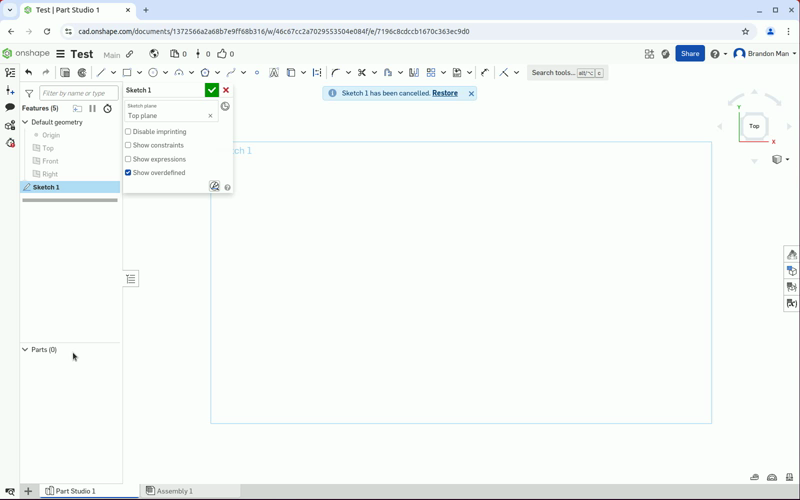
key(y)
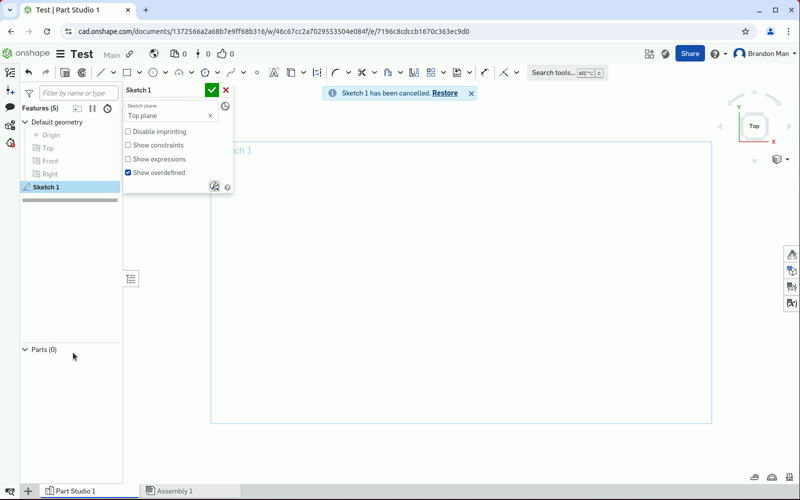
key(c)
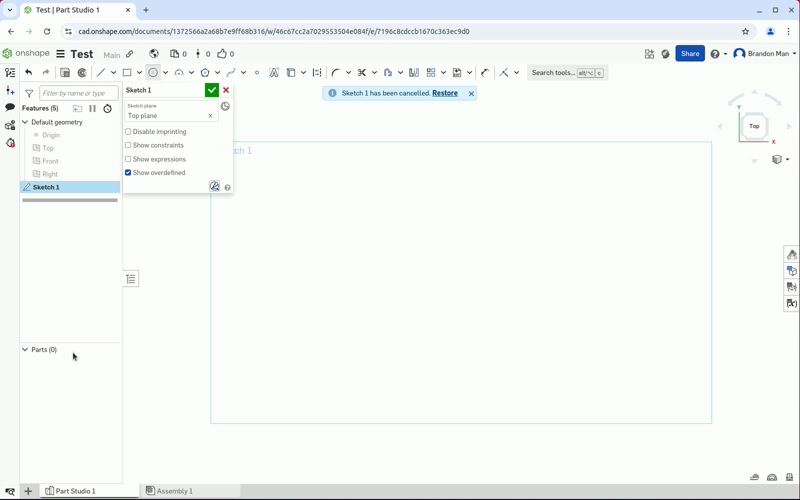
key_down(shift)
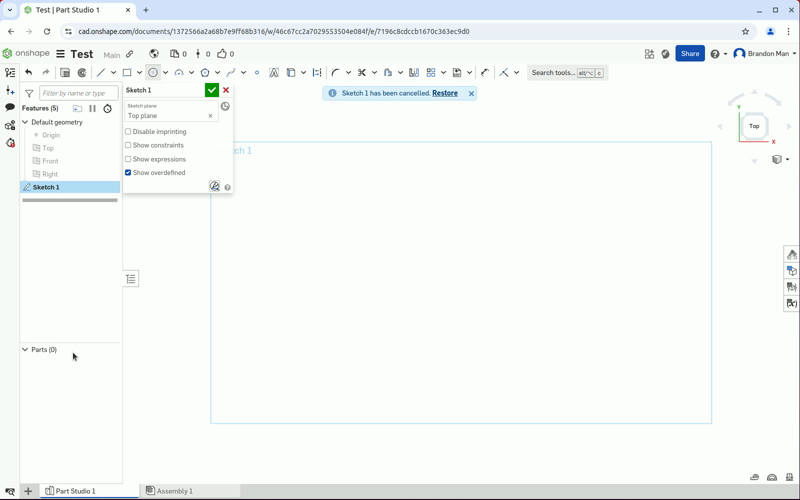
mouse_move(461, 282)
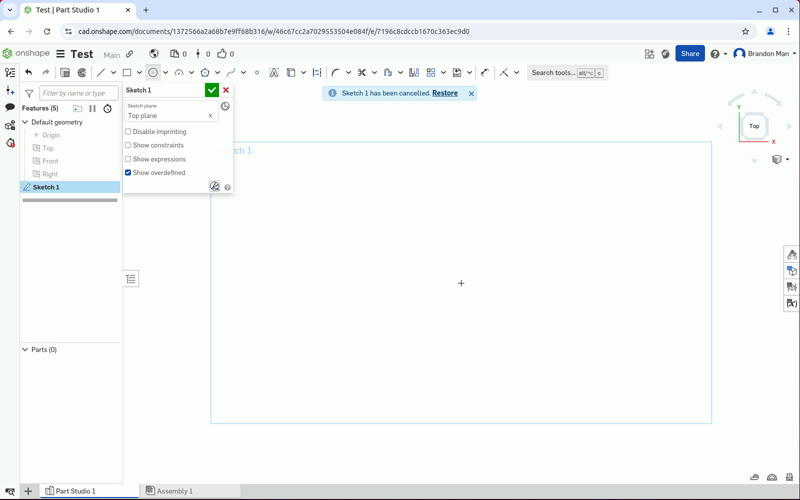
click(461, 282)
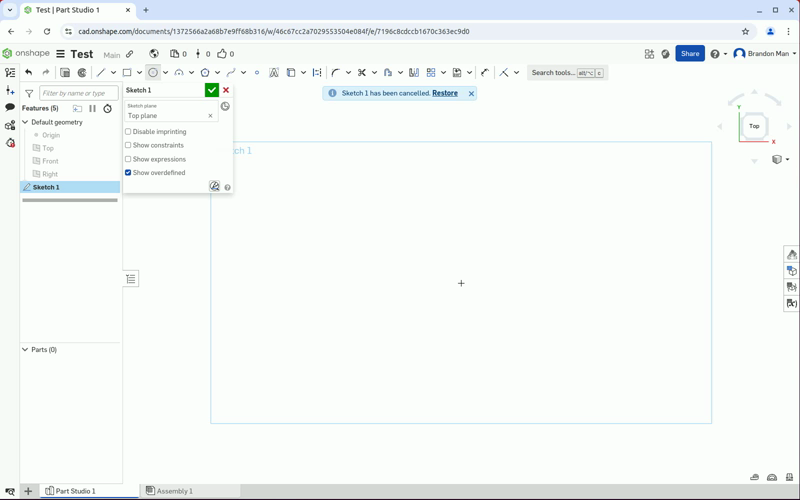
key_up(shift)
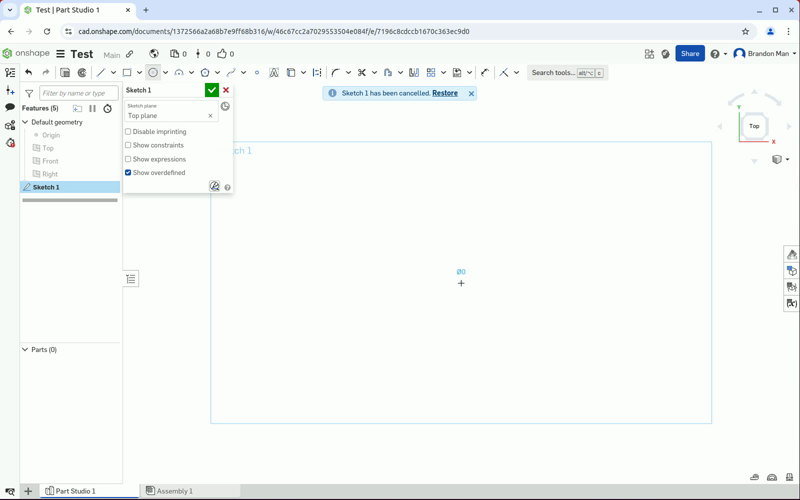
mouse_move(503, 282)
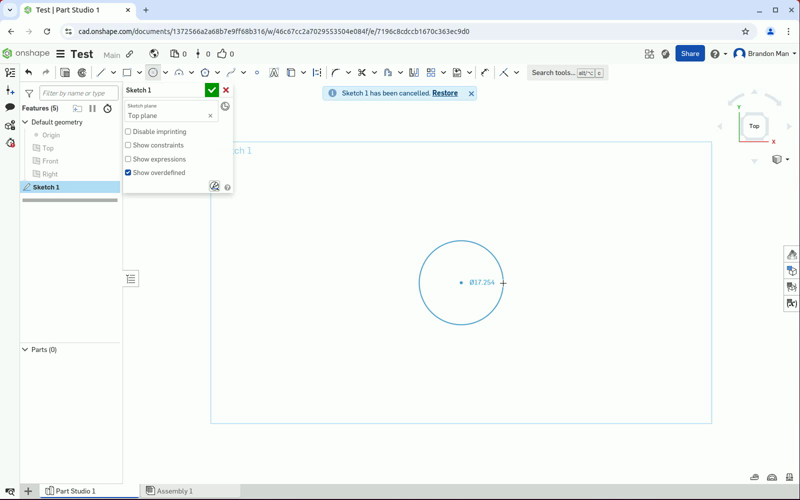
click(503, 282)
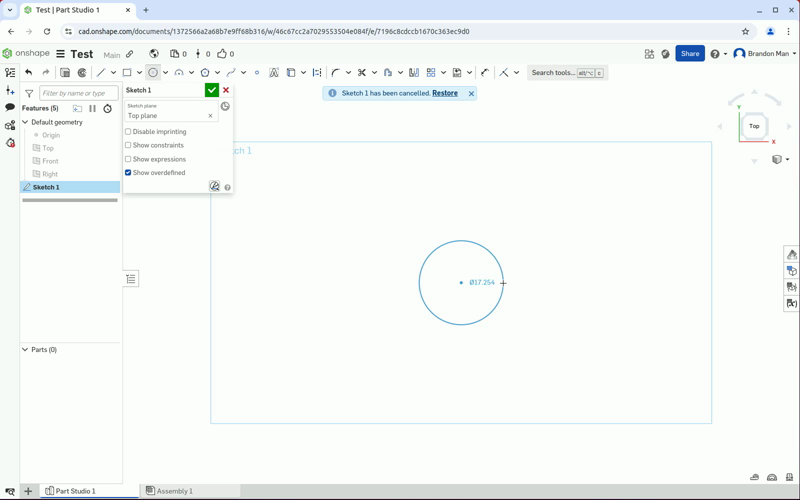
key(esc)
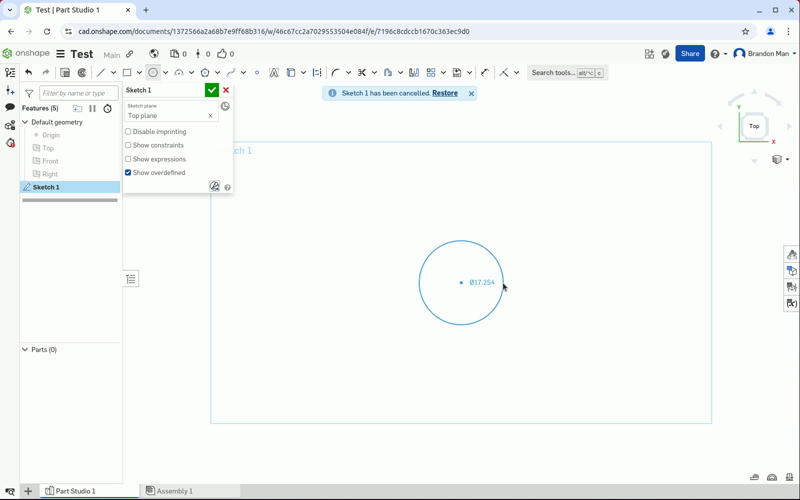
mouse_move(440, 267)
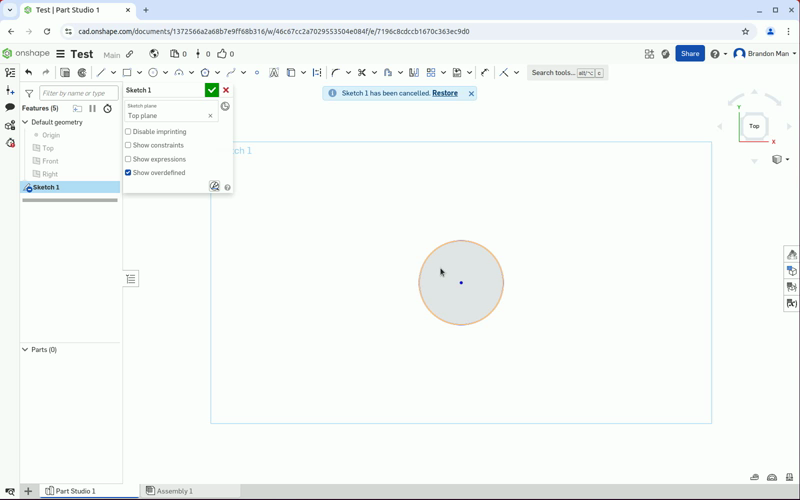
click(440, 267)
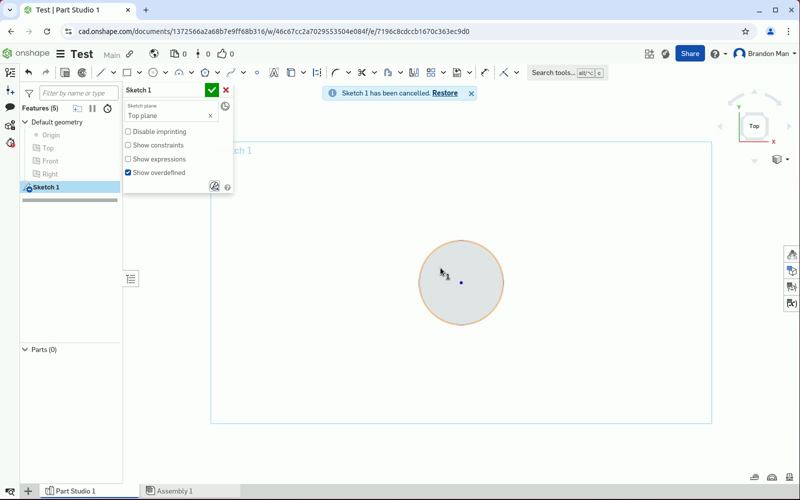
mouse_move(73, 352)
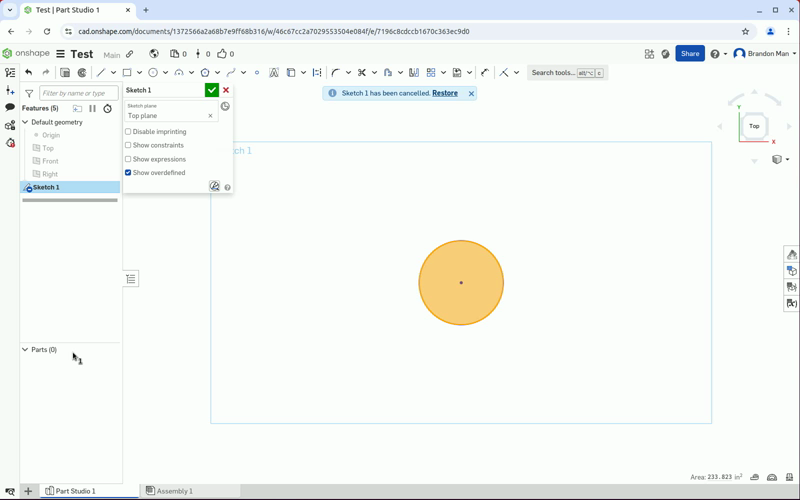
key(shift+y)
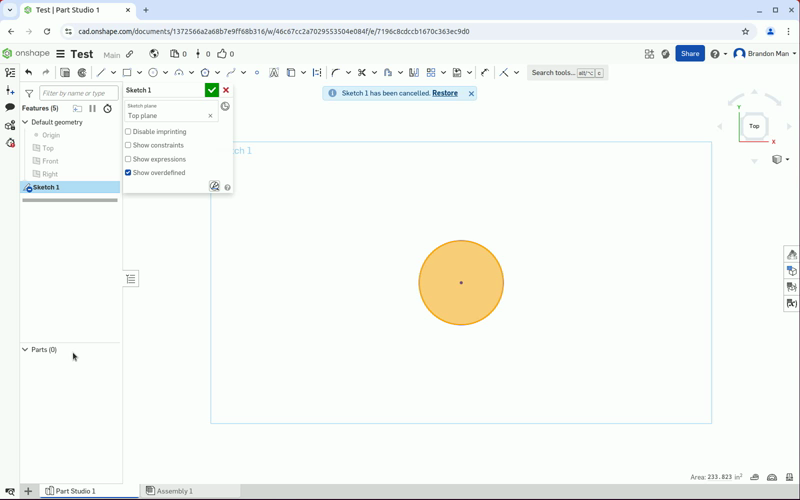
key(shift+e)
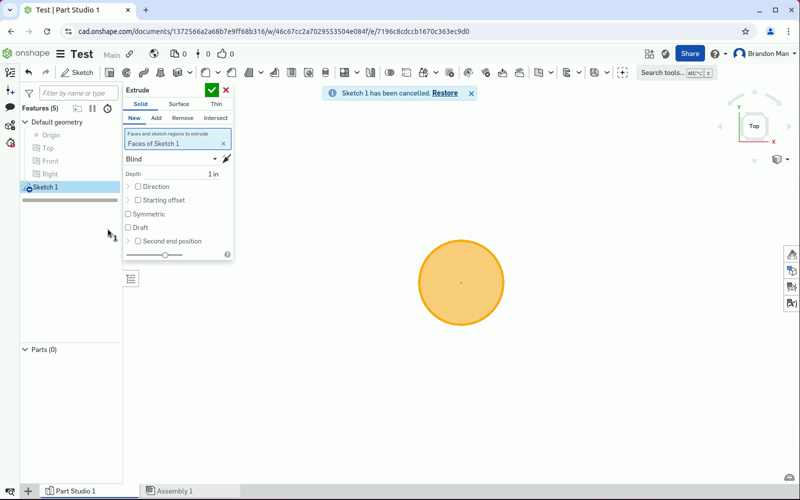
mouse_move(143, 106)
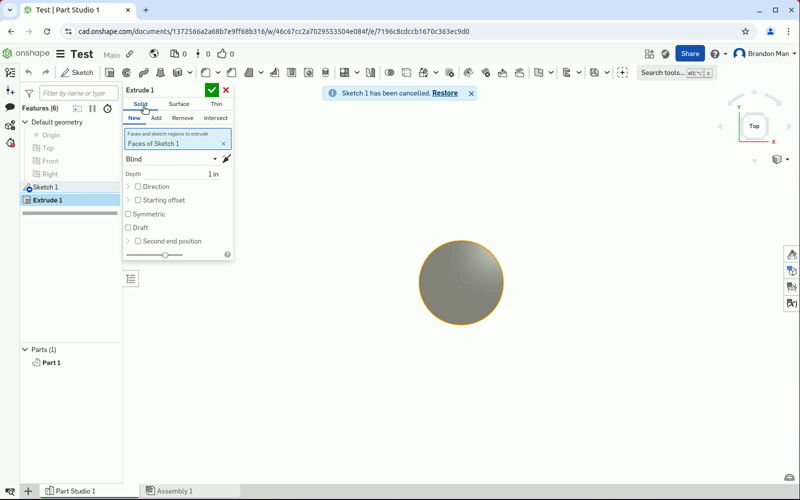
click(143, 106)
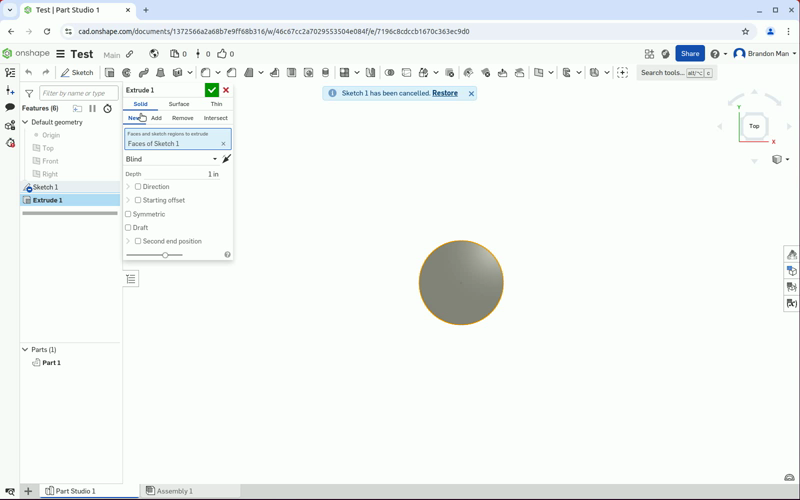
mouse_move(137, 120)
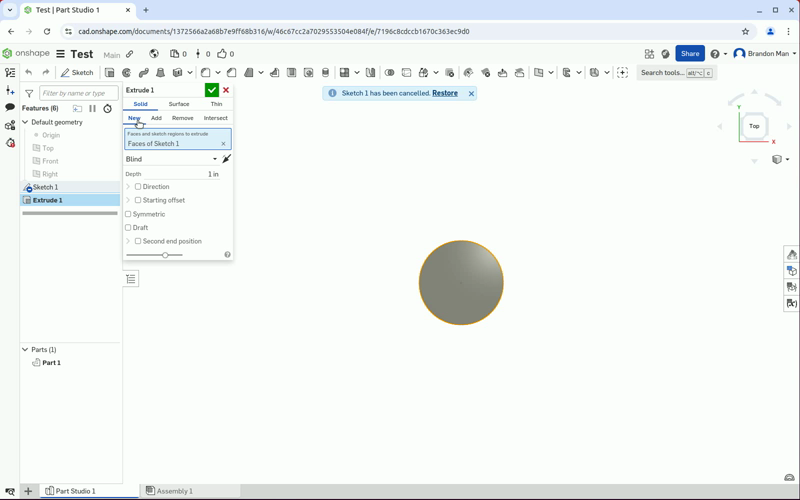
click(137, 120)
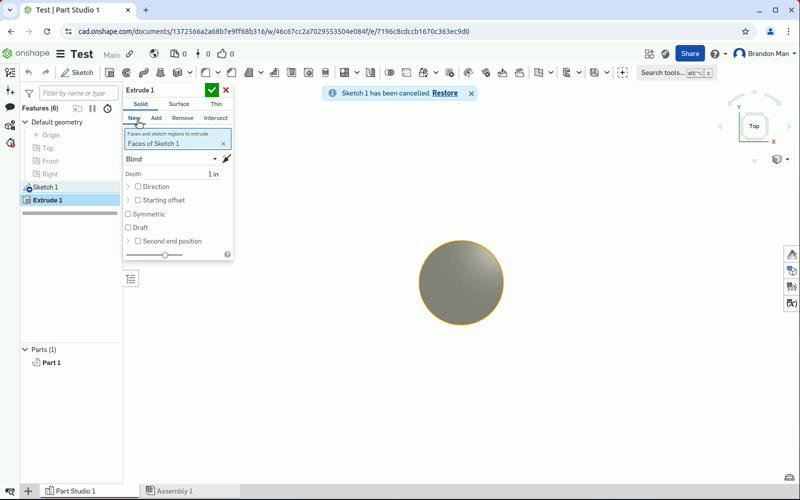
key(tab, 4)
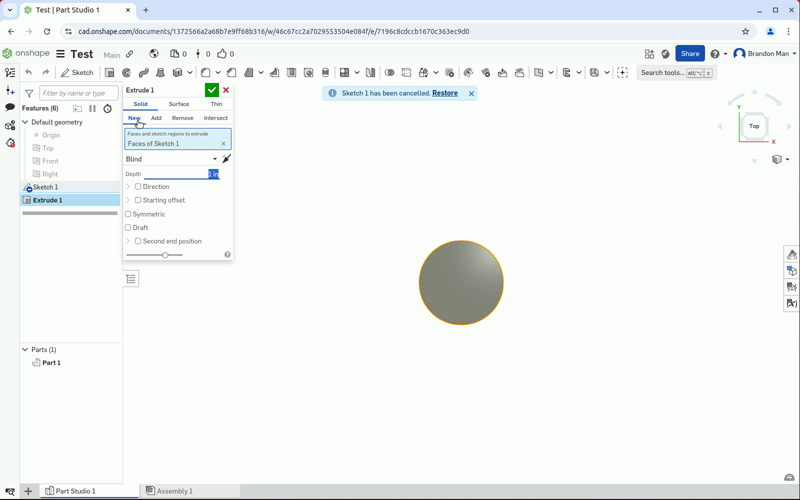
text(23.108)
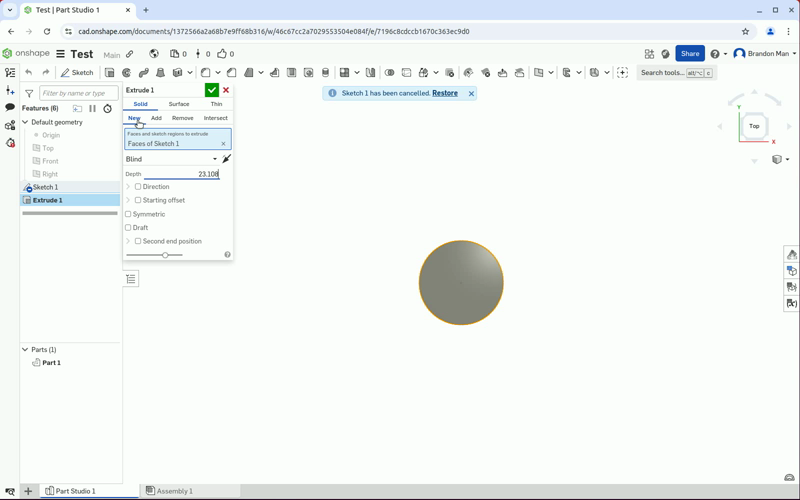
key(enter)
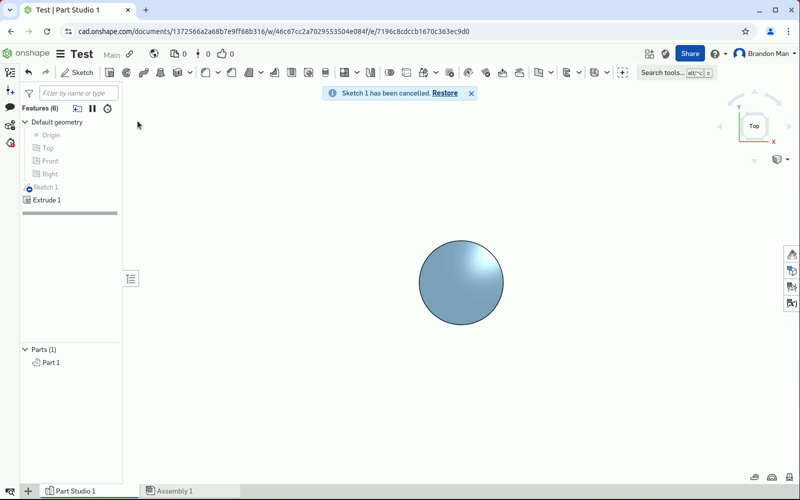
key(shift+h)
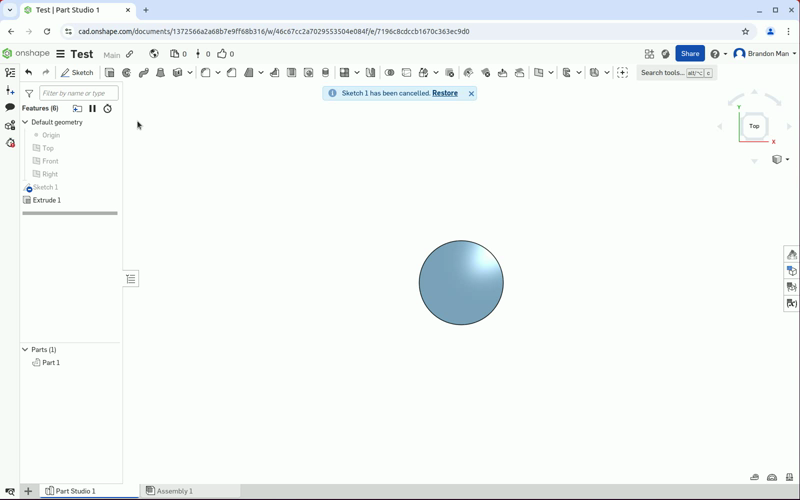
key(shift+h)
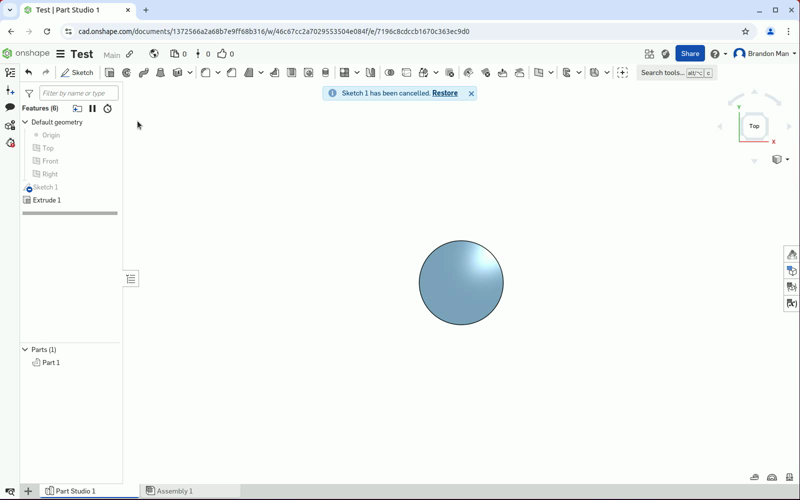
mouse_move(73, 189)
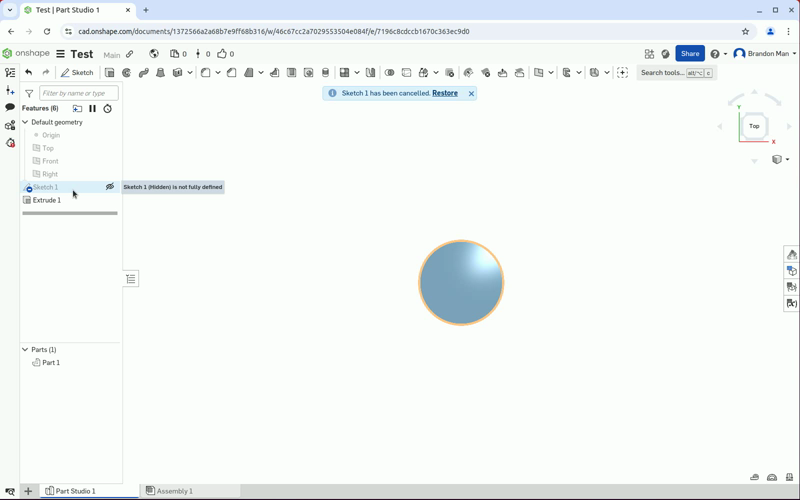
click(73, 189)
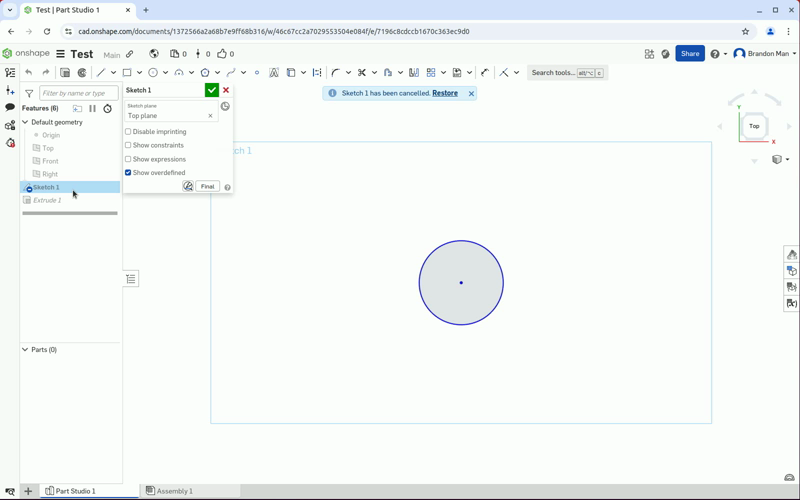
mouse_move(229, 92)
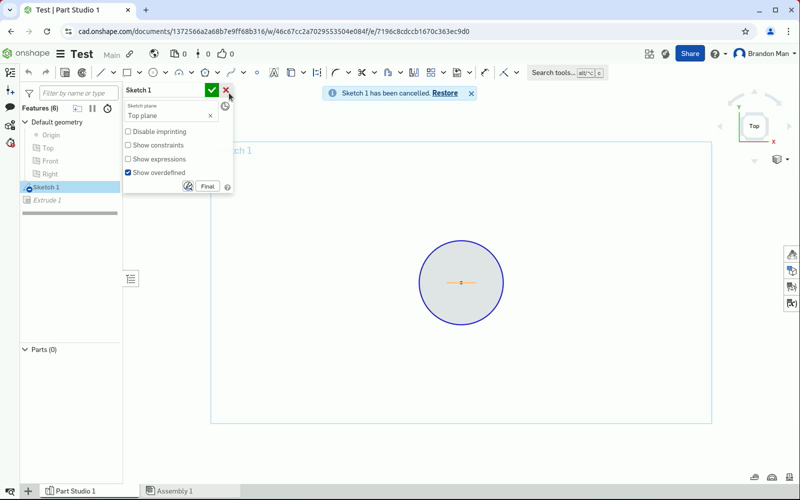
click(229, 92)
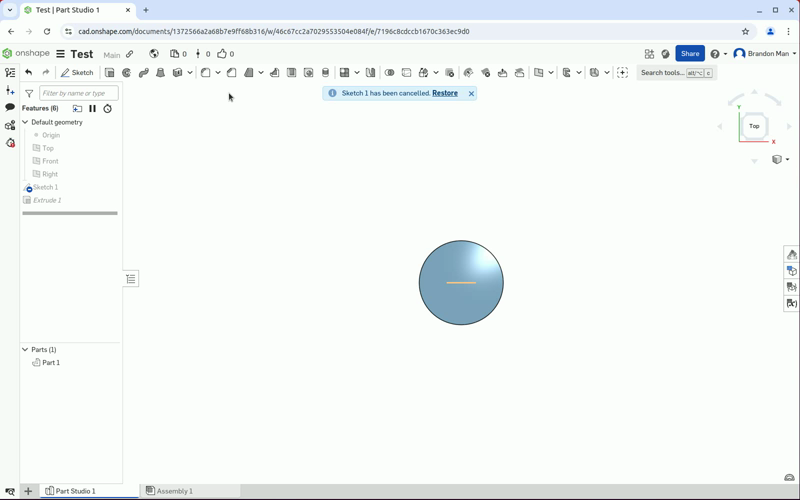
mouse_move(541, 75)
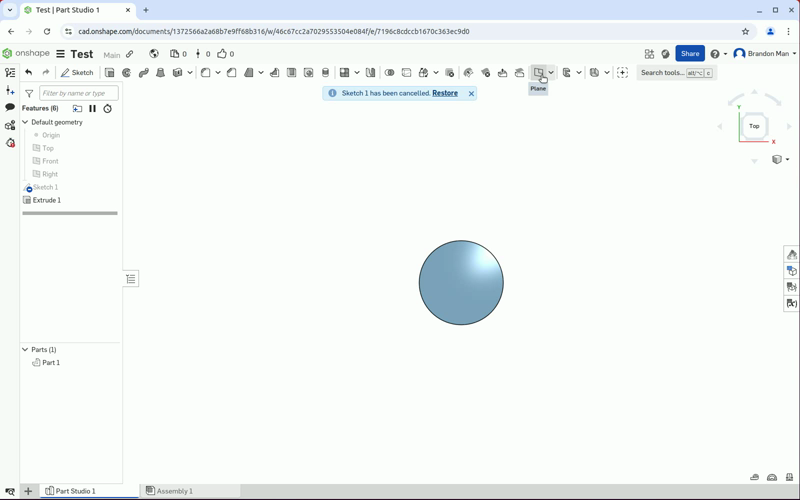
click(541, 75)
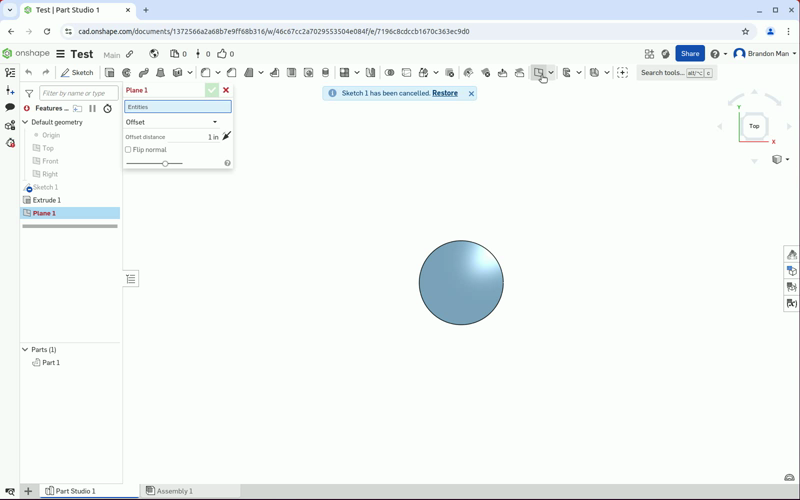
mouse_move(73, 150)
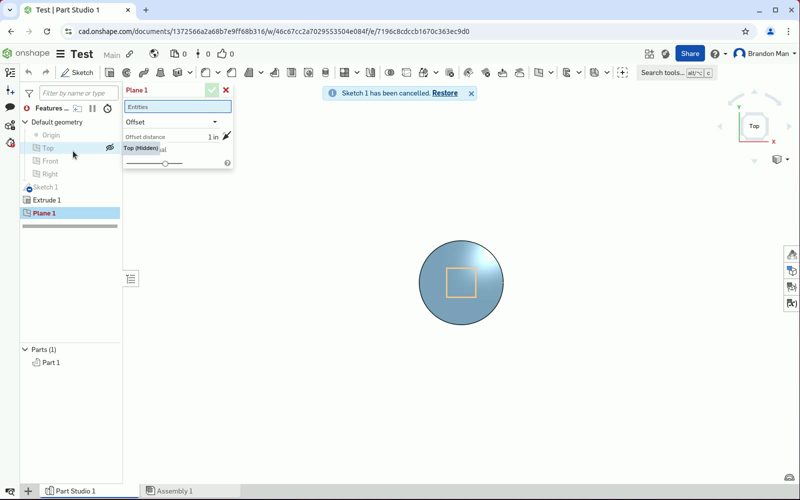
click(73, 150)
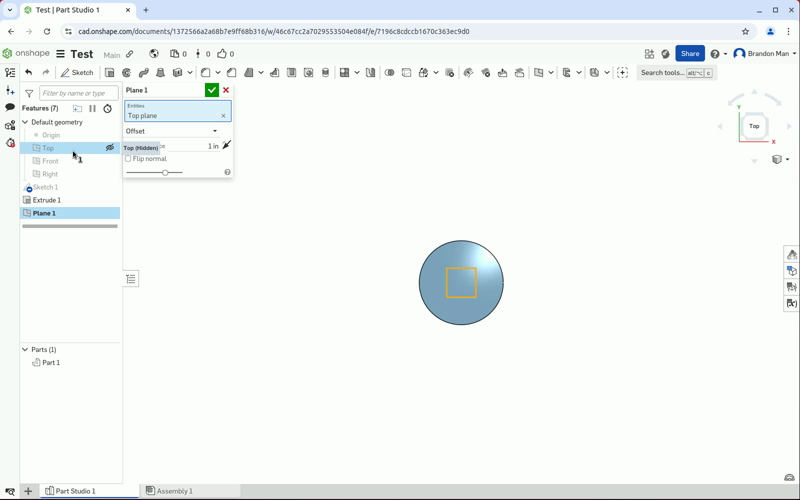
key(tab, 2)
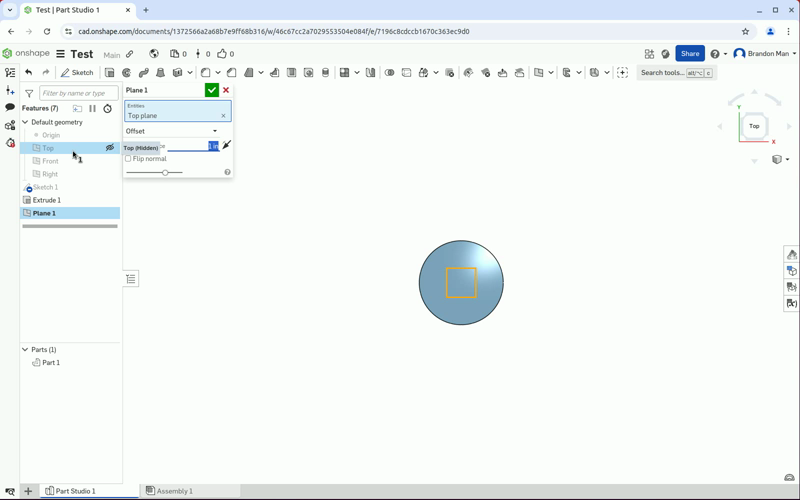
text(23.108)
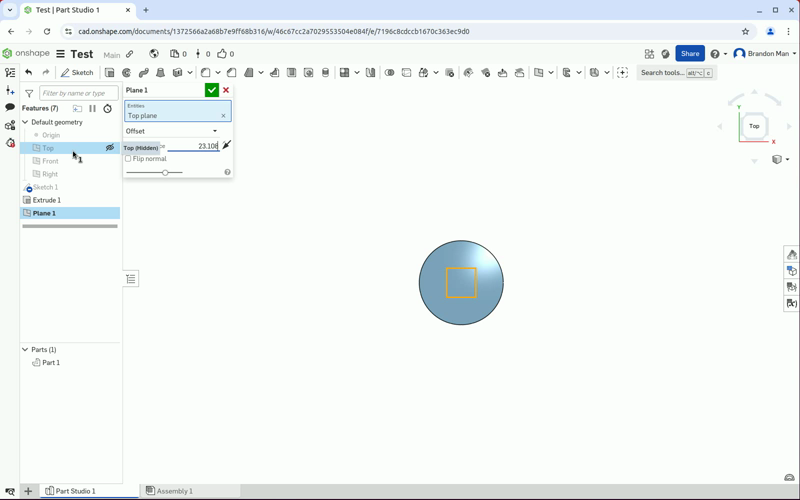
key(enter, 2)
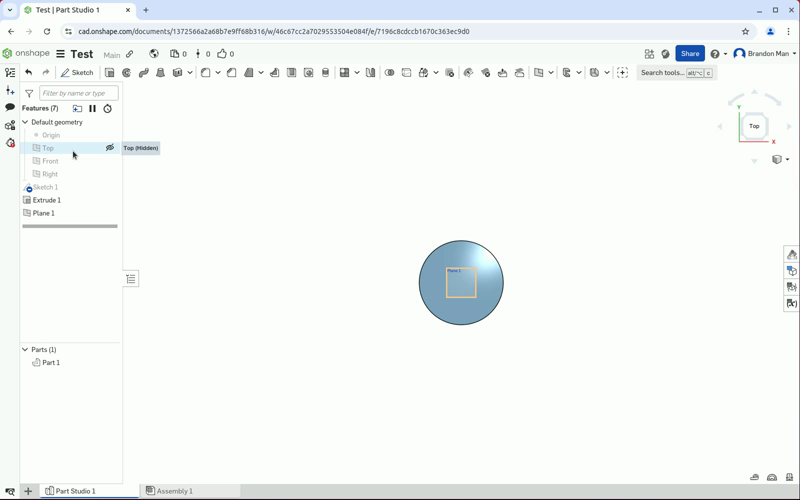
key(shift+s)
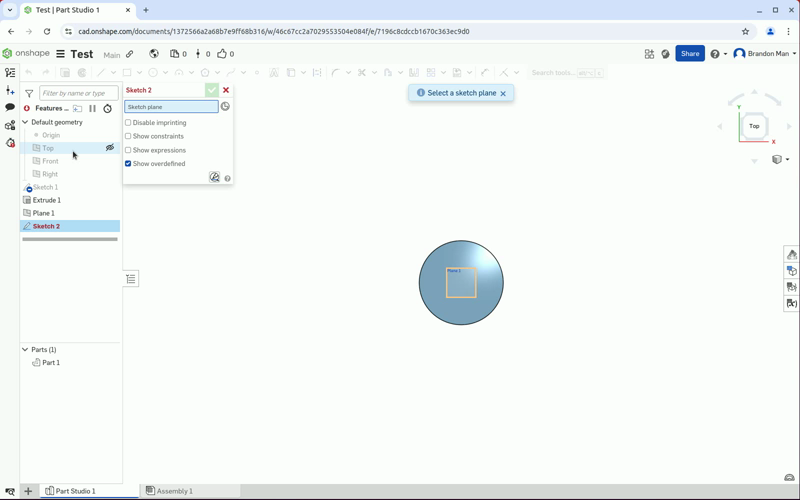
mouse_move(73, 215)
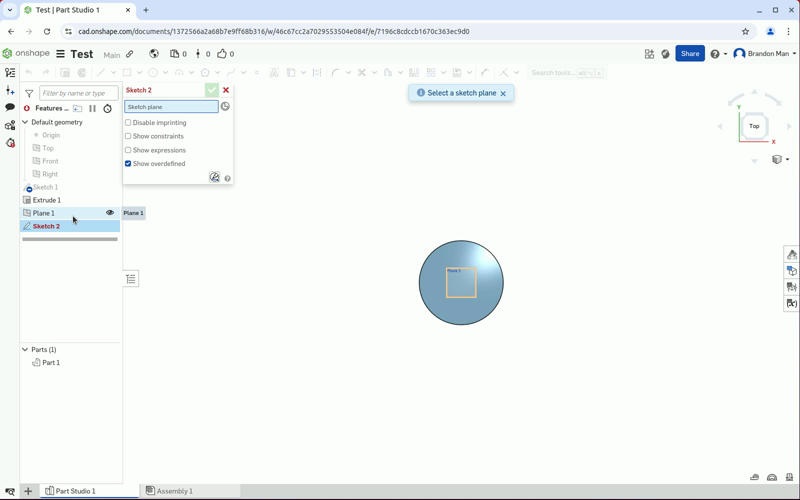
click(73, 215)
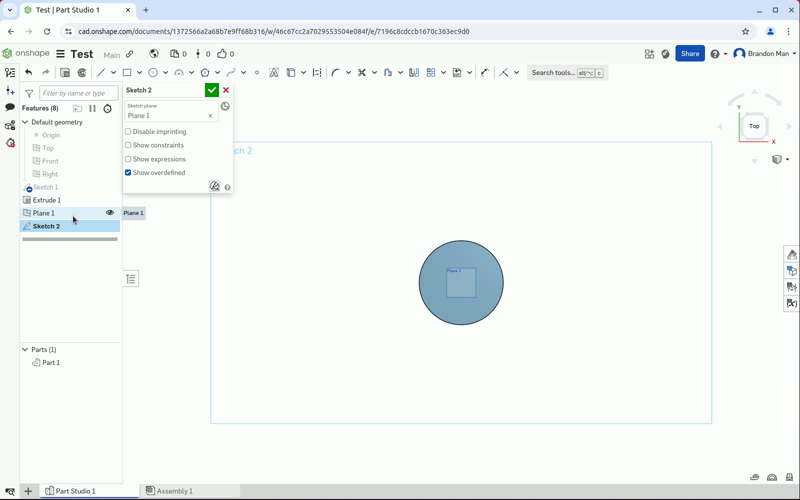
mouse_move(73, 352)
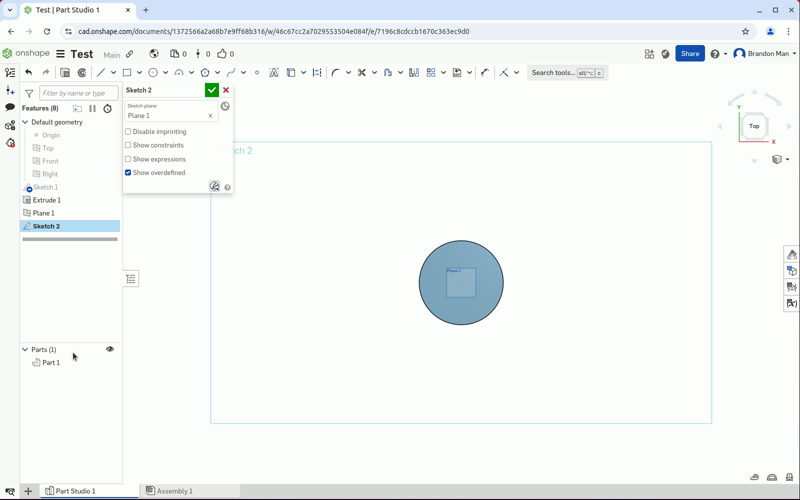
key(y)
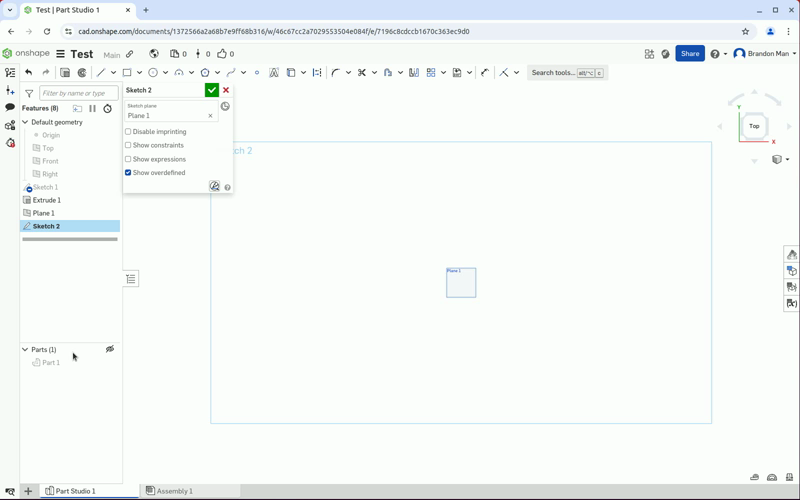
key(c)
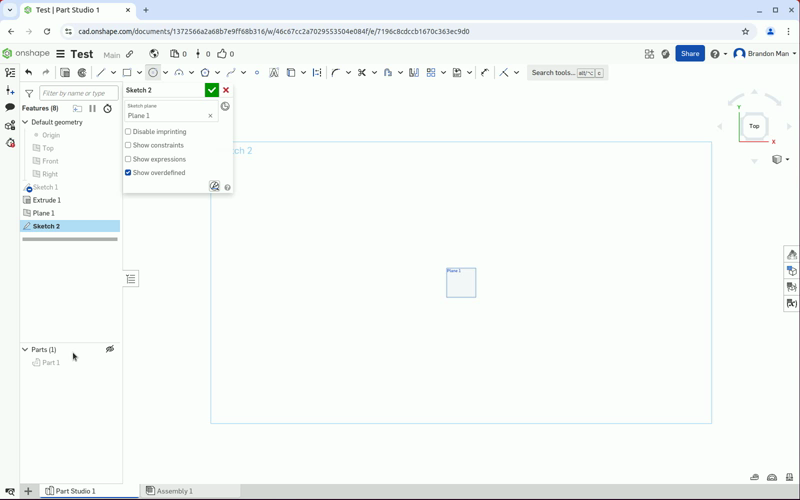
key_down(shift)
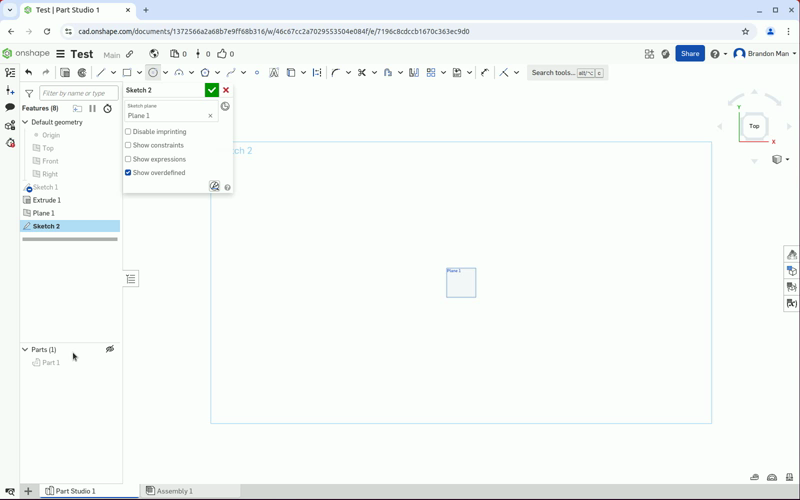
mouse_move(461, 282)
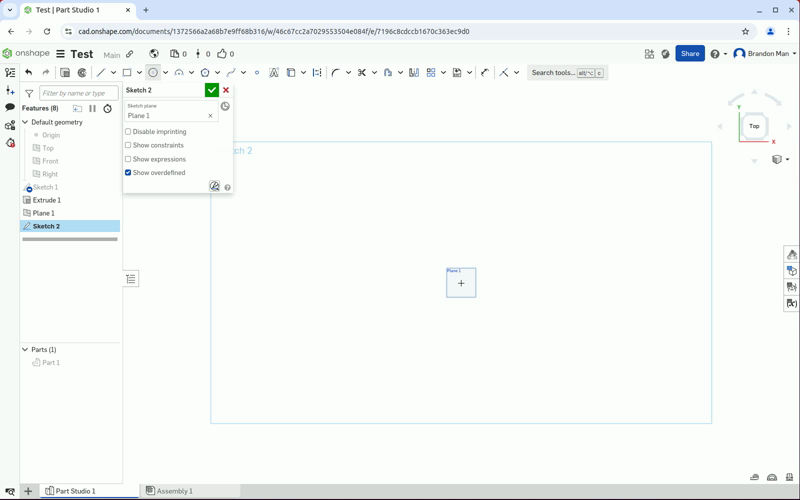
click(461, 282)
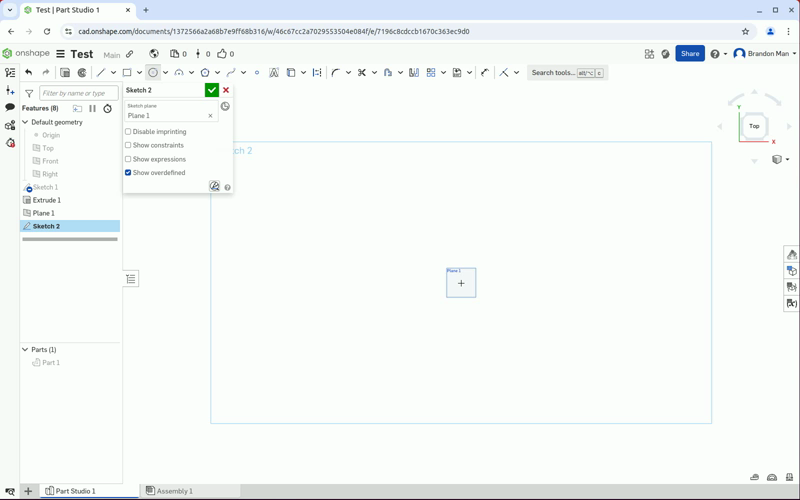
key_up(shift)
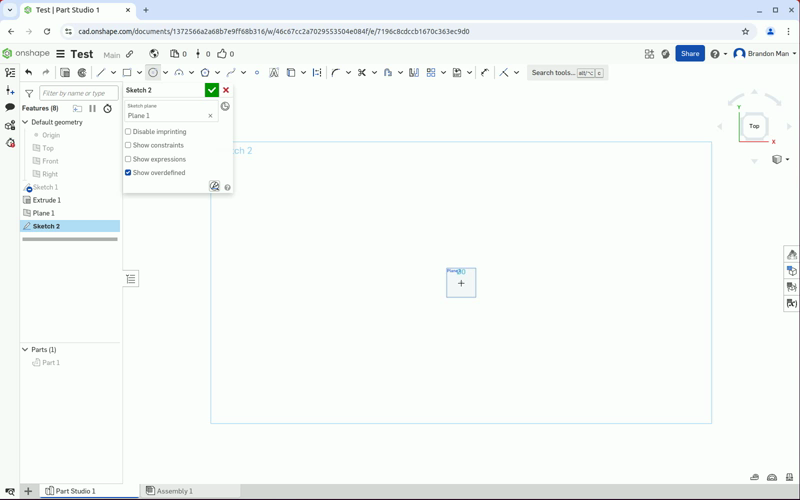
mouse_move(510, 282)
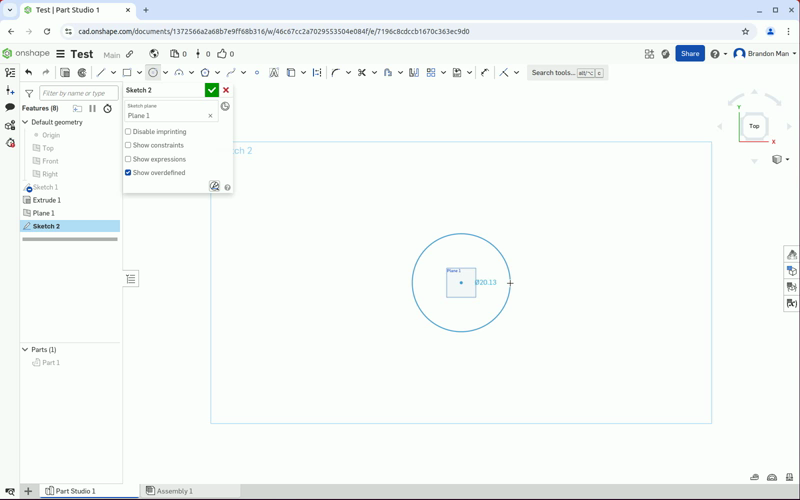
click(510, 282)
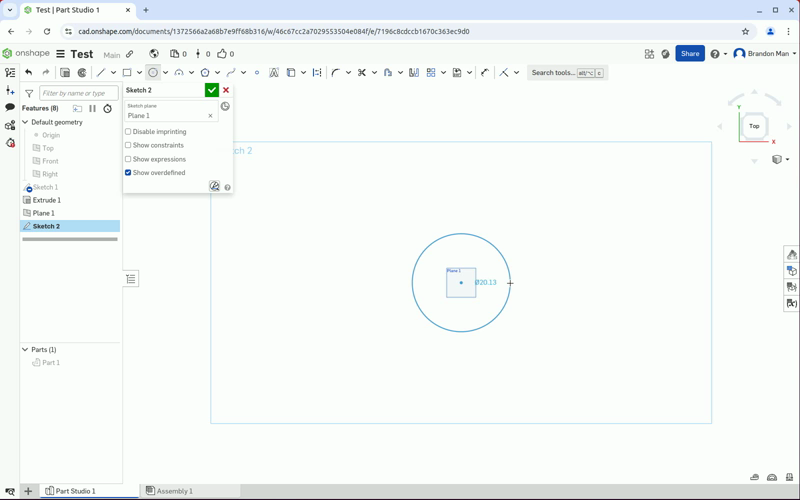
key(esc)
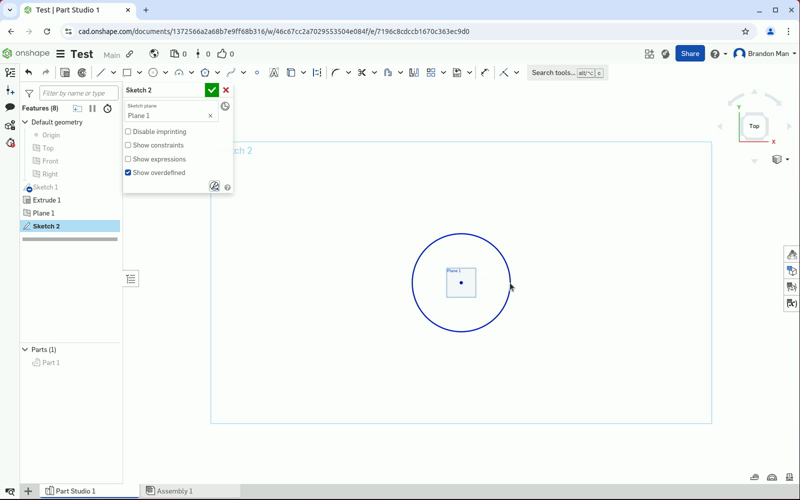
key(c)
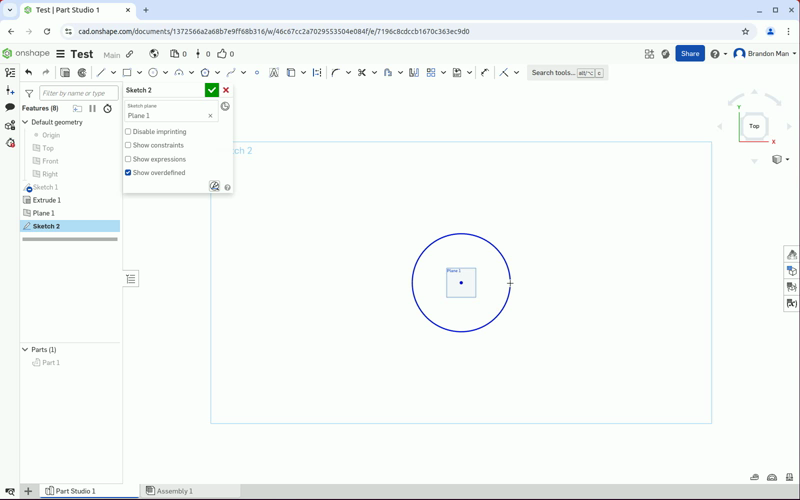
key_down(shift)
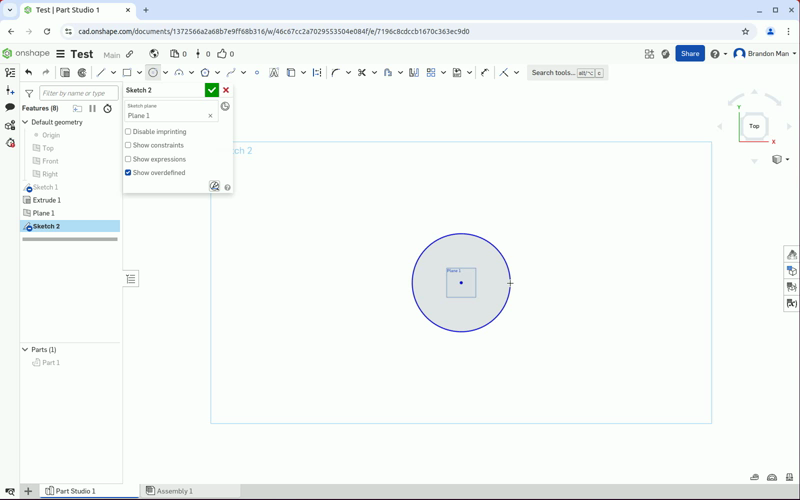
mouse_move(461, 282)
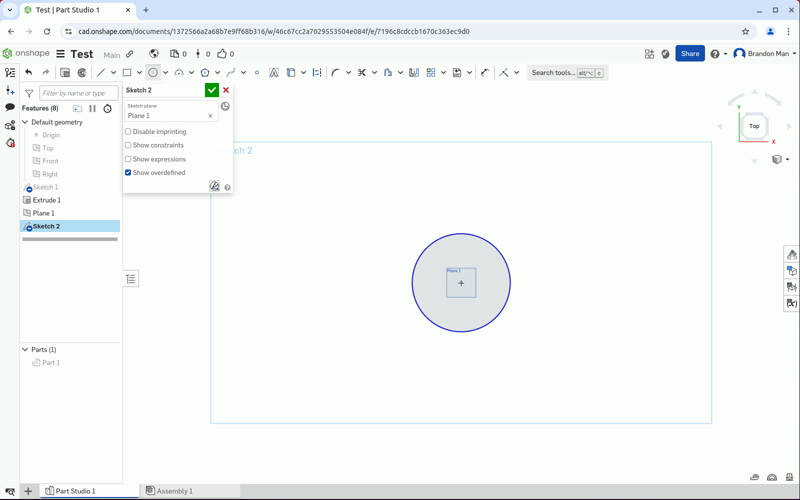
click(461, 282)
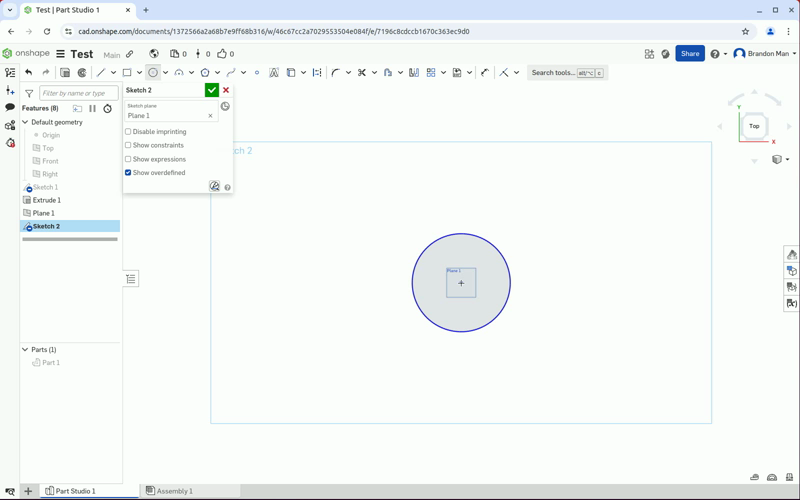
key_up(shift)
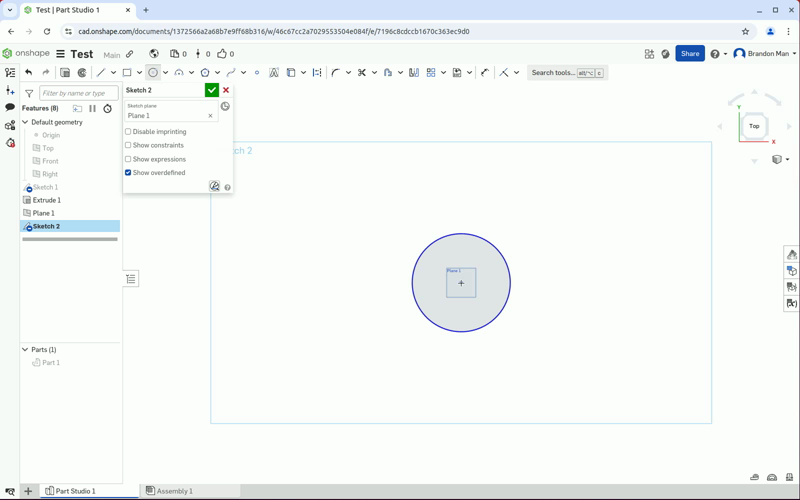
mouse_move(504, 282)
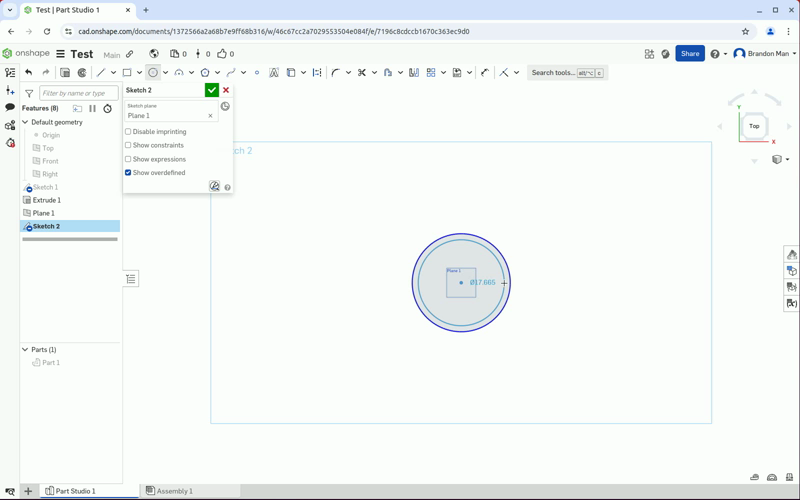
click(504, 282)
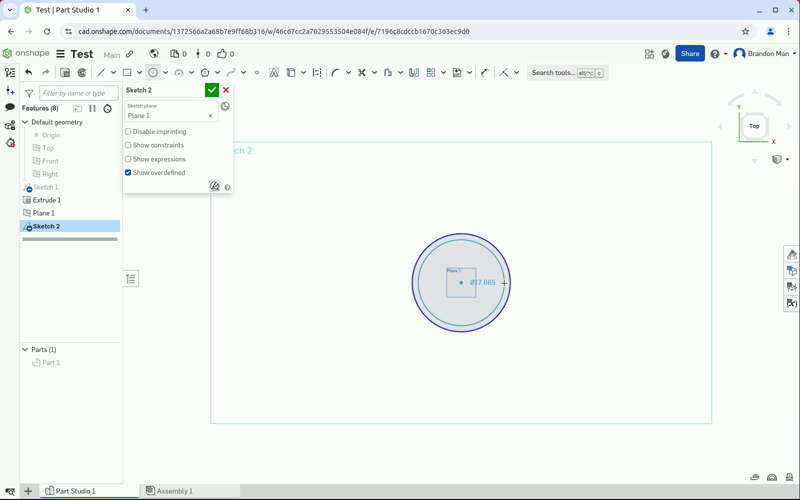
key(esc)
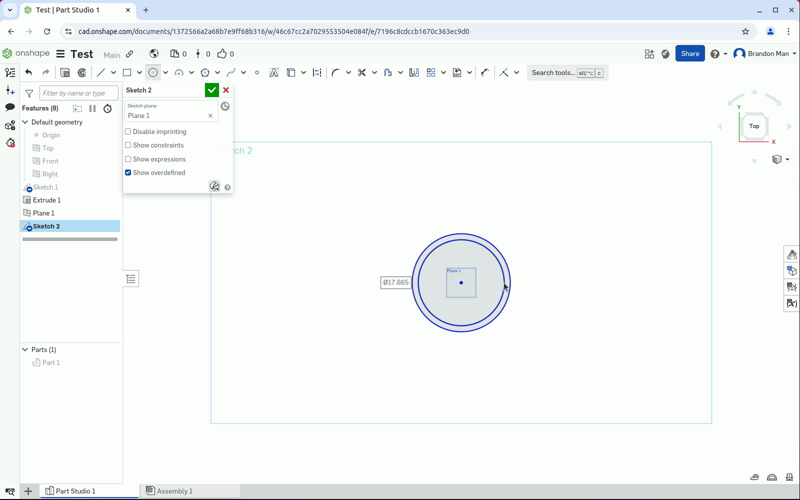
mouse_move(505, 283)
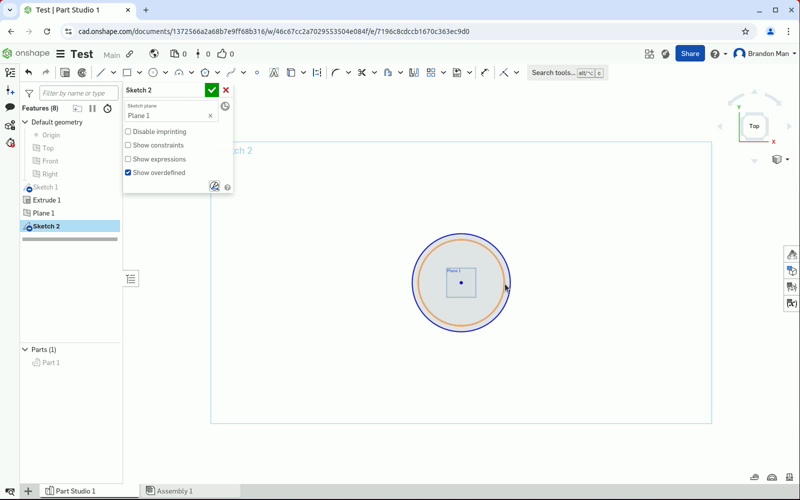
scroll(6)
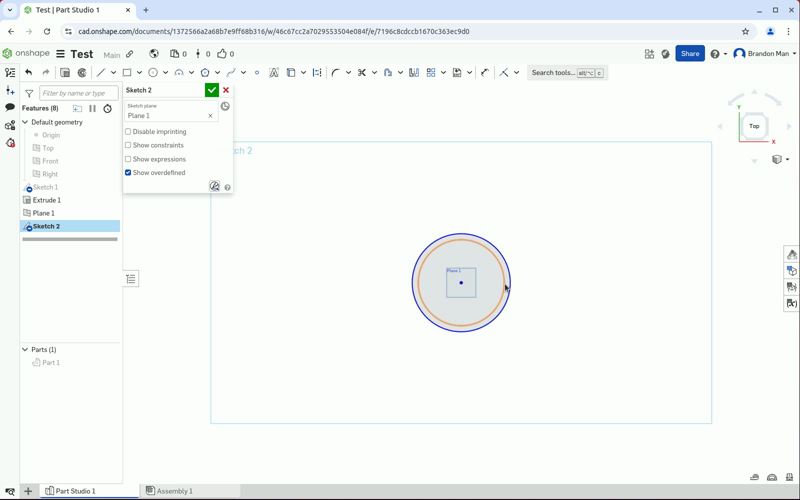
scroll(6)
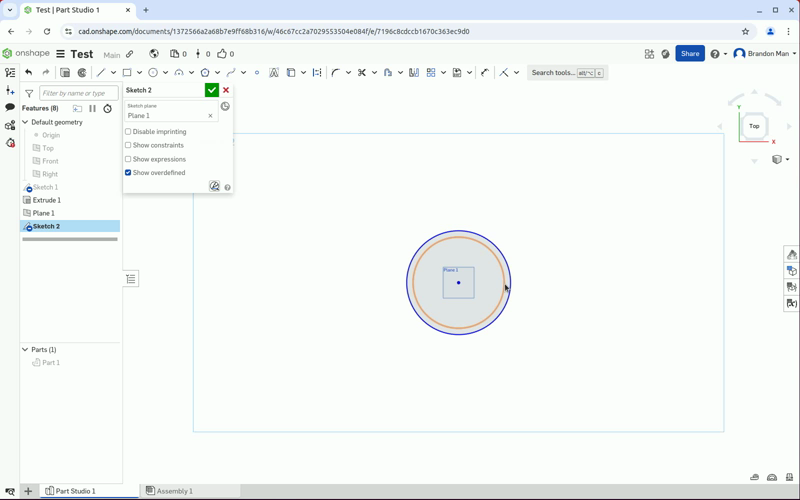
scroll(6)
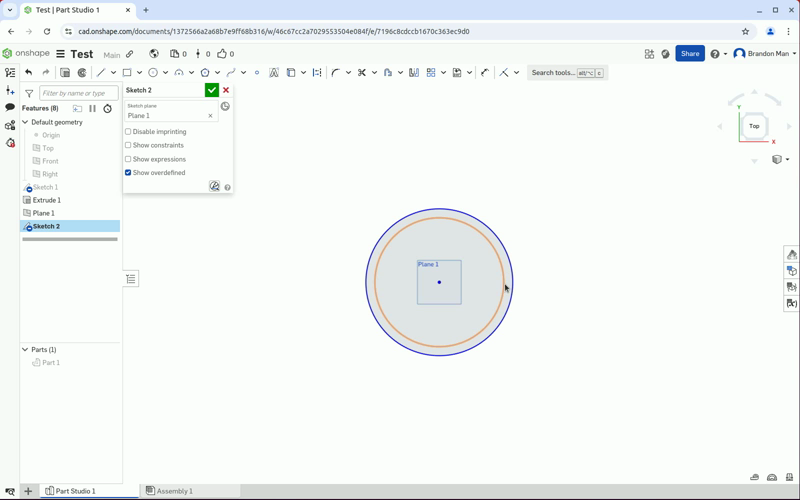
scroll(6)
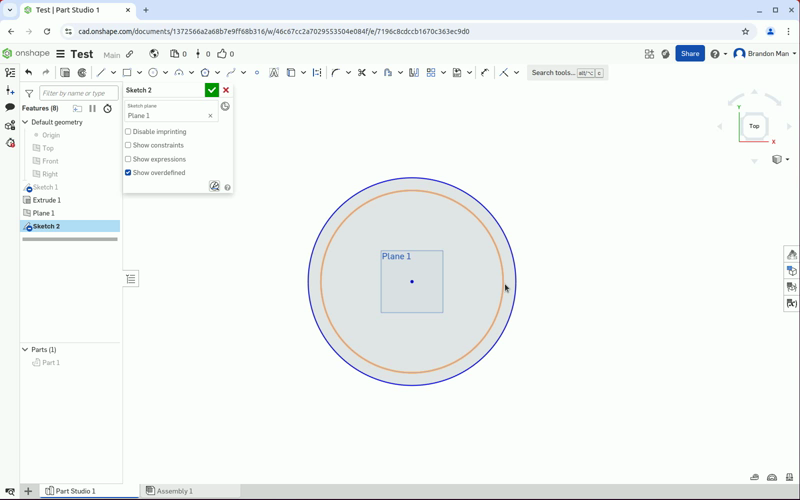
scroll(6)
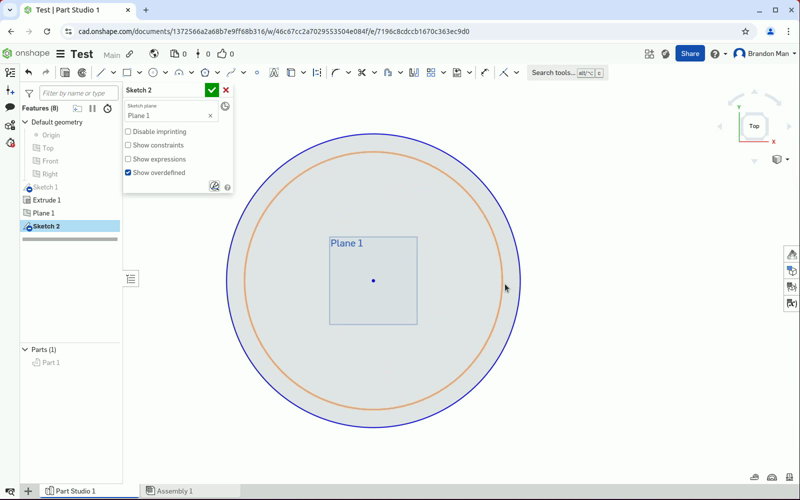
scroll(6)
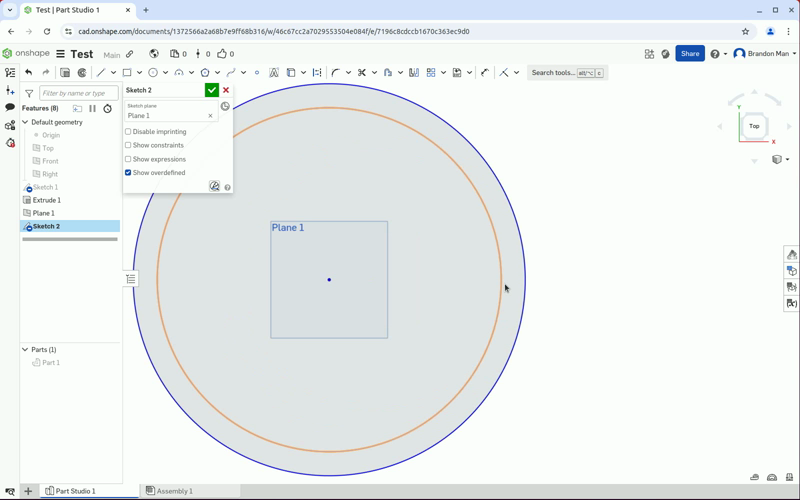
scroll(6)
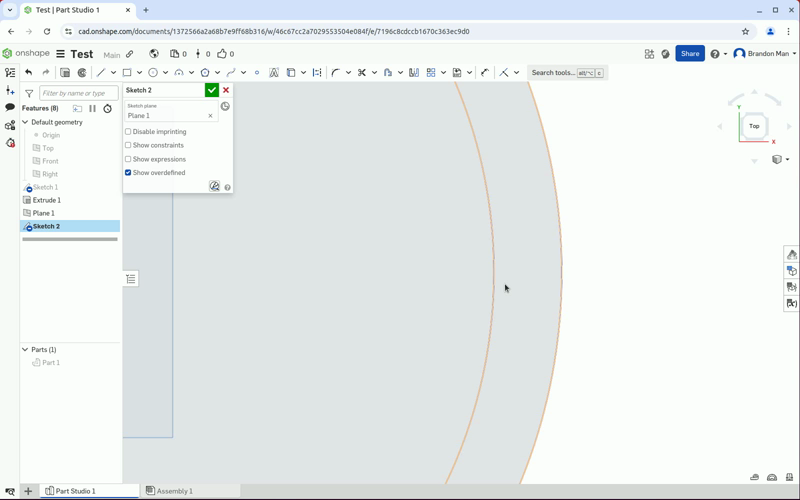
click(505, 283)
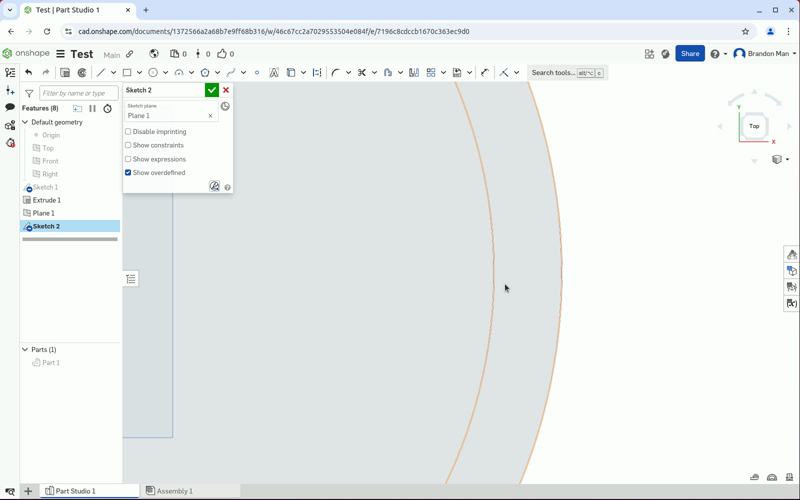
scroll(-6)
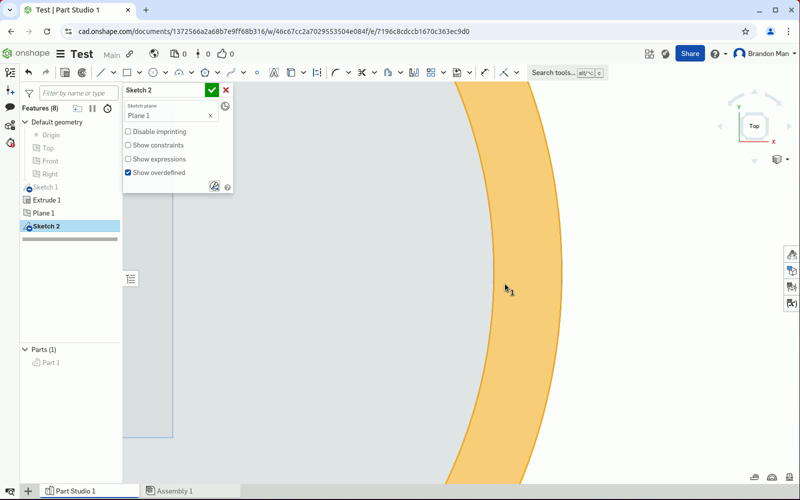
scroll(-6)
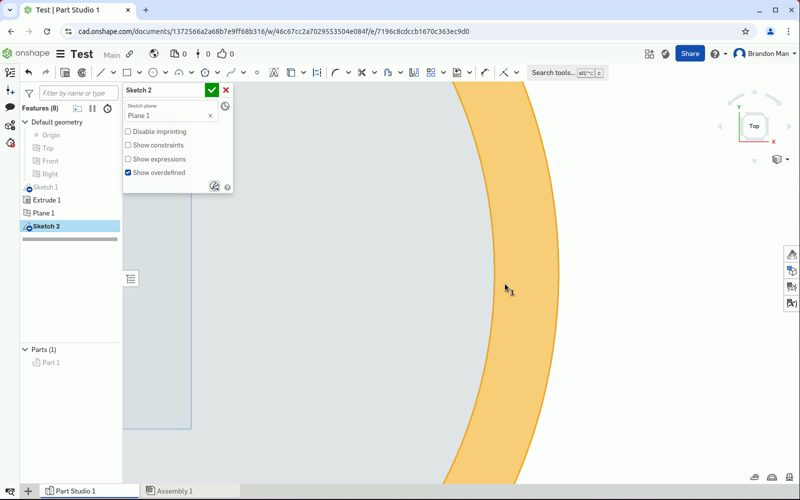
scroll(-6)
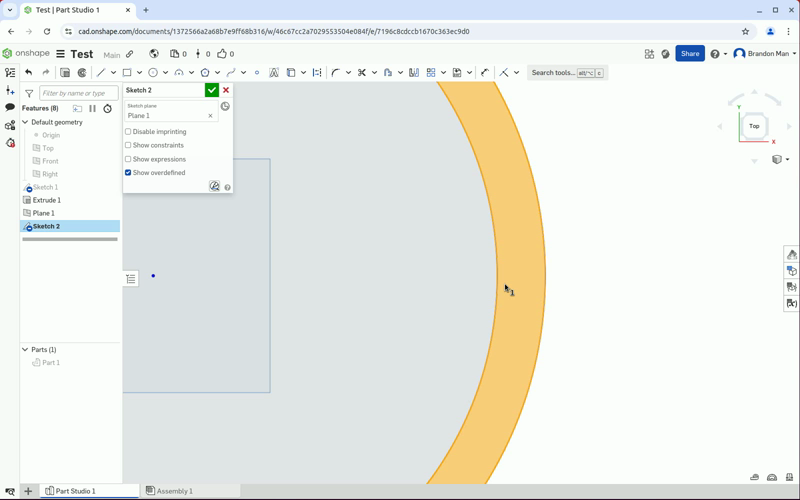
scroll(-6)
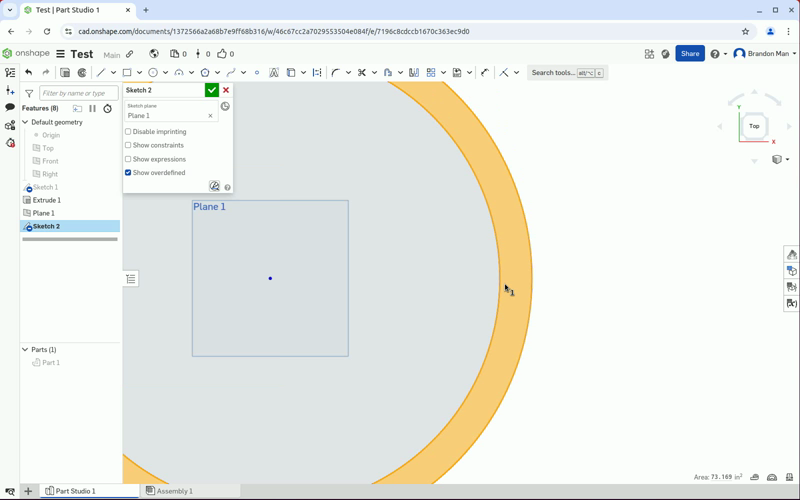
scroll(-6)
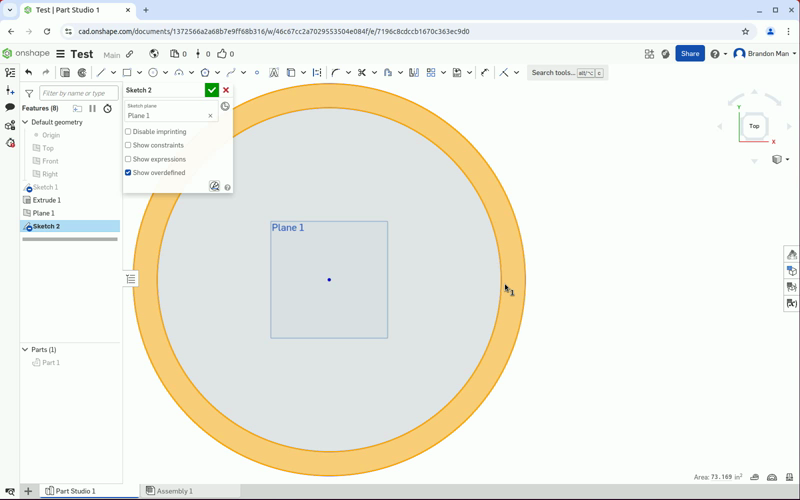
scroll(-6)
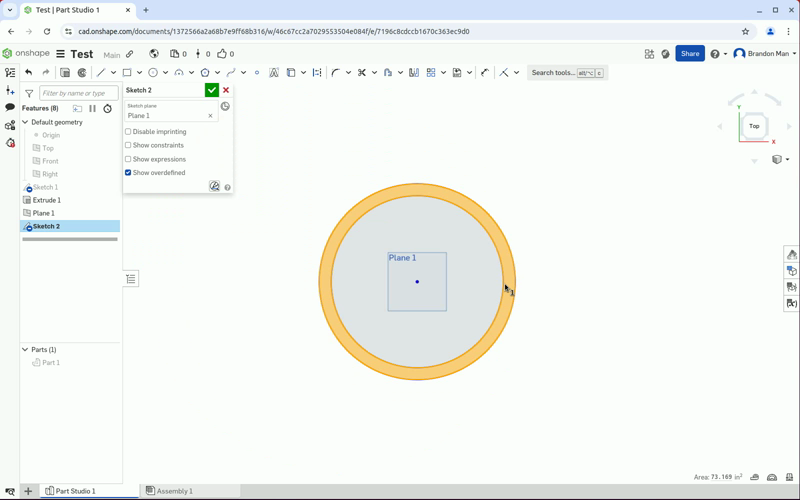
scroll(-6)
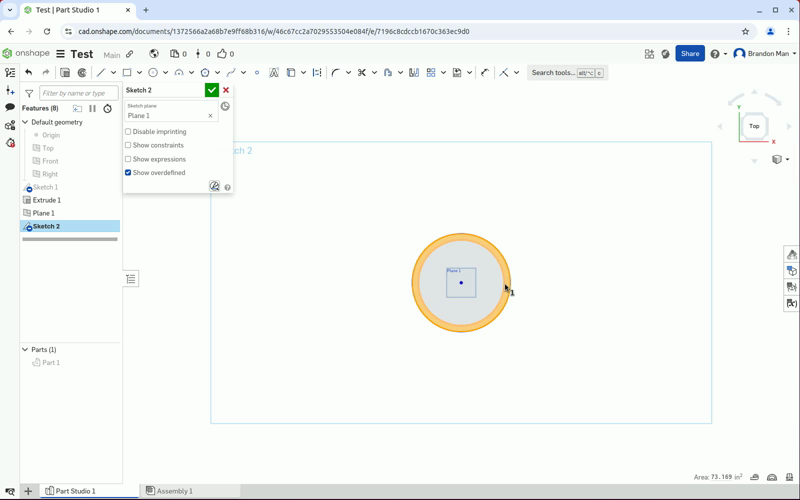
mouse_move(73, 352)
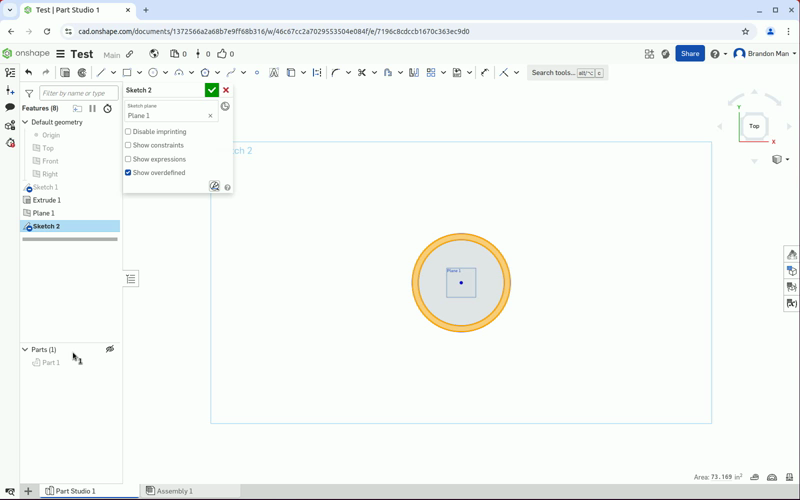
key(shift+y)
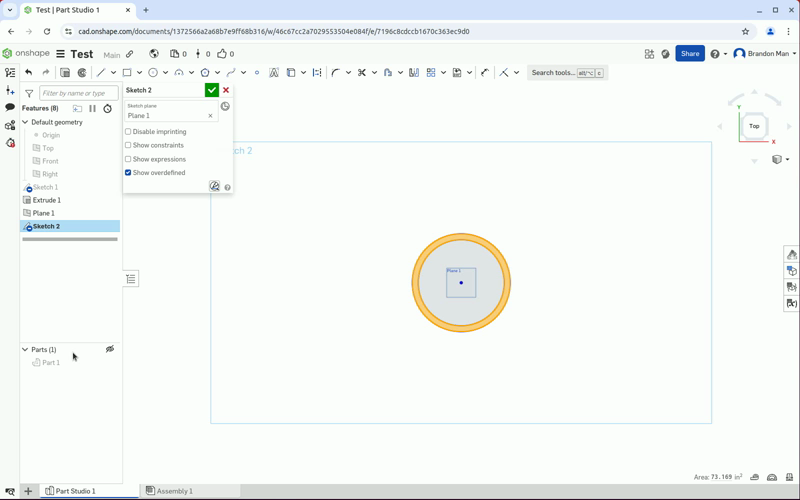
key(shift+e)
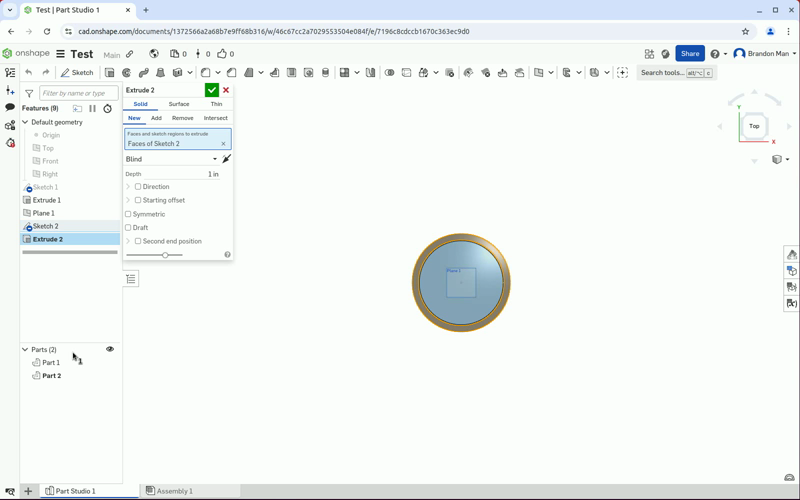
mouse_move(143, 106)
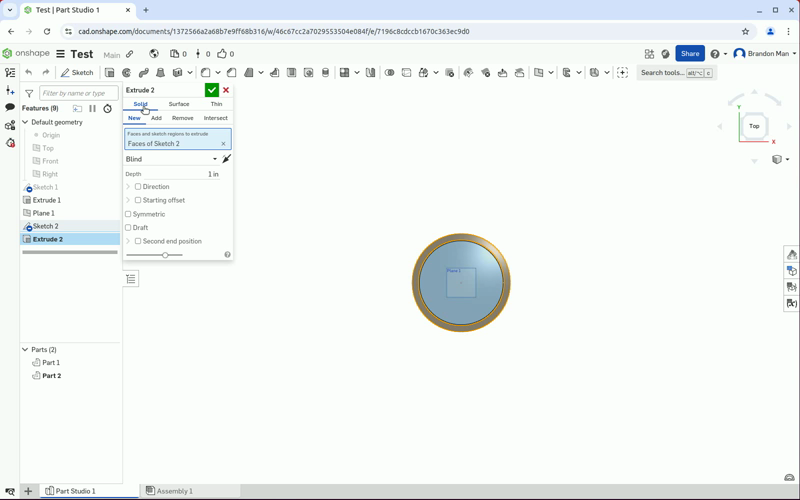
click(143, 106)
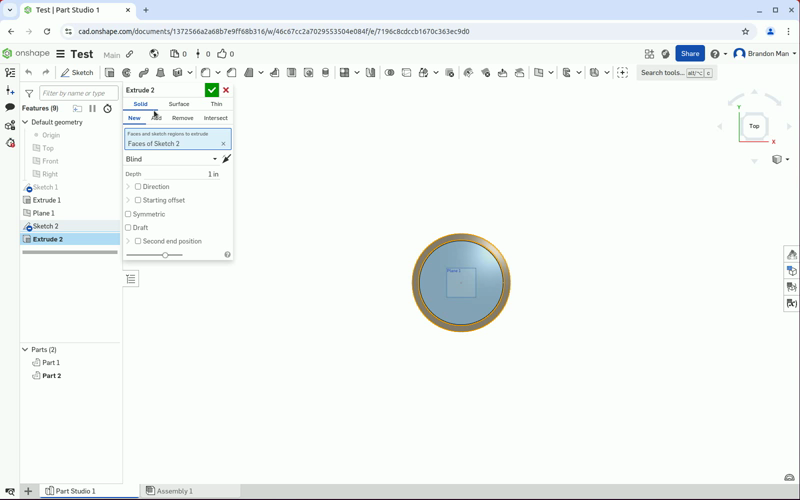
mouse_move(186, 120)
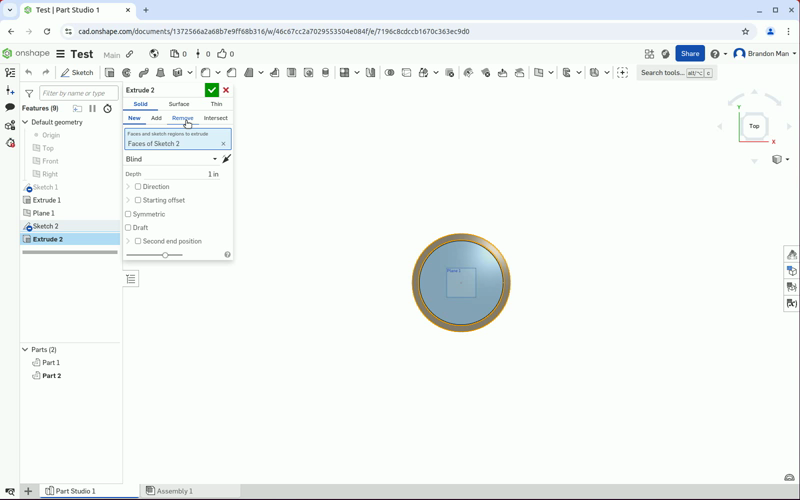
click(186, 120)
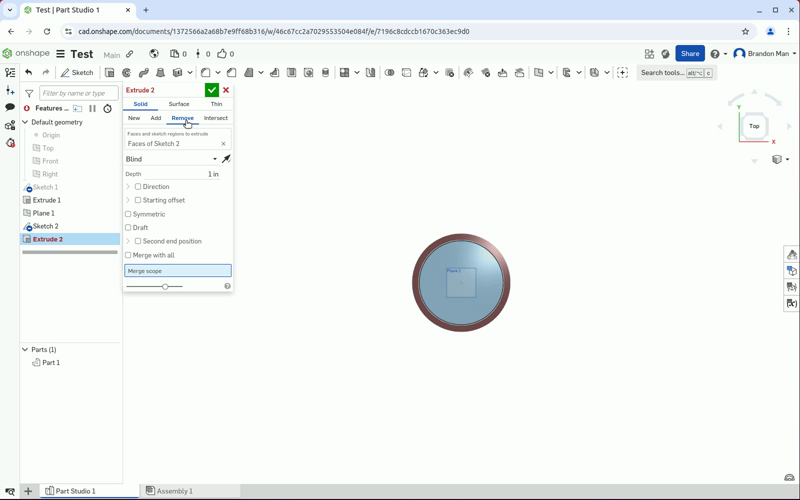
key(tab, 4)
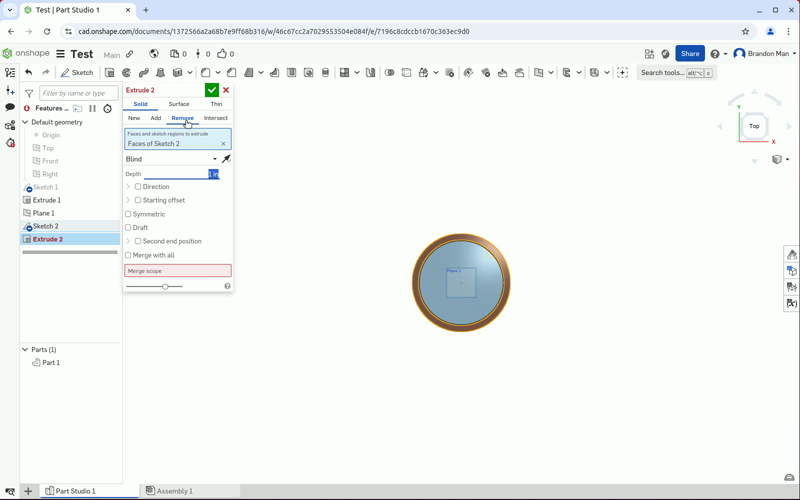
text(11.554)
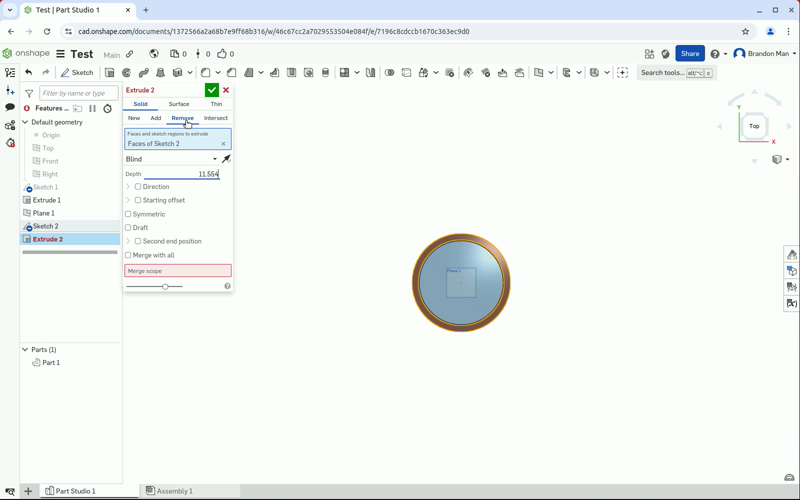
key(tab, 6)
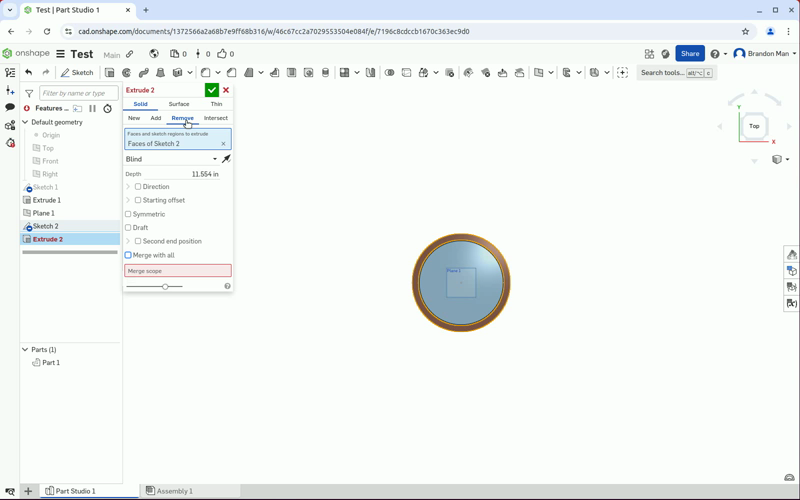
key(space)
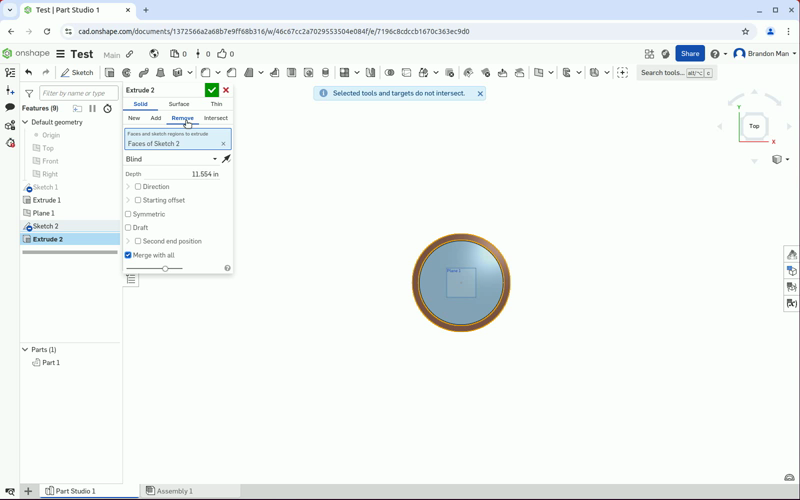
key(enter)
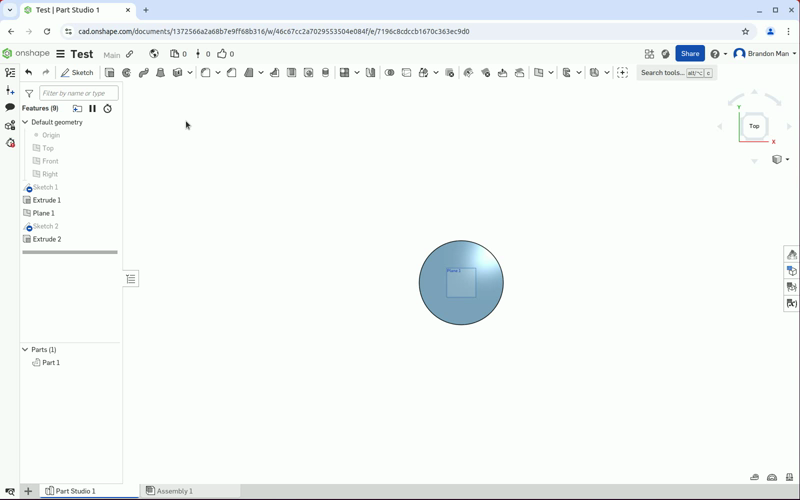
key(shift+h)
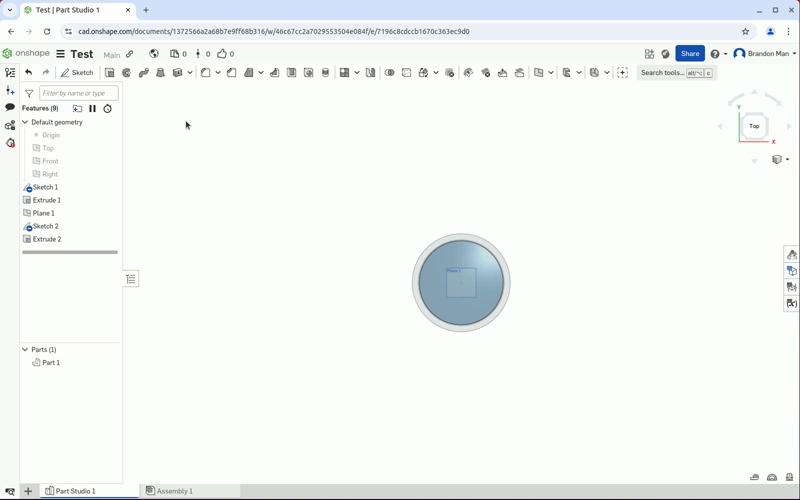
key(shift+h)
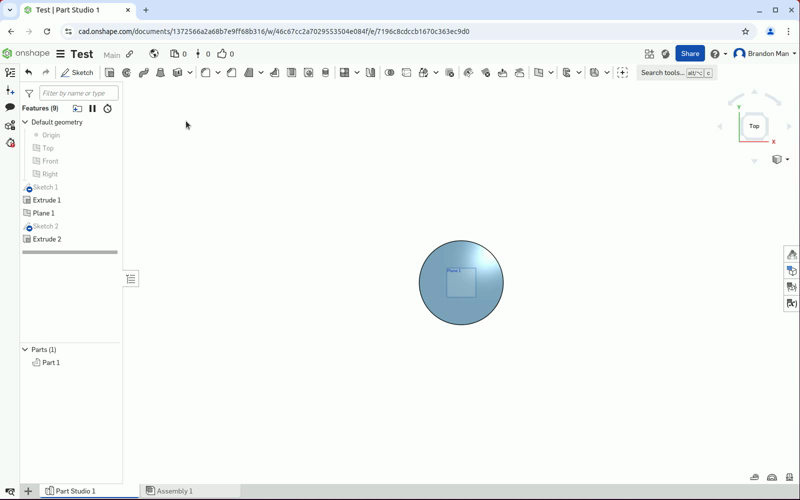
mouse_move(73, 189)
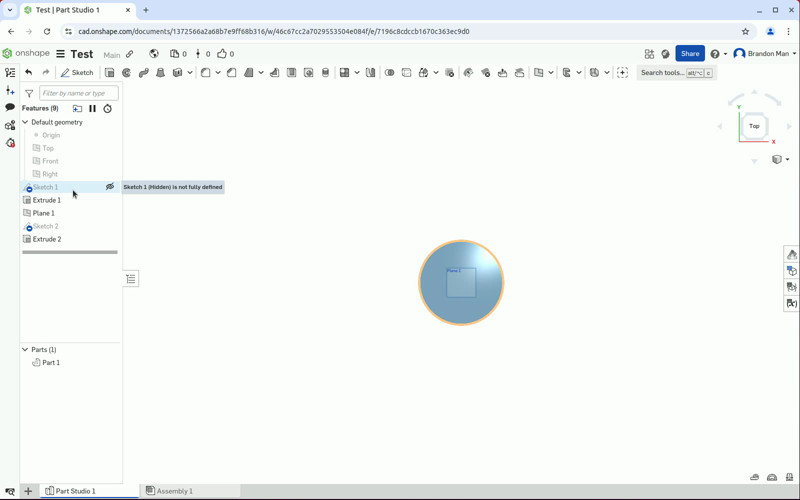
click(73, 189)
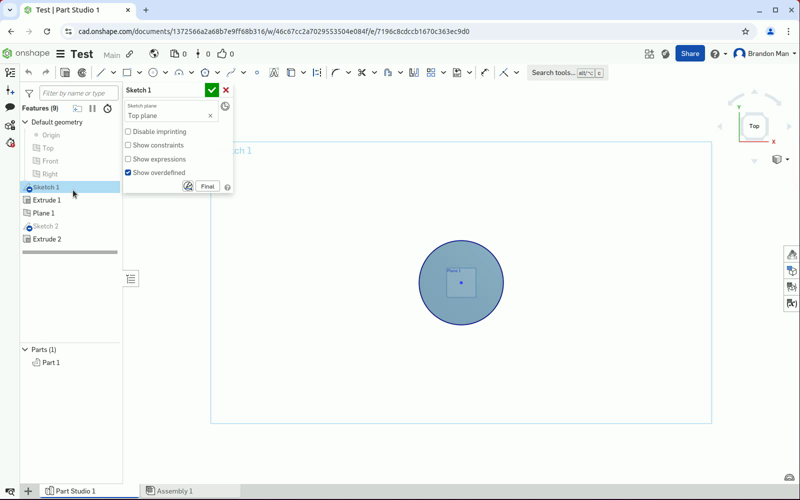
mouse_move(229, 92)
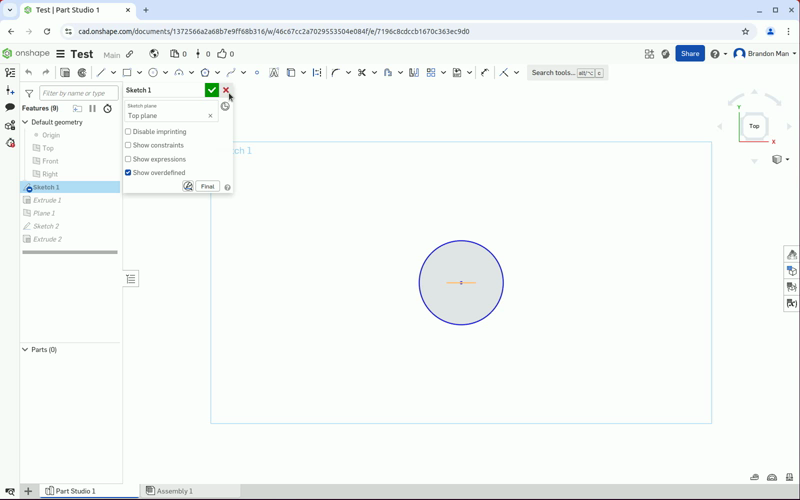
click(229, 92)
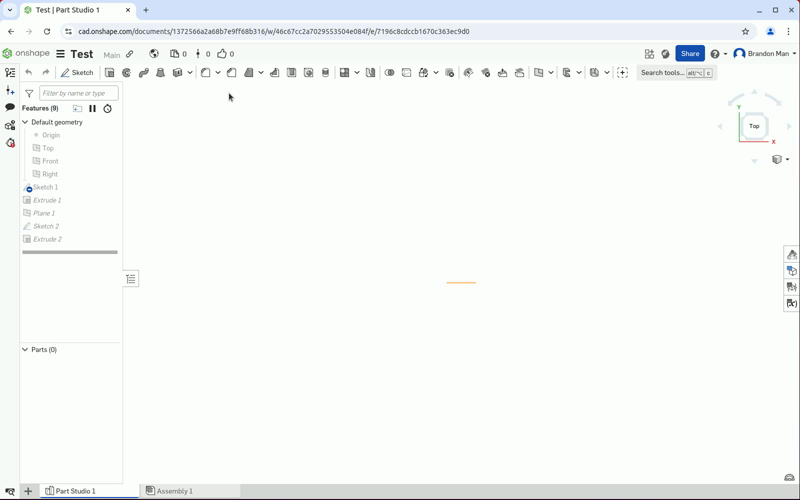
key(shift+s)
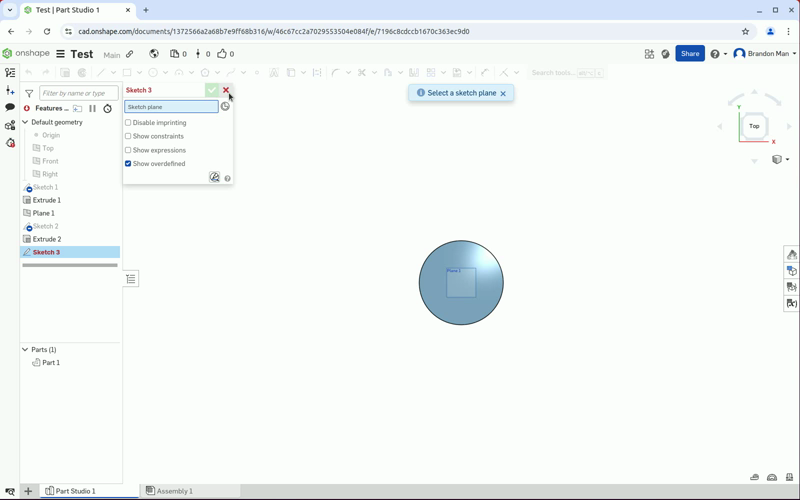
mouse_move(73, 215)
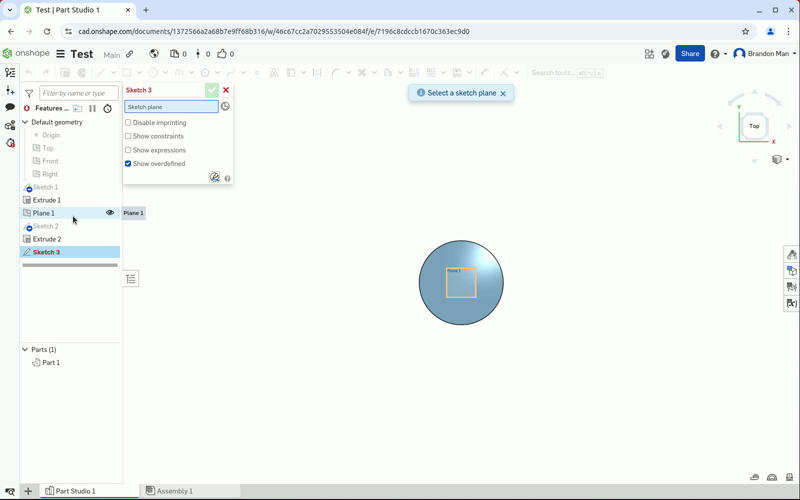
click(73, 215)
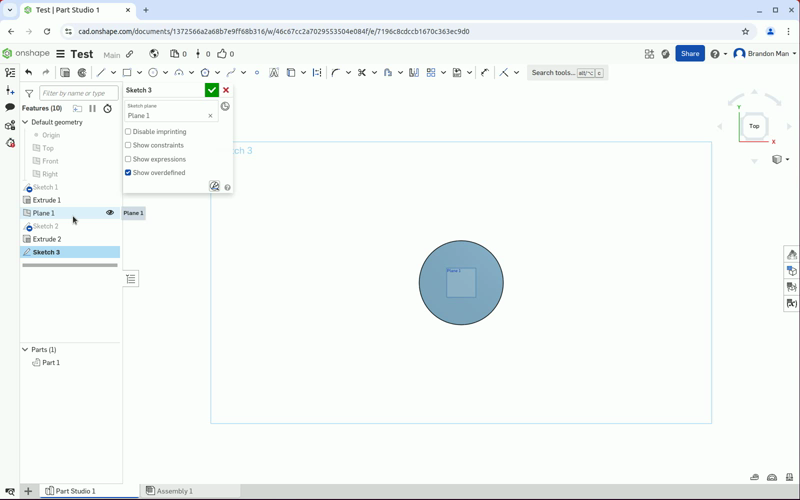
mouse_move(73, 352)
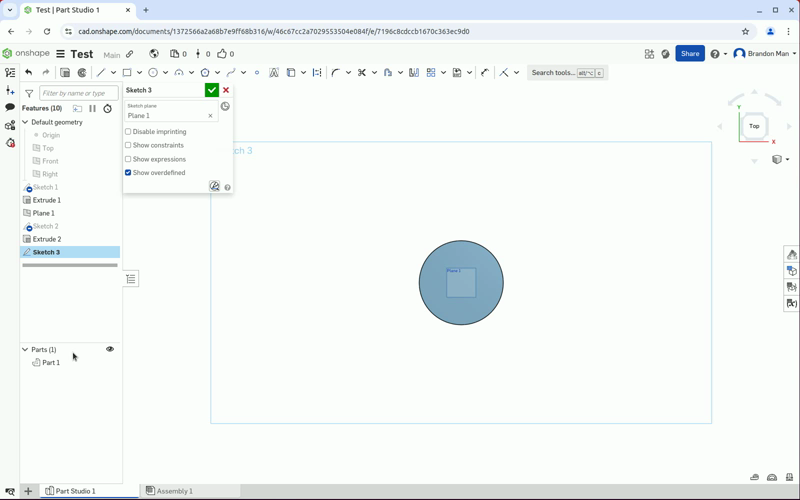
key(y)
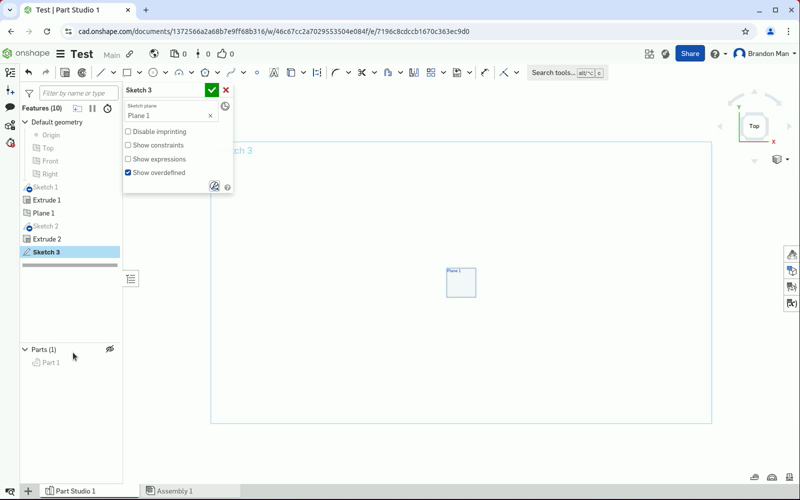
key(c)
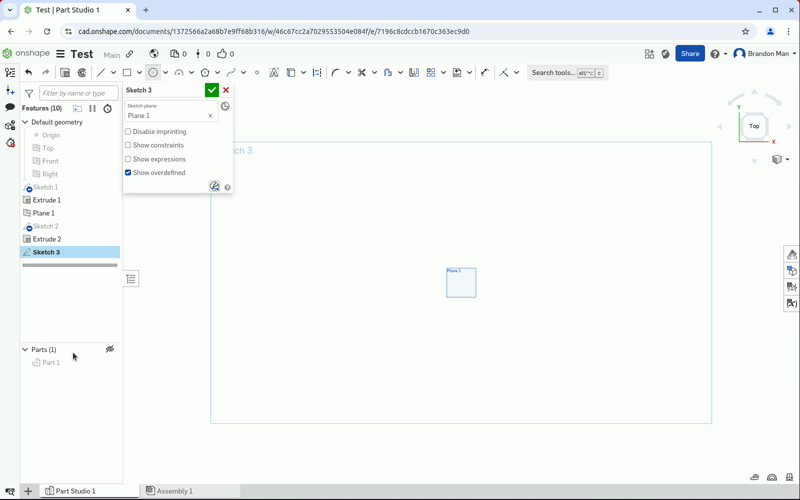
key_down(shift)
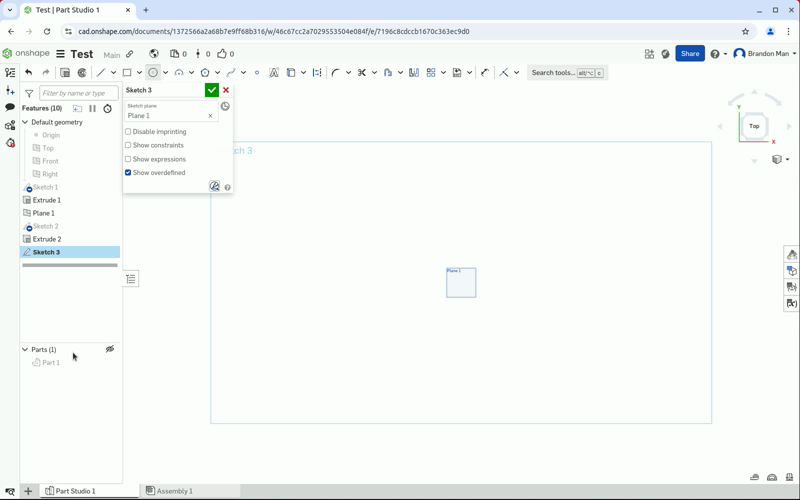
mouse_move(461, 282)
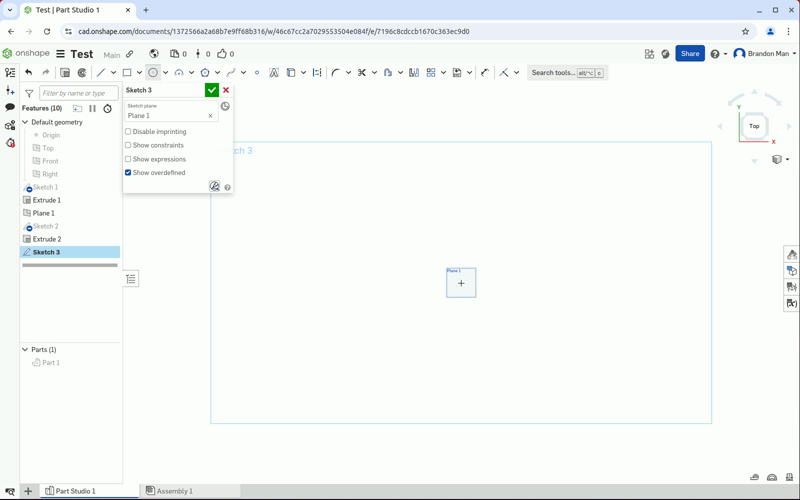
click(461, 282)
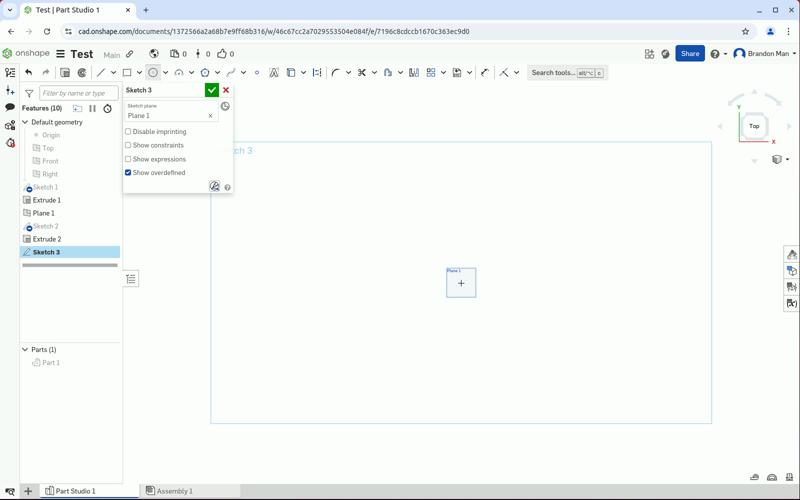
key_up(shift)
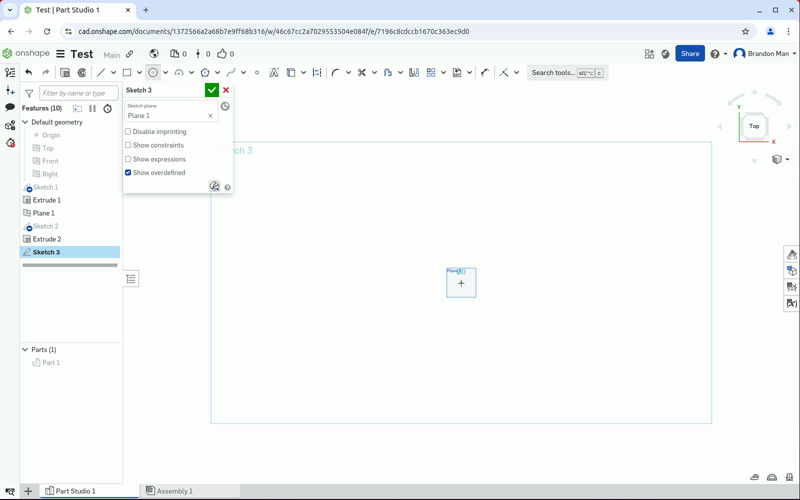
mouse_move(503, 282)
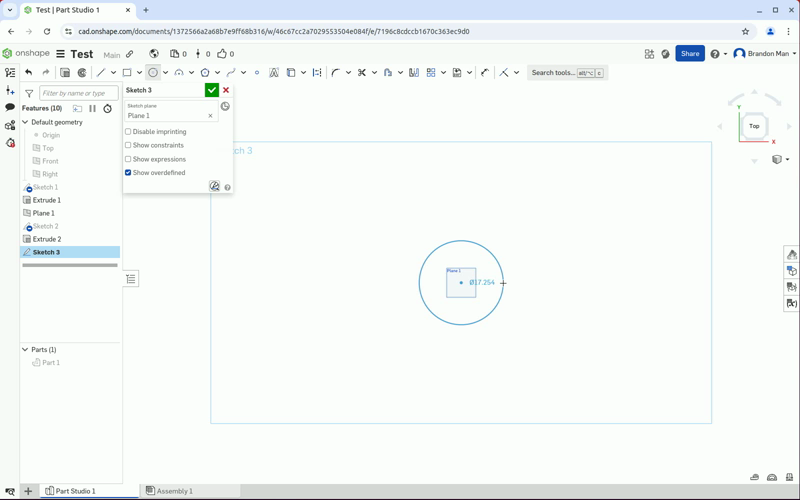
click(503, 282)
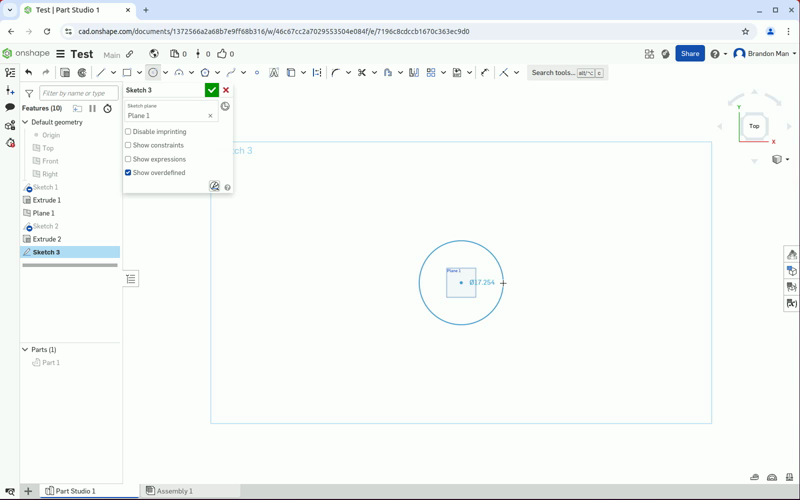
key(esc)
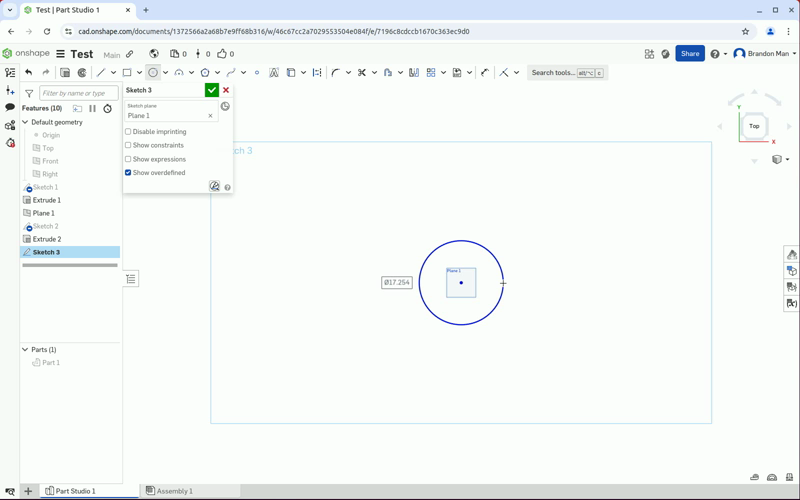
key(c)
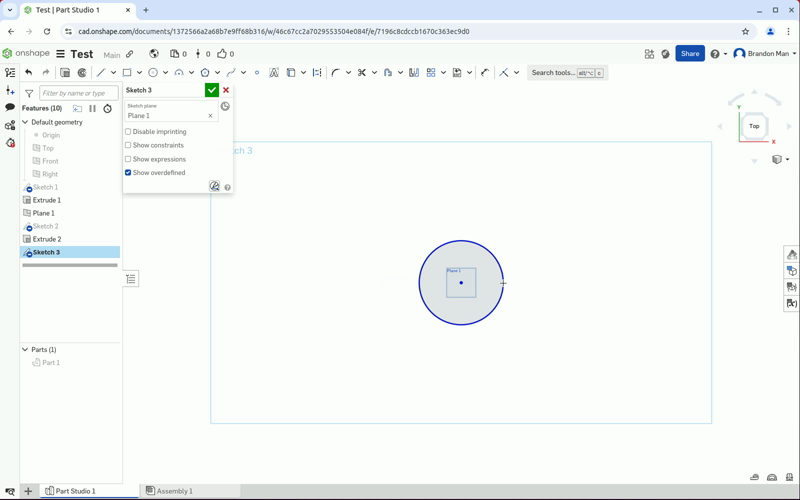
key_down(shift)
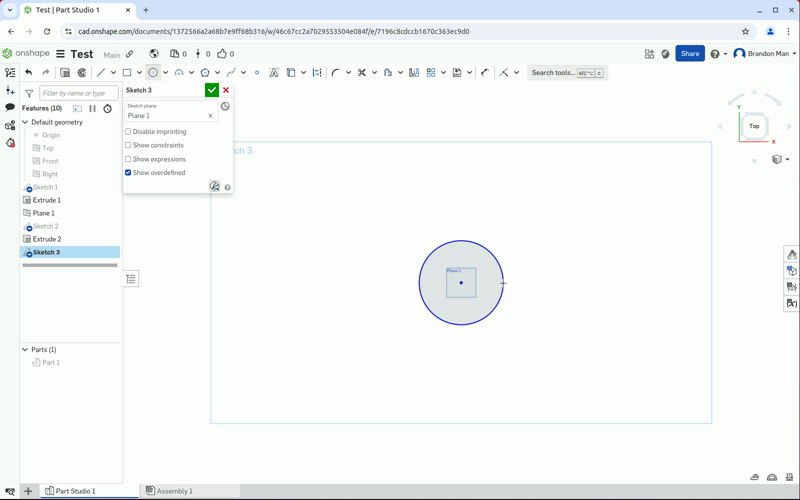
mouse_move(461, 282)
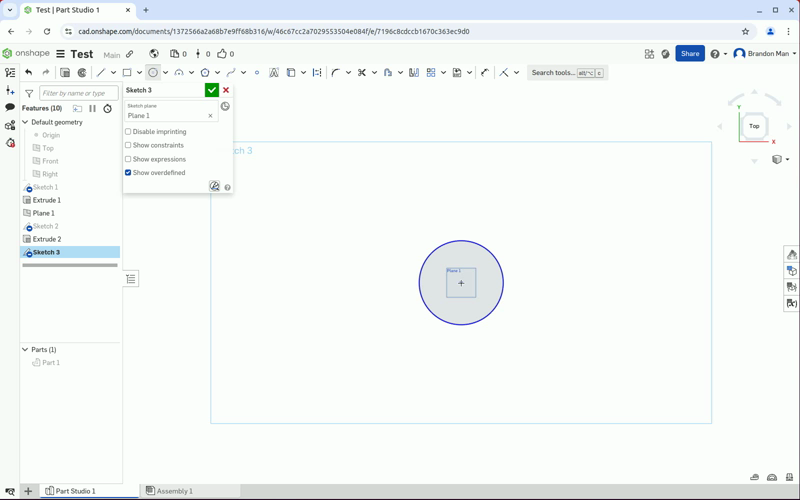
click(461, 282)
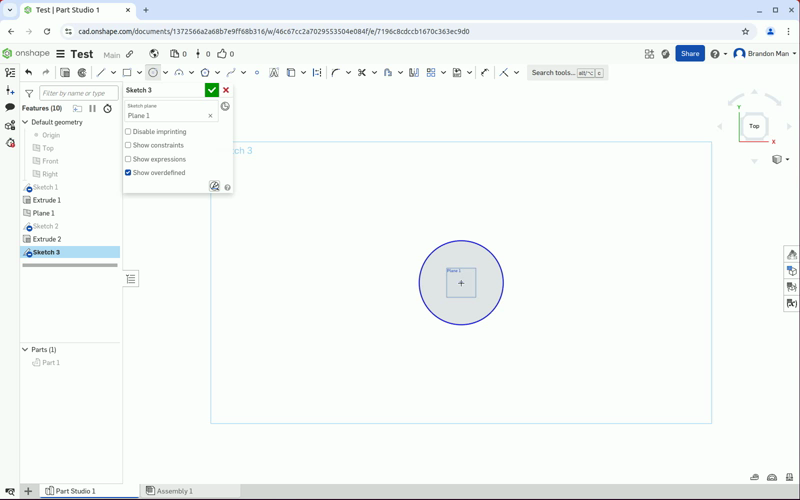
key_up(shift)
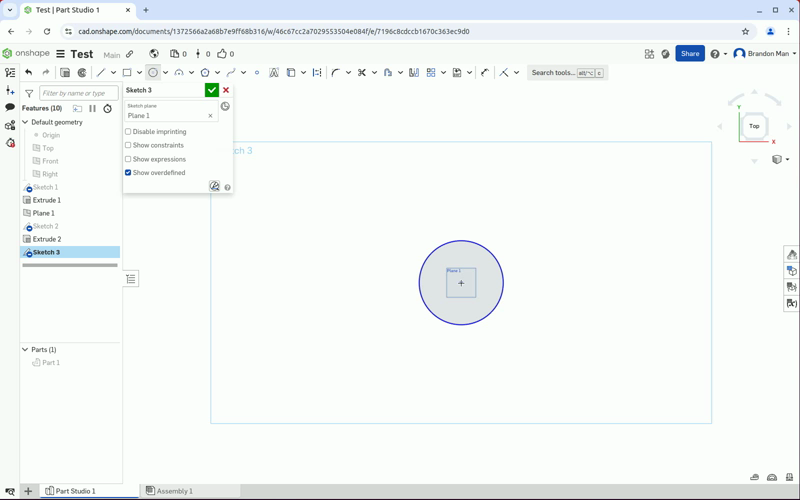
mouse_move(496, 282)
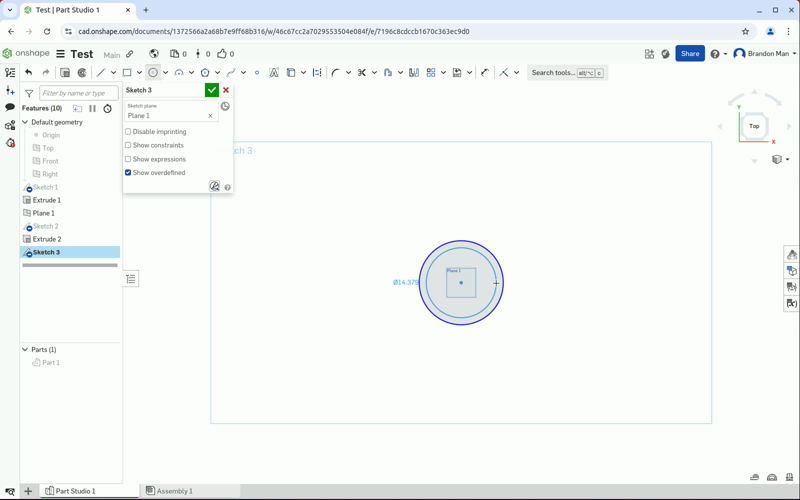
click(496, 282)
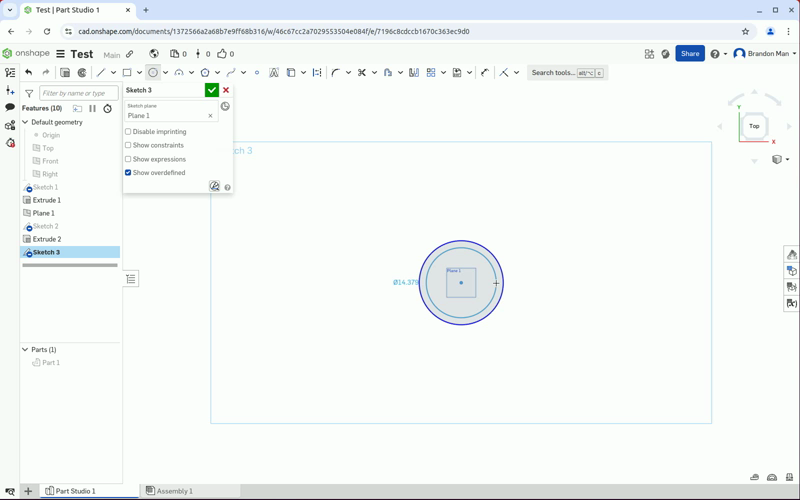
key(esc)
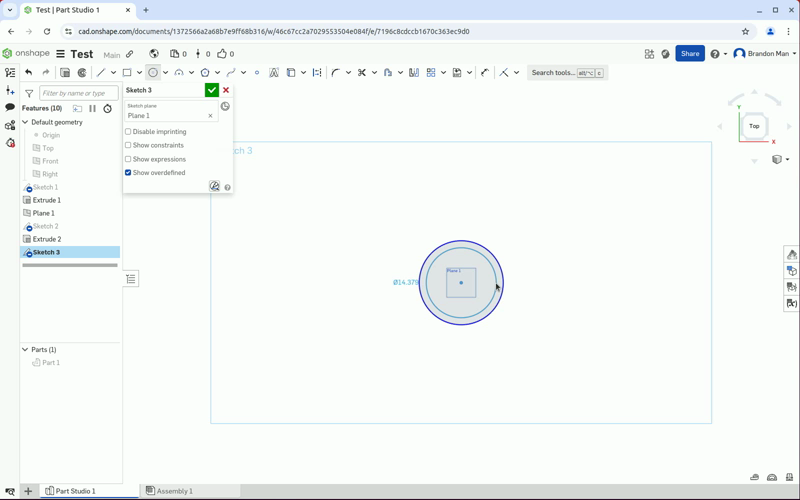
mouse_move(430, 260)
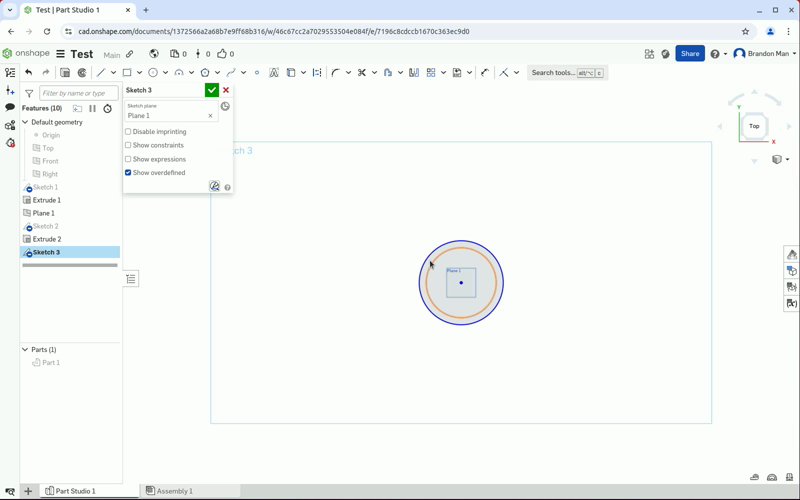
scroll(6)
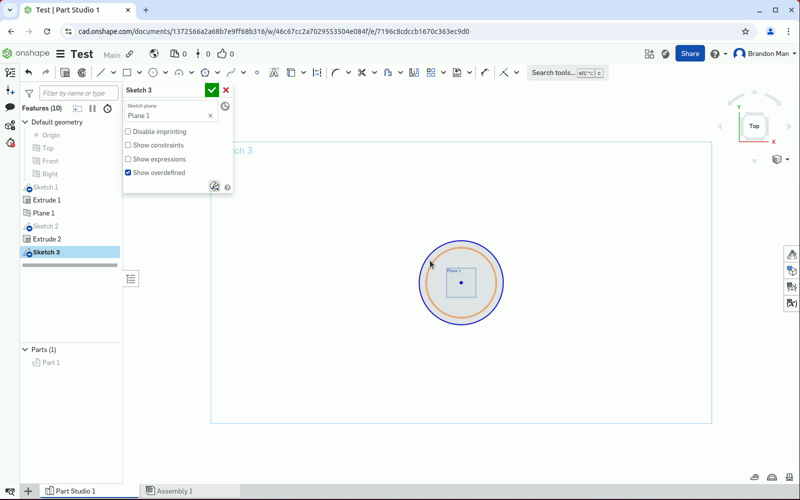
scroll(6)
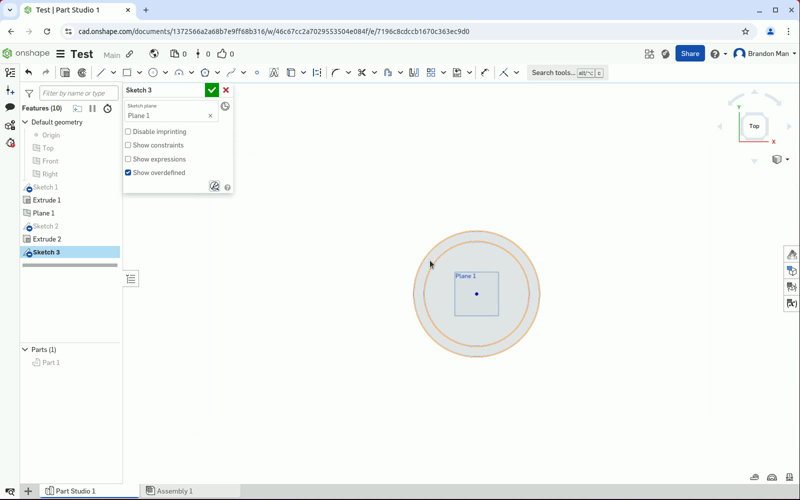
scroll(6)
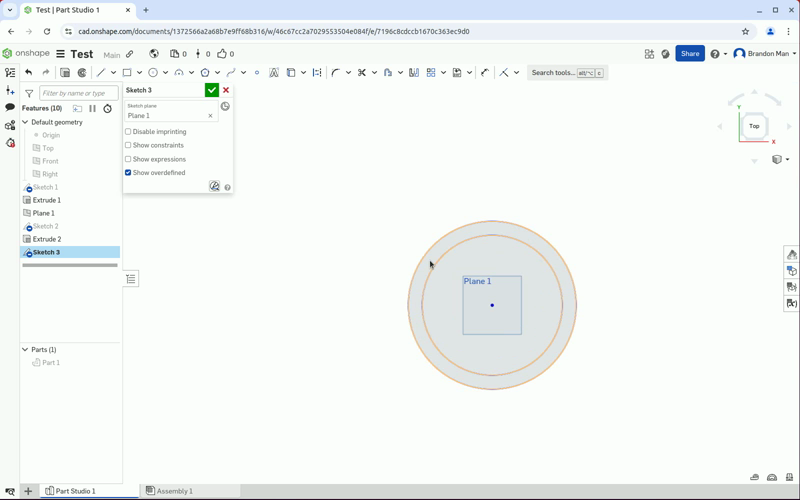
scroll(6)
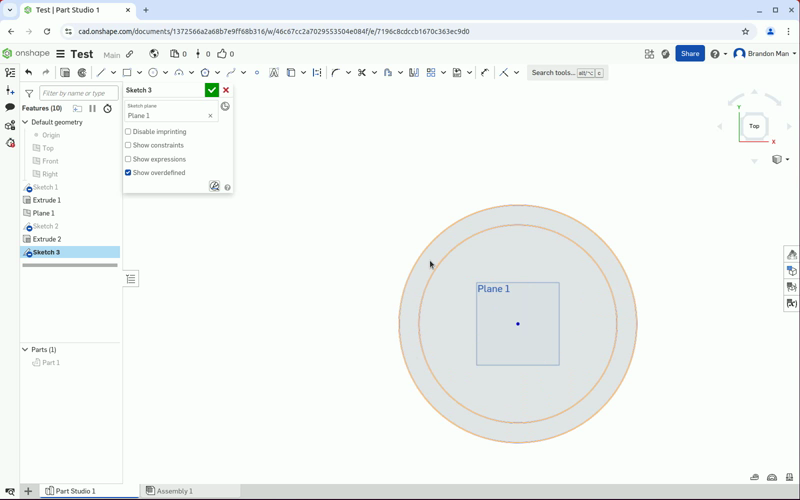
scroll(6)
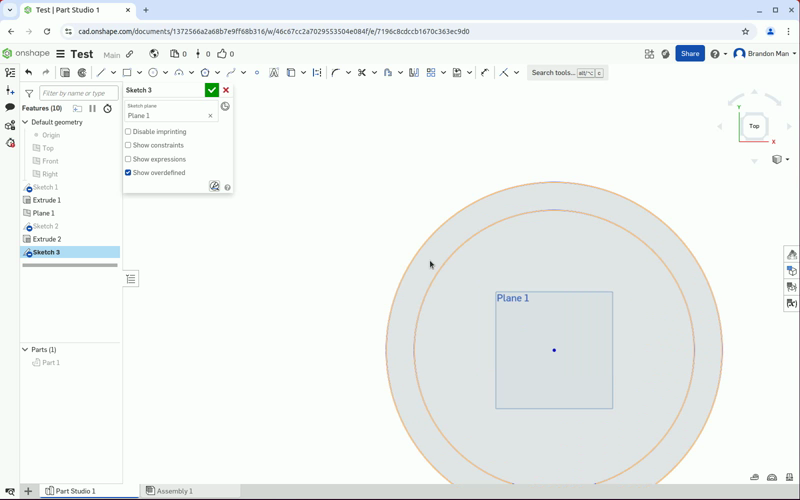
scroll(6)
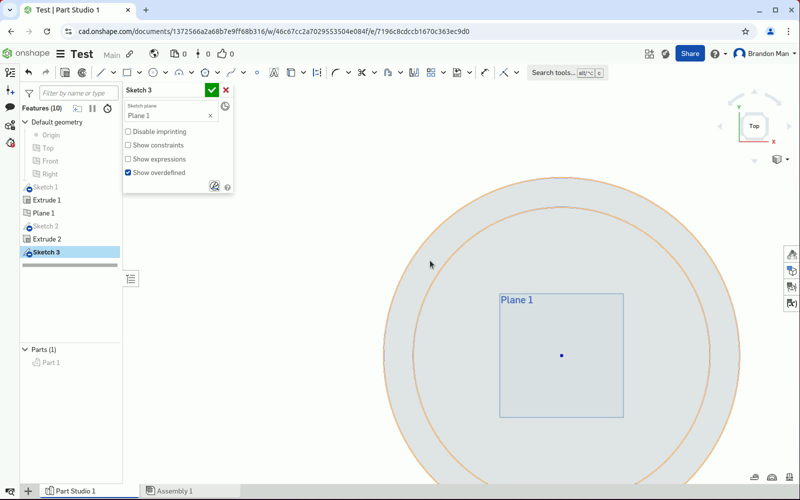
scroll(6)
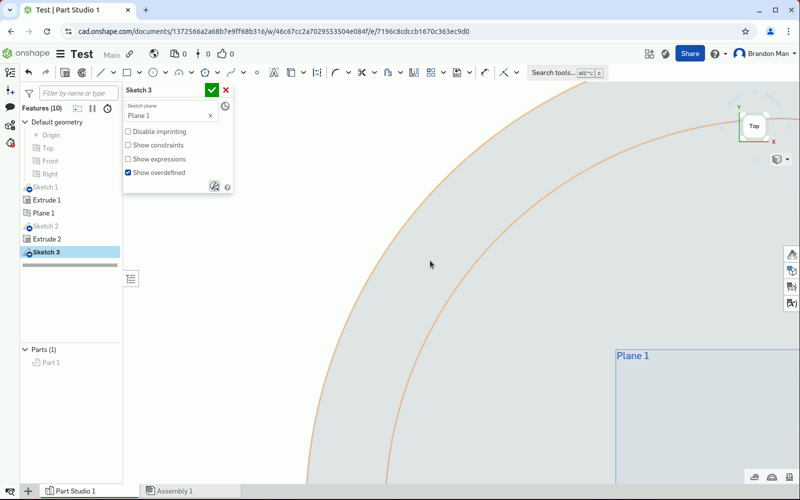
click(430, 260)
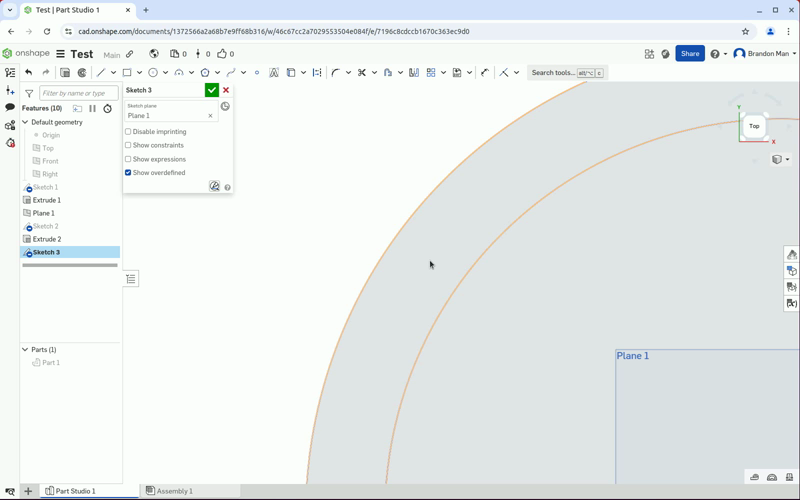
scroll(-6)
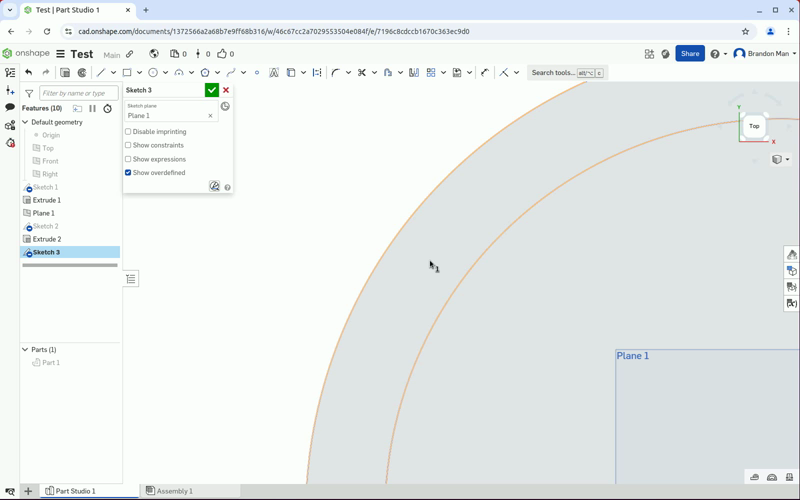
scroll(-6)
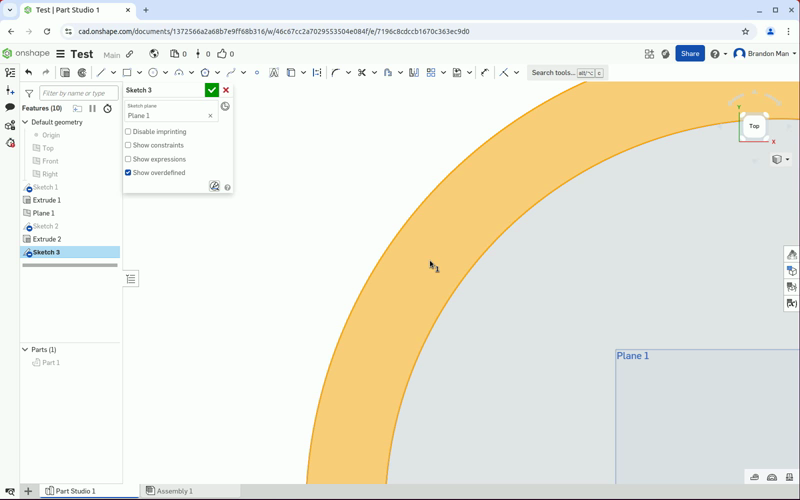
scroll(-6)
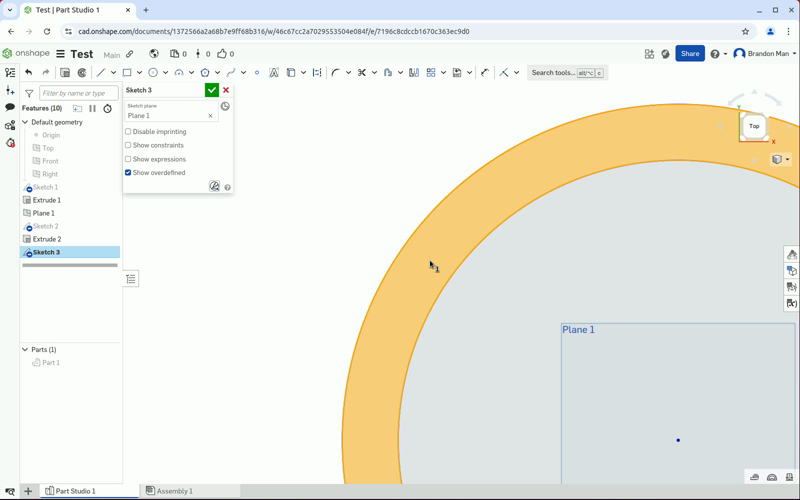
scroll(-6)
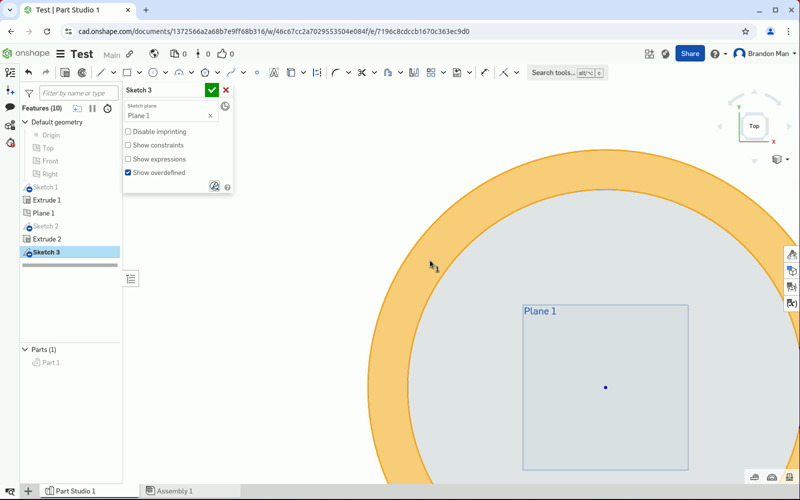
scroll(-6)
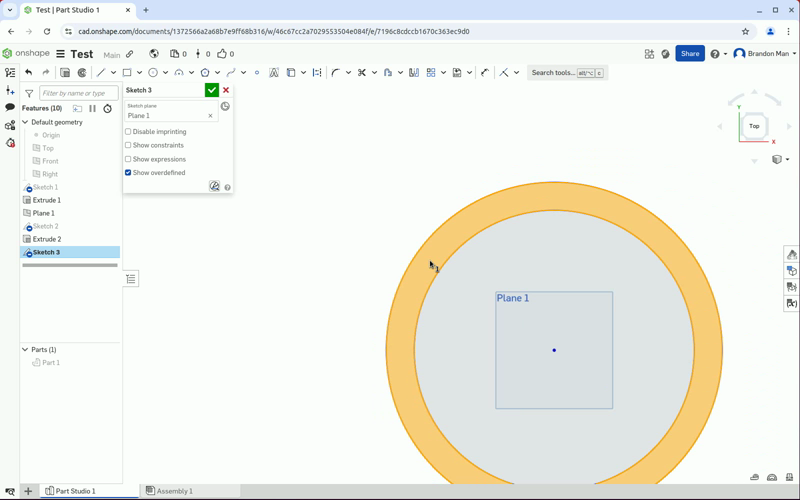
scroll(-6)
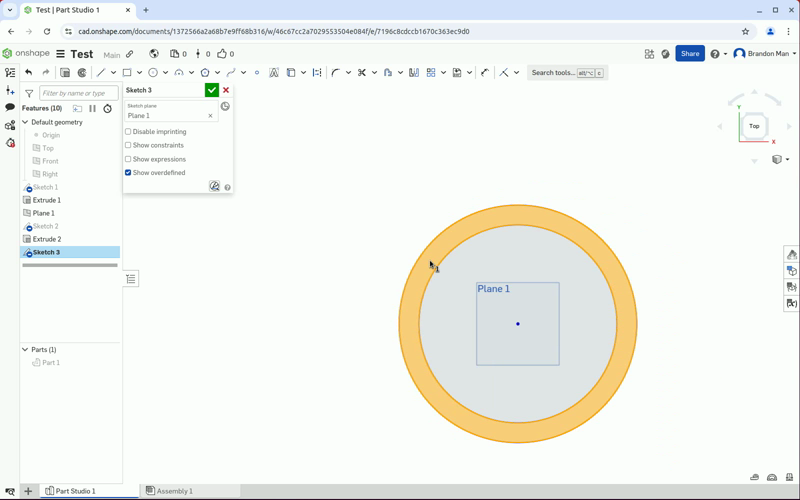
scroll(-6)
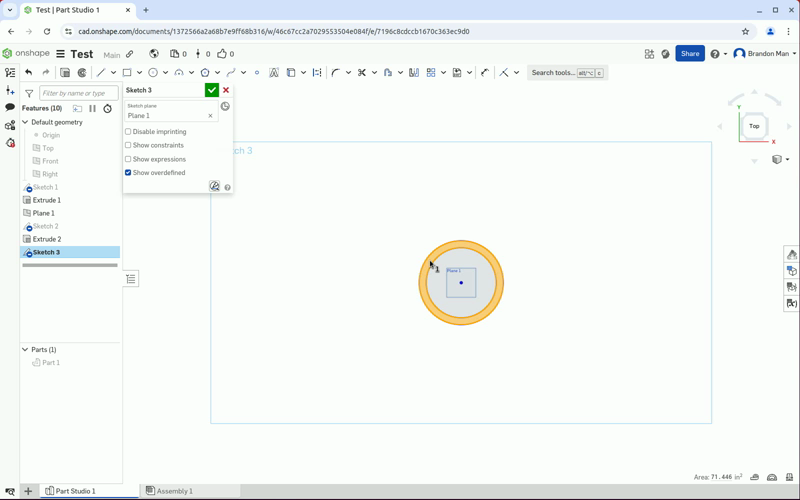
mouse_move(73, 352)
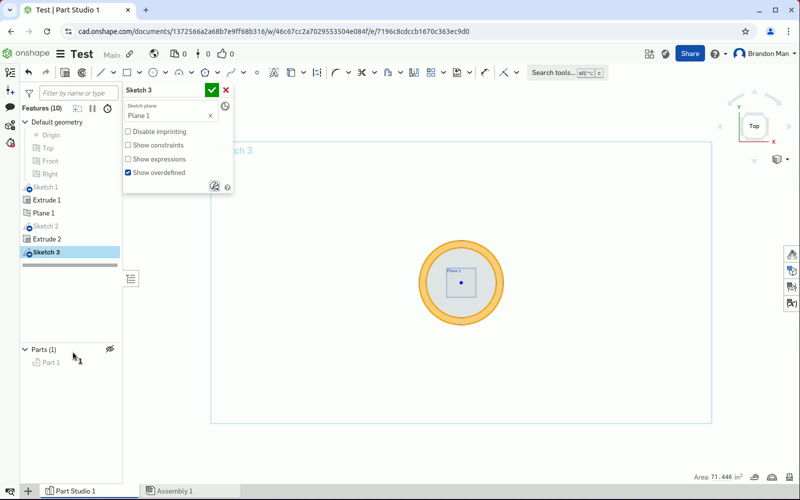
key(shift+y)
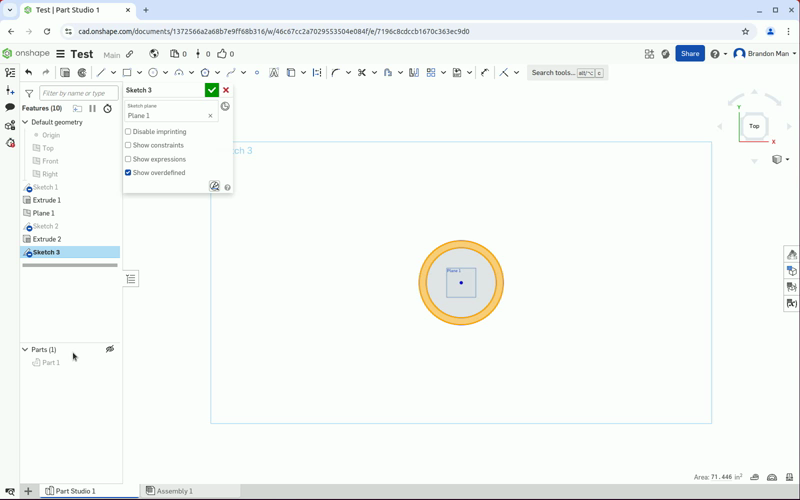
key(shift+e)
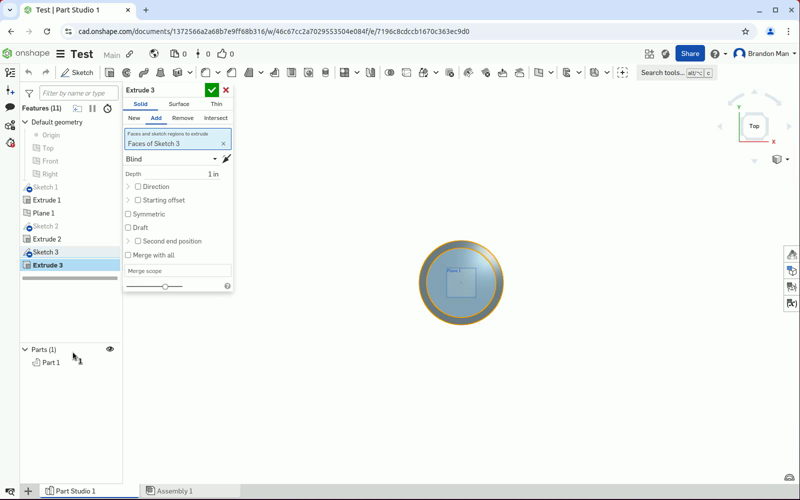
mouse_move(143, 106)
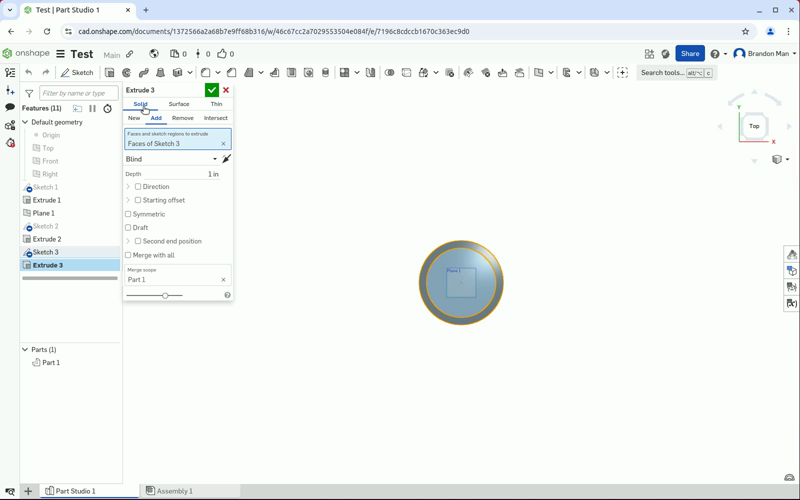
click(143, 106)
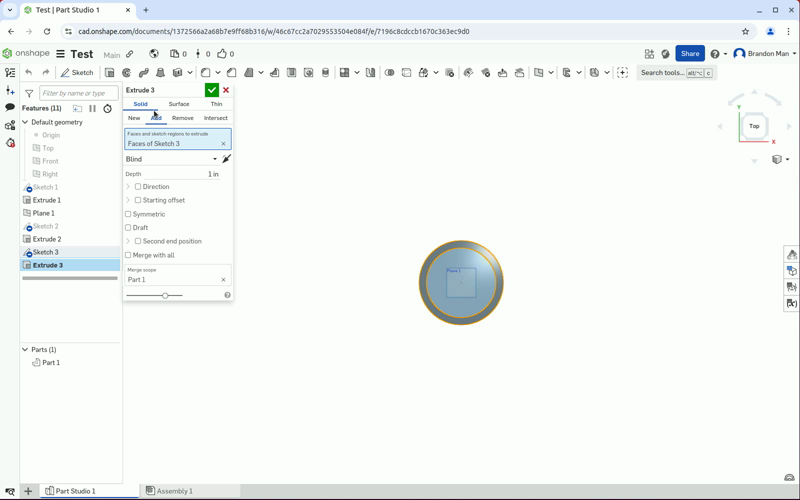
mouse_move(186, 120)
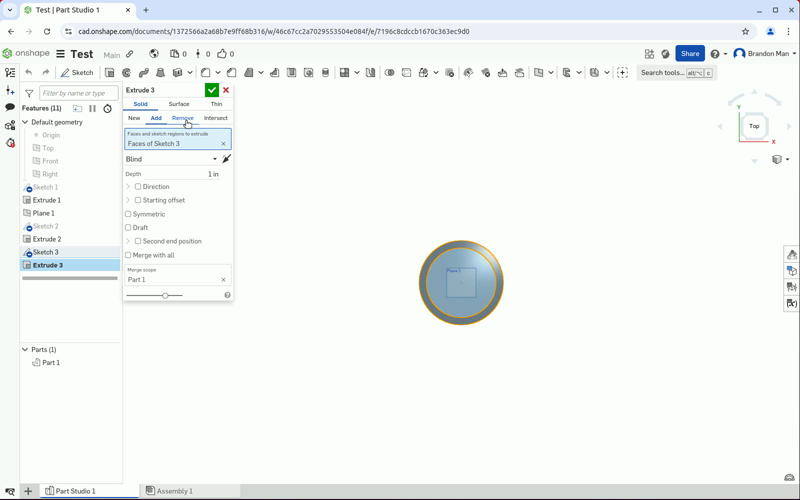
click(186, 120)
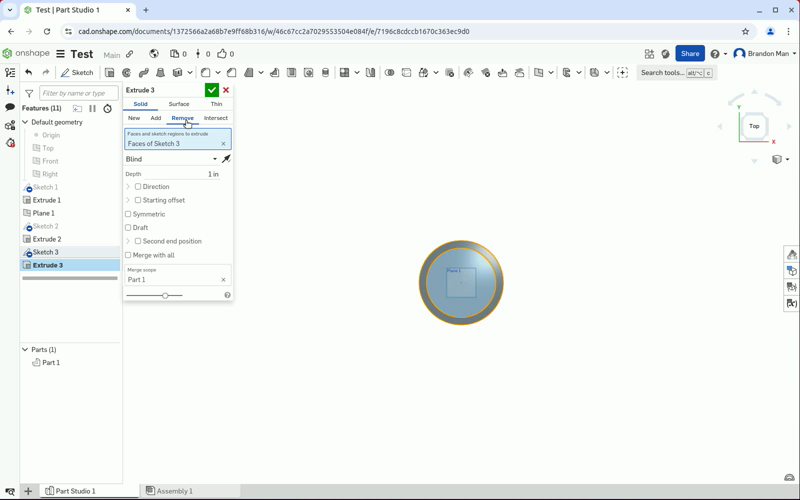
key(tab, 4)
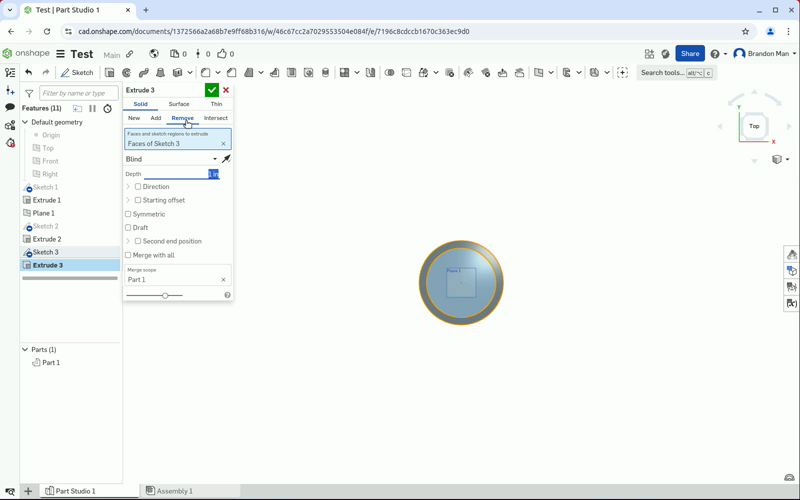
text(11.554)
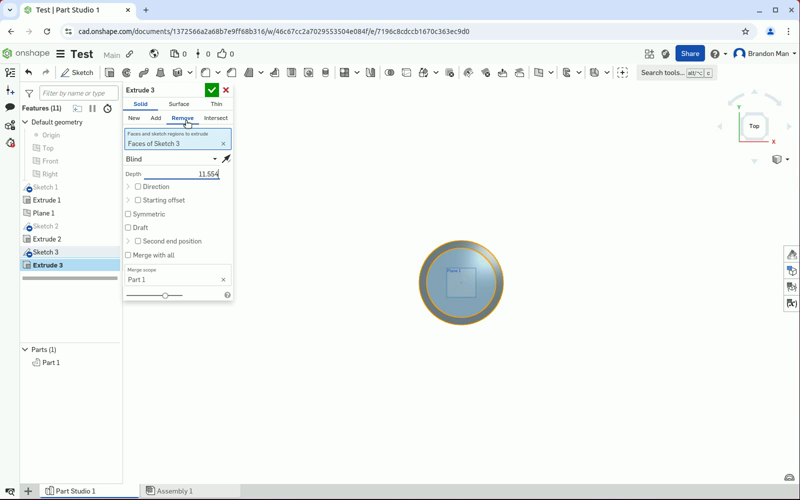
key(tab, 6)
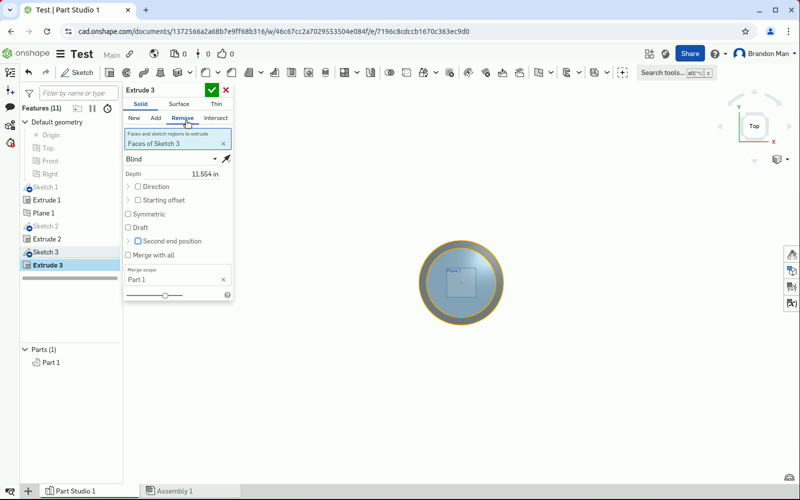
key(space)
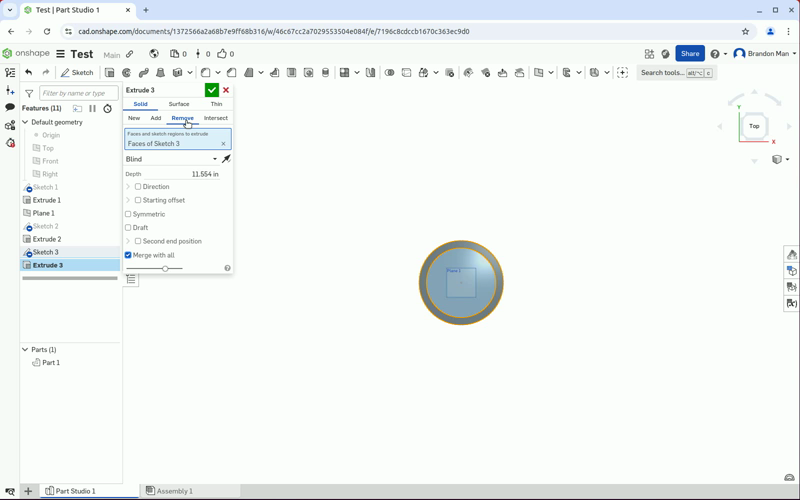
key(enter)
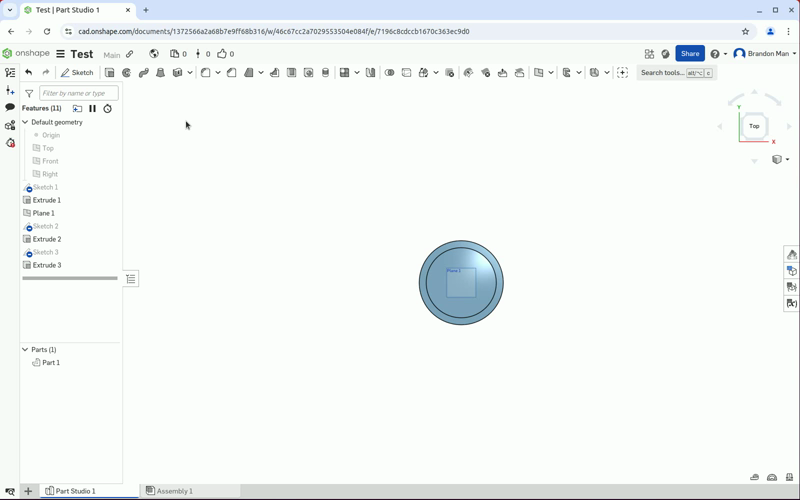
key(shift+h)
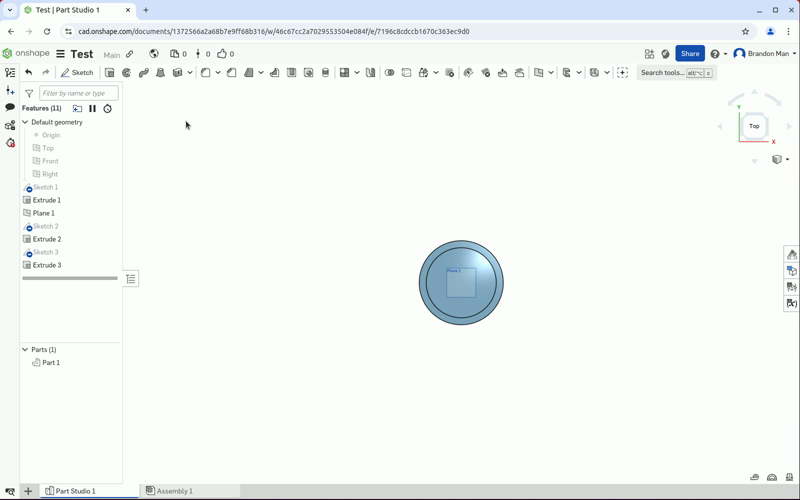
key(shift+h)
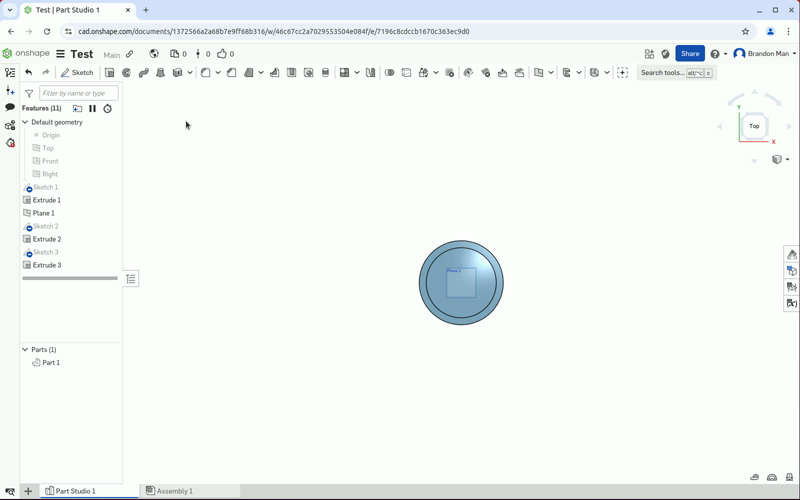
mouse_move(73, 189)
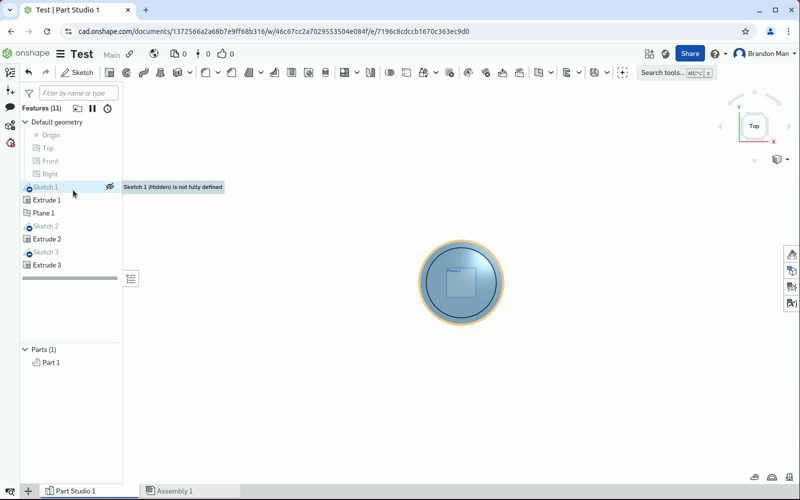
click(73, 189)
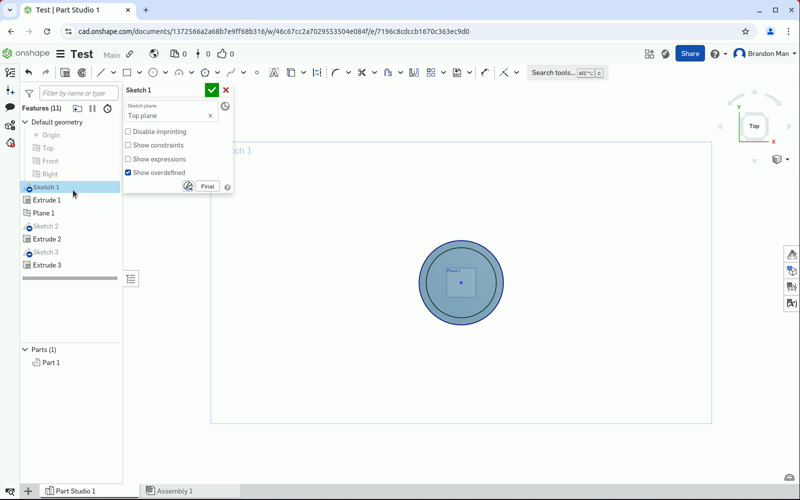
mouse_move(229, 92)
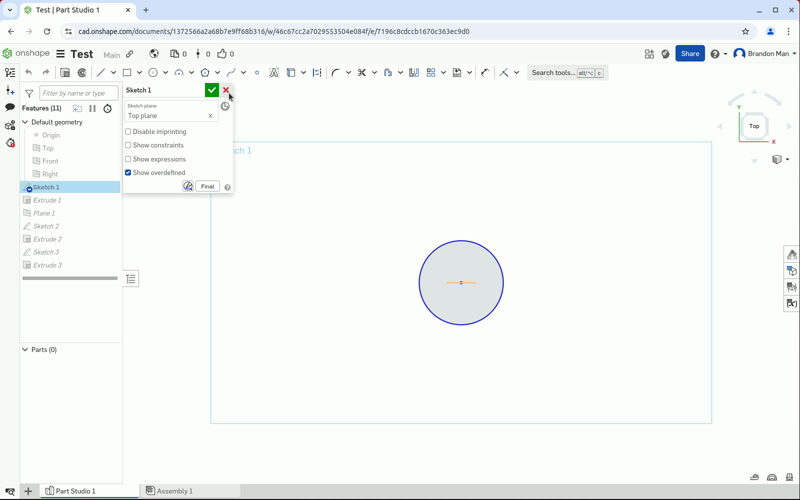
click(229, 92)
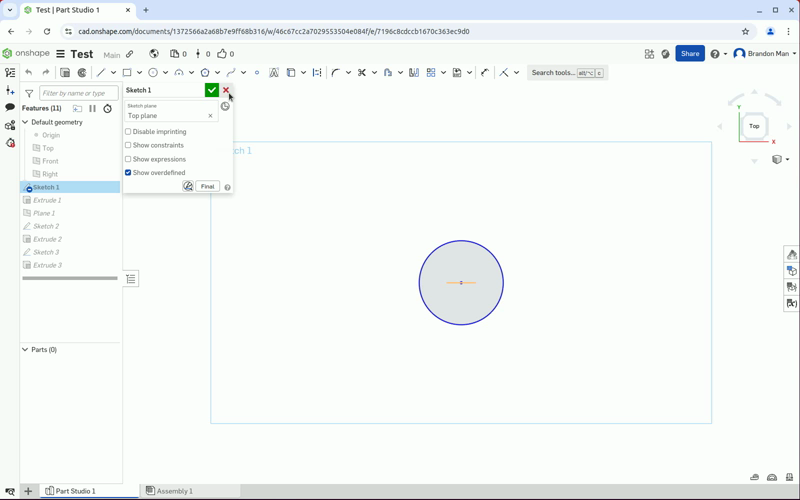
key(shift+s)
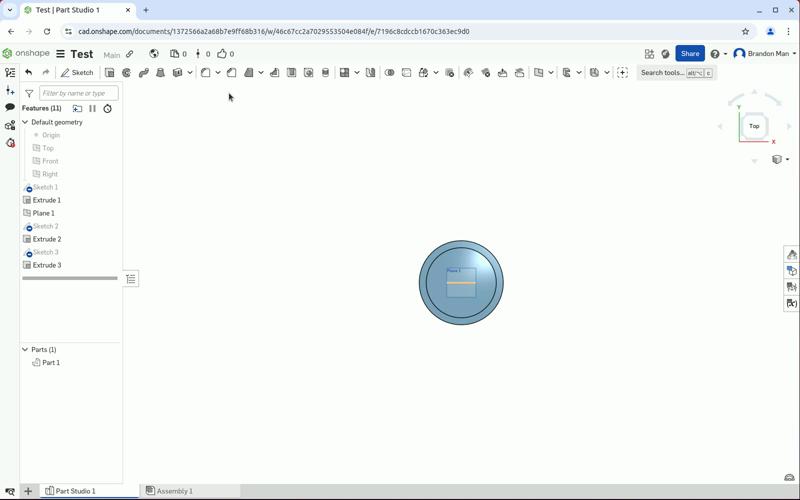
mouse_move(73, 215)
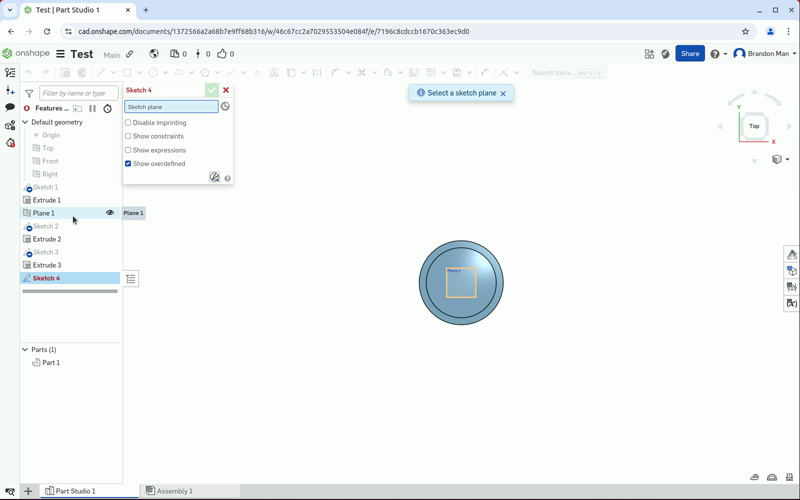
click(73, 215)
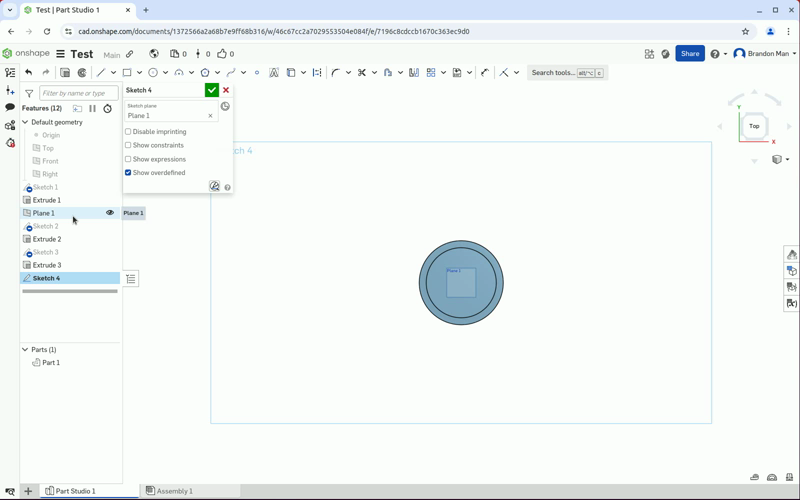
mouse_move(73, 352)
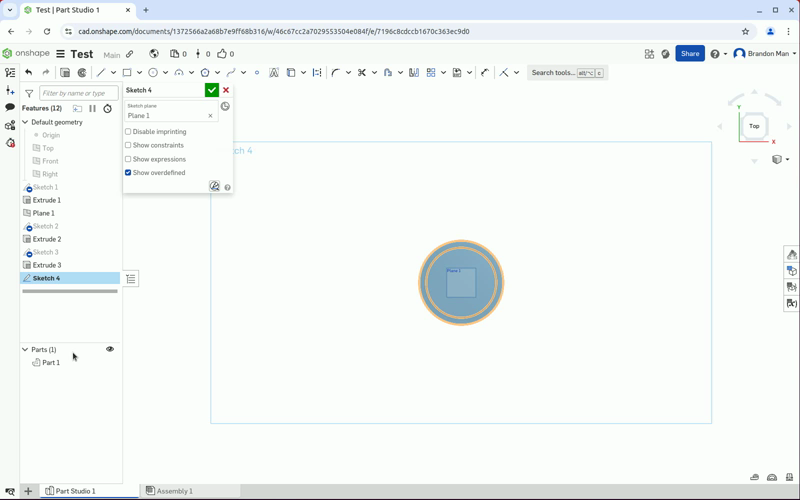
key(y)
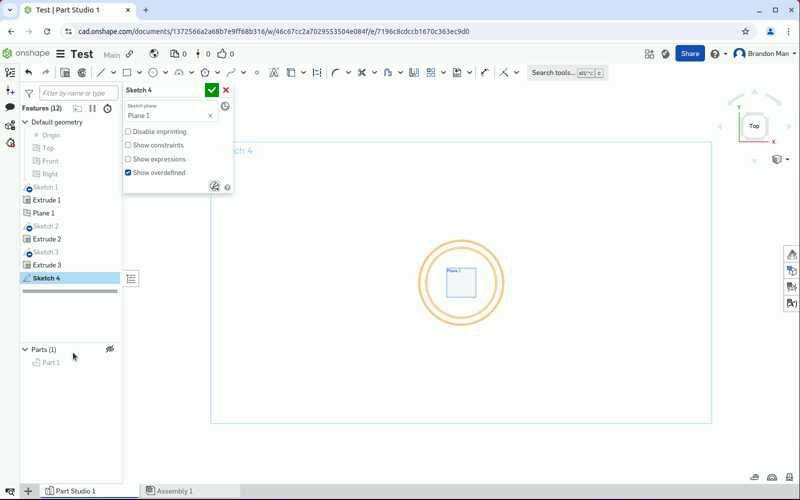
key(c)
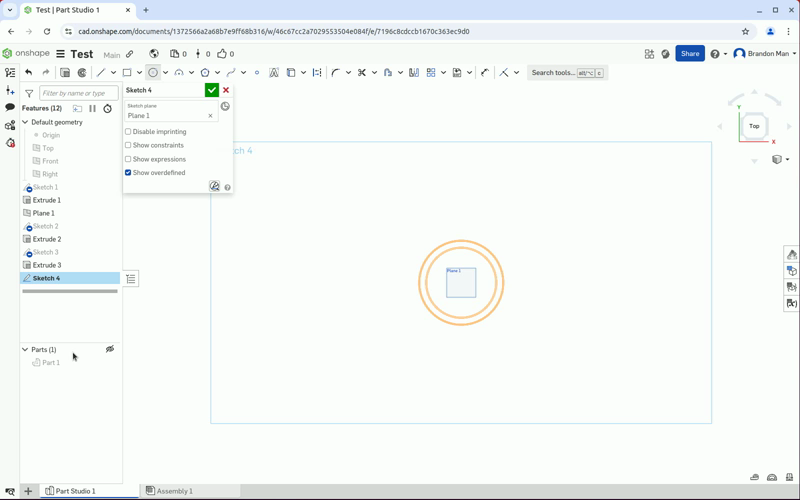
key_down(shift)
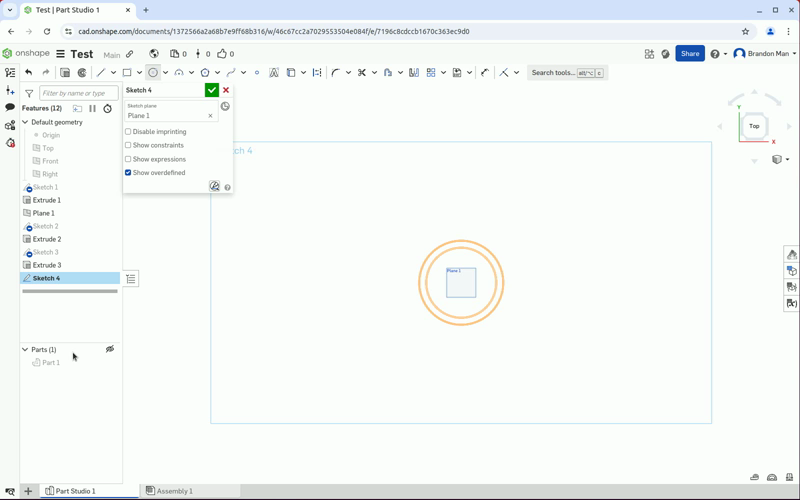
mouse_move(461, 282)
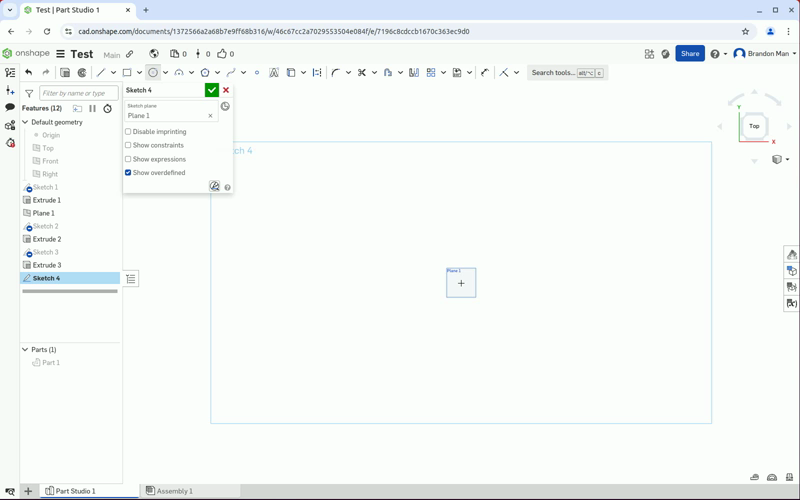
click(461, 282)
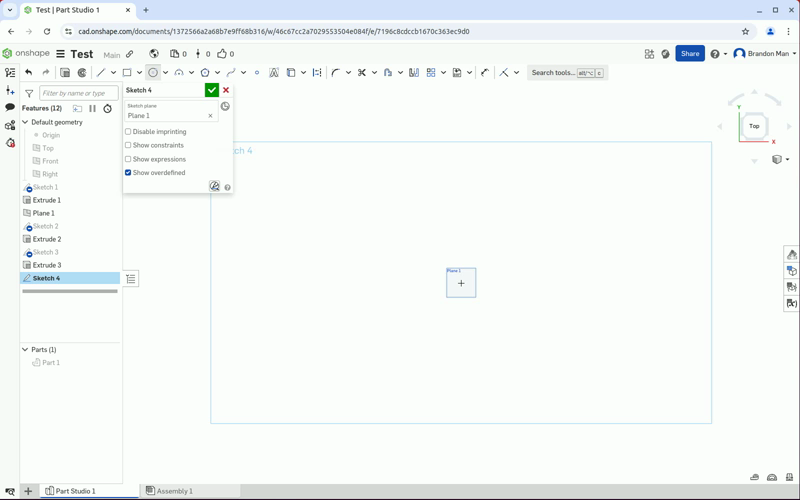
key_up(shift)
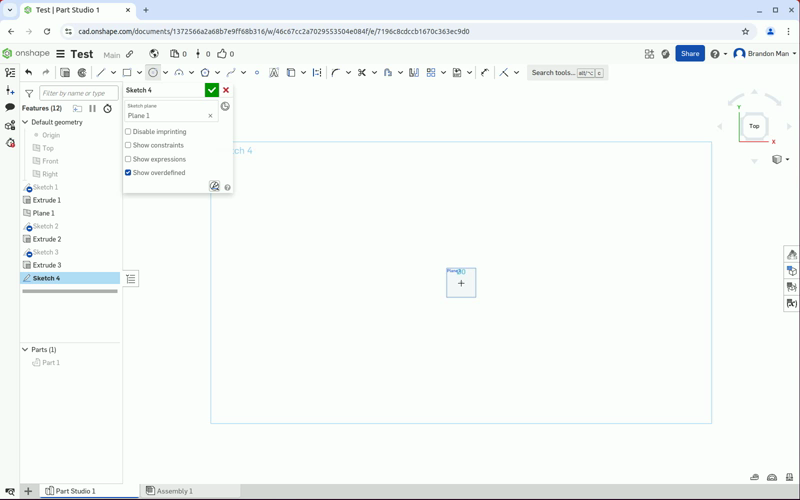
mouse_move(489, 282)
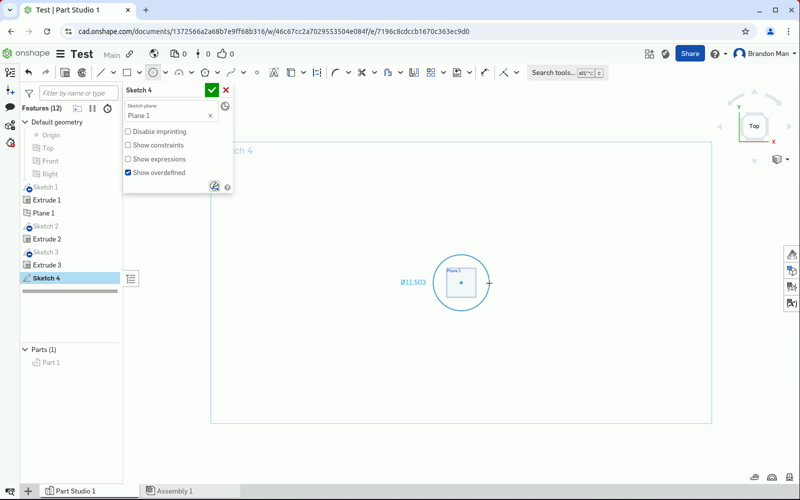
click(489, 282)
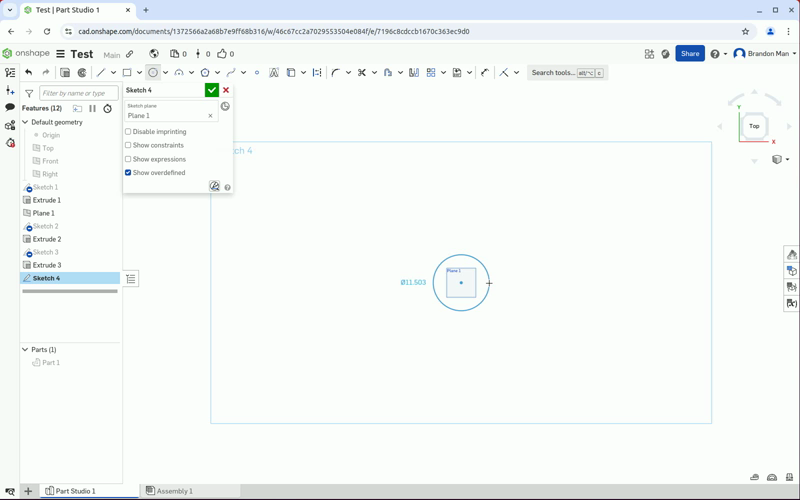
key(esc)
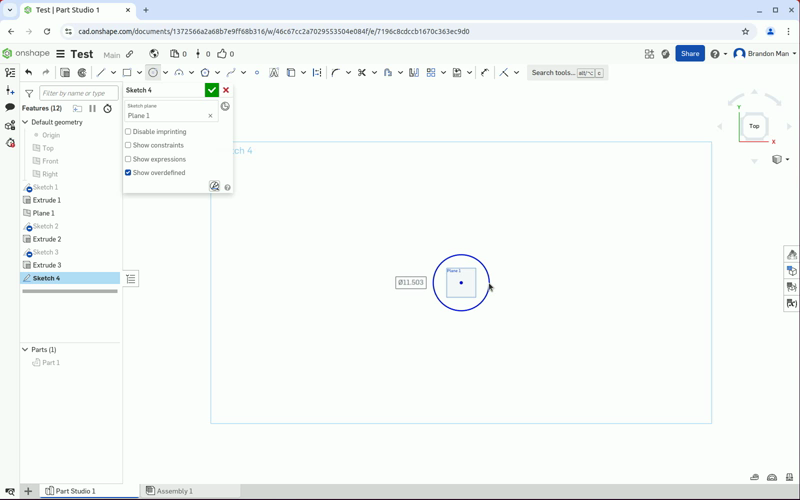
mouse_move(477, 289)
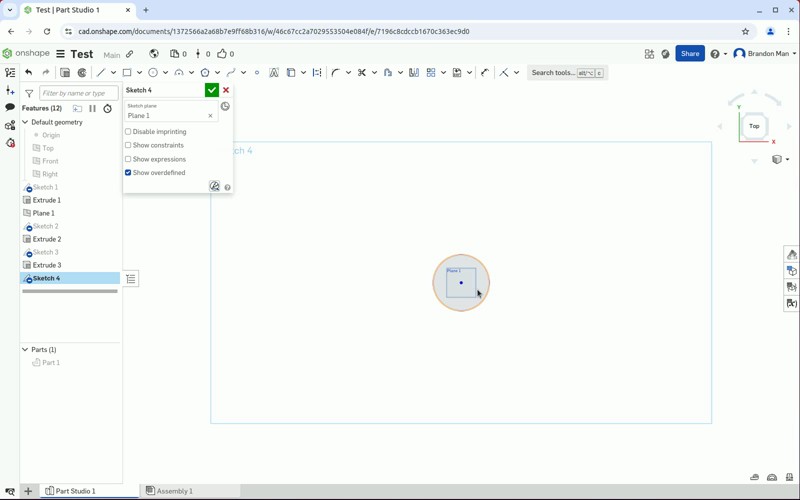
click(477, 289)
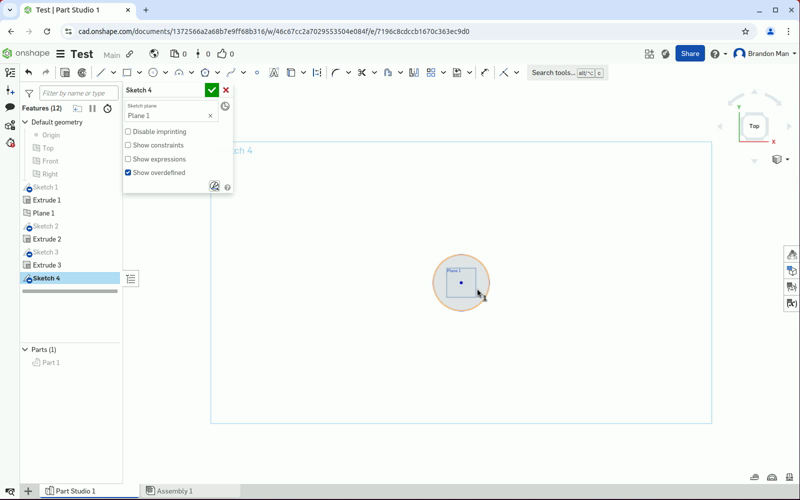
mouse_move(73, 352)
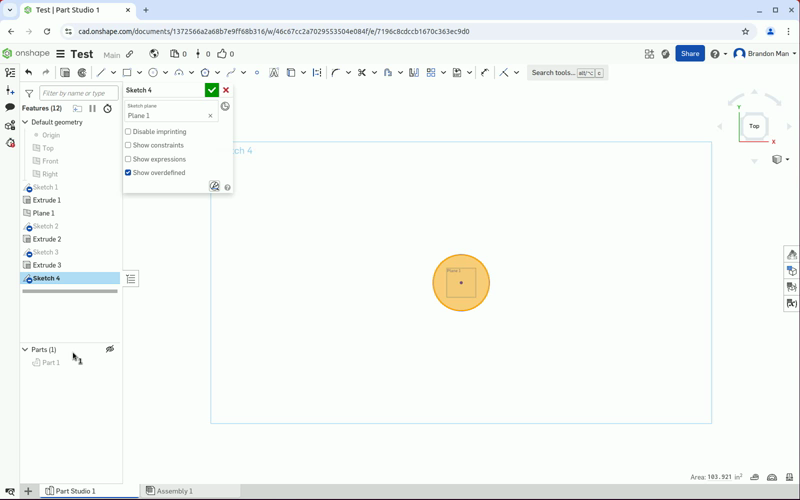
key(shift+y)
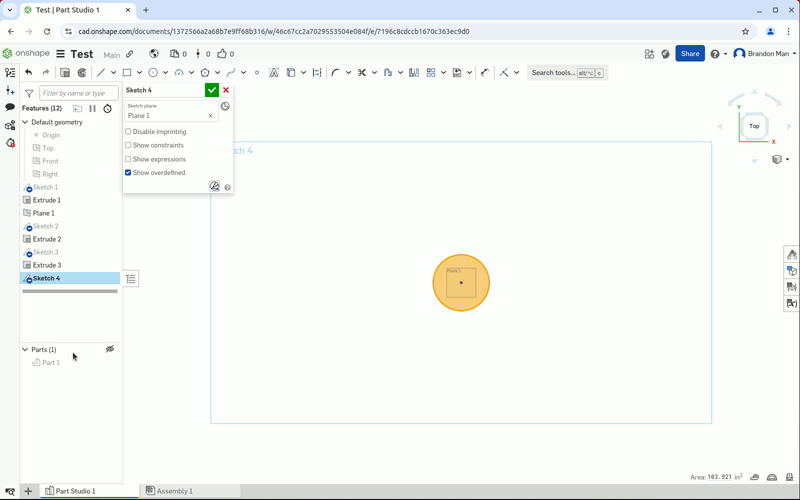
key(shift+e)
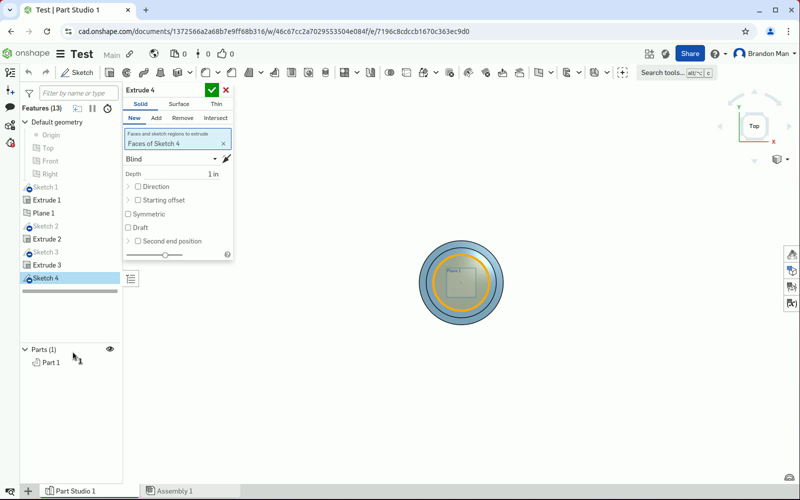
mouse_move(143, 106)
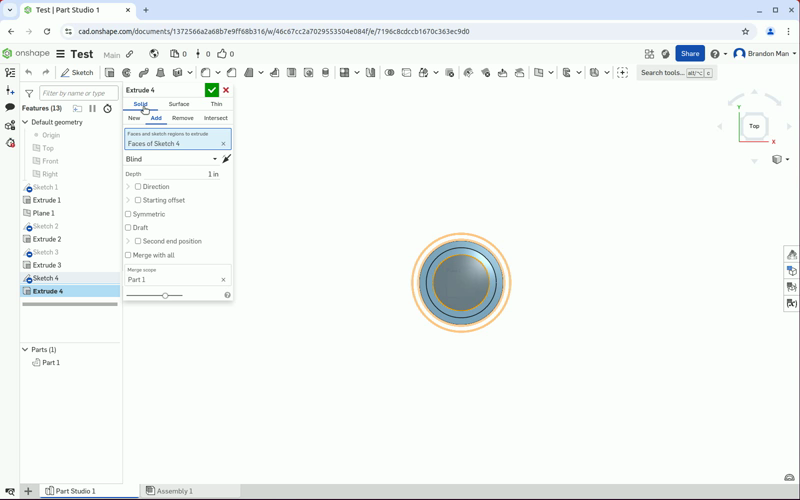
click(143, 106)
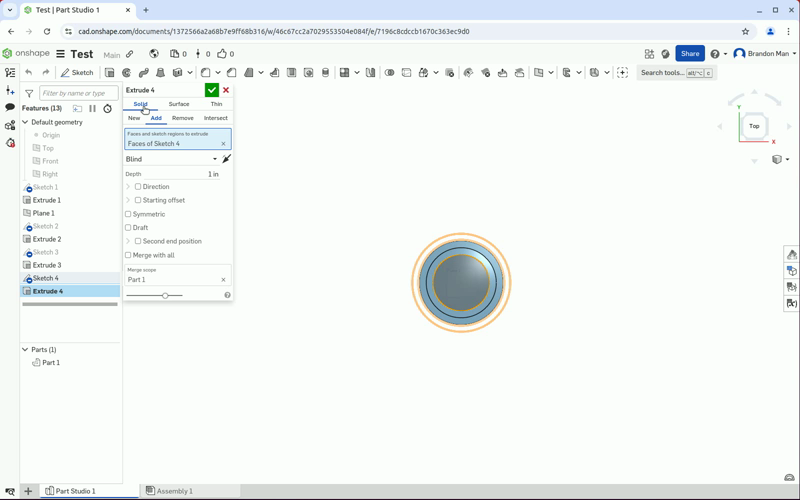
mouse_move(186, 120)
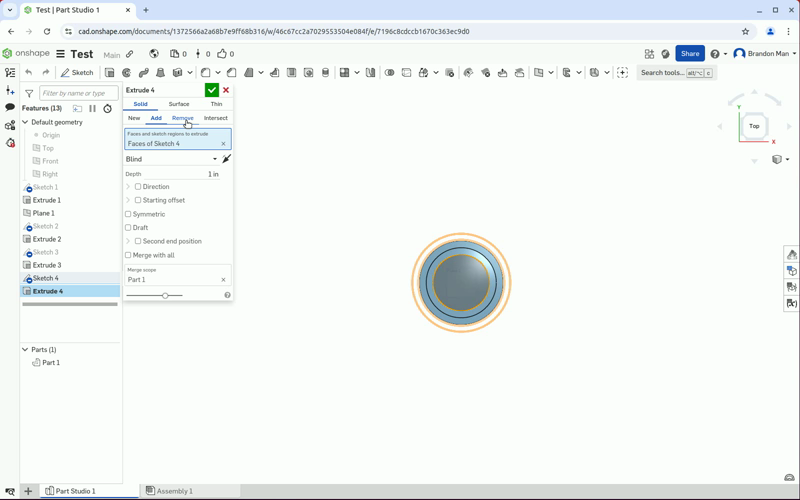
click(186, 120)
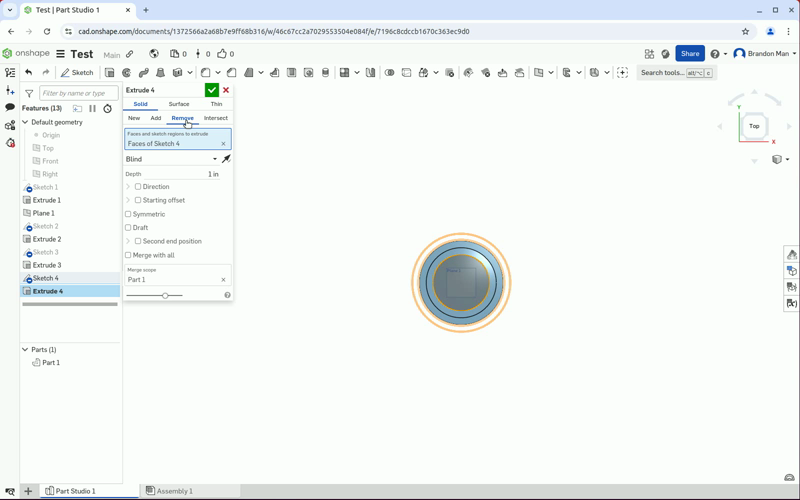
key(tab, 4)
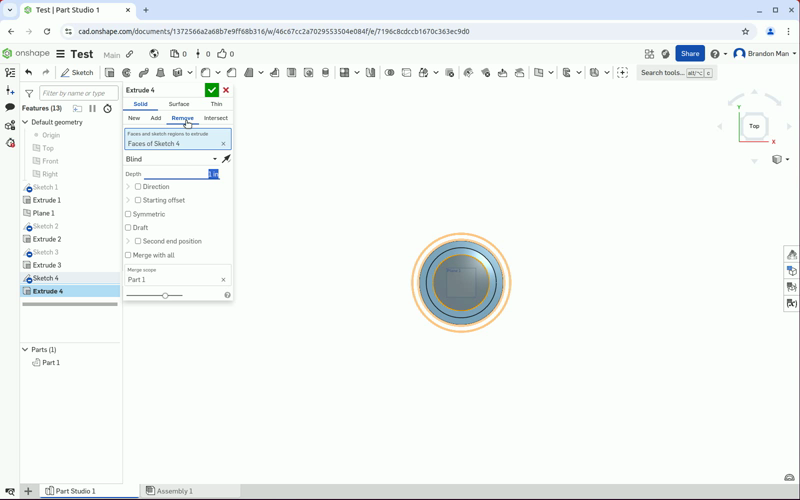
text(16.609)
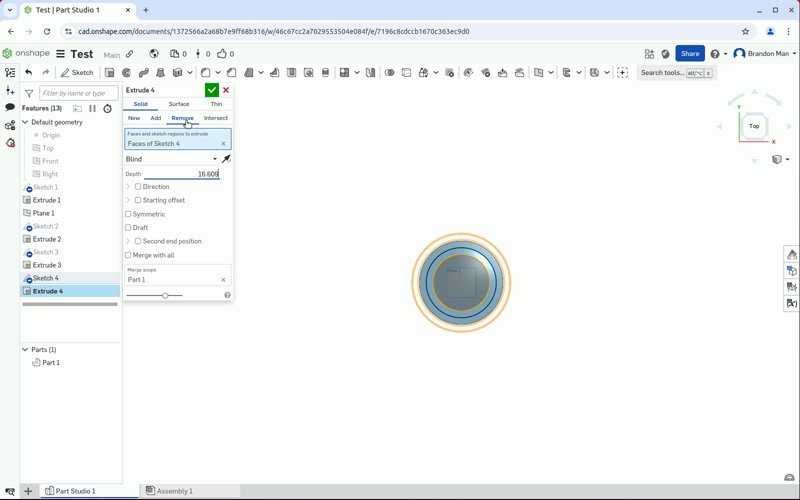
key(tab, 6)
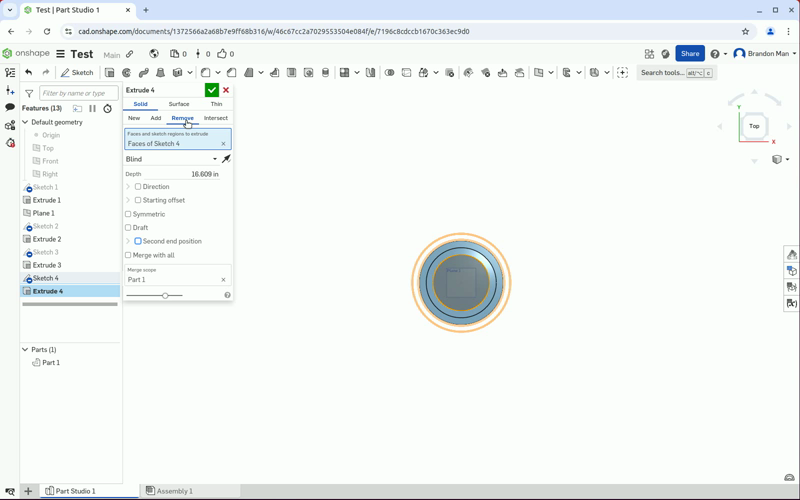
key(space)
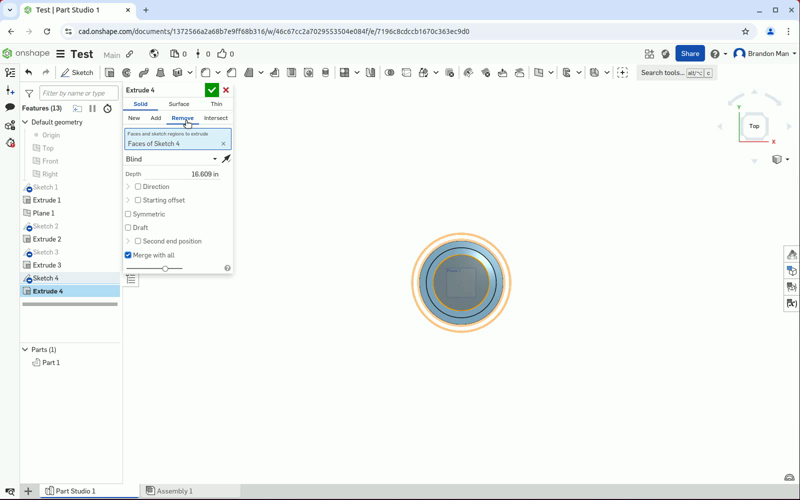
key(enter)
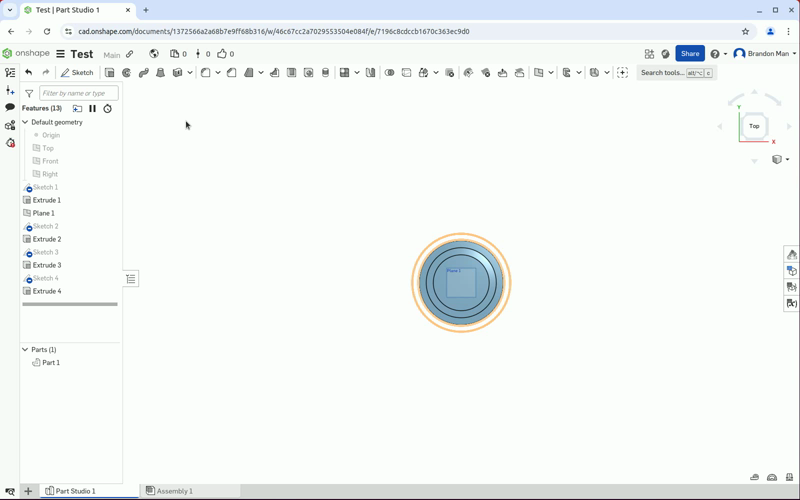
key(shift+h)
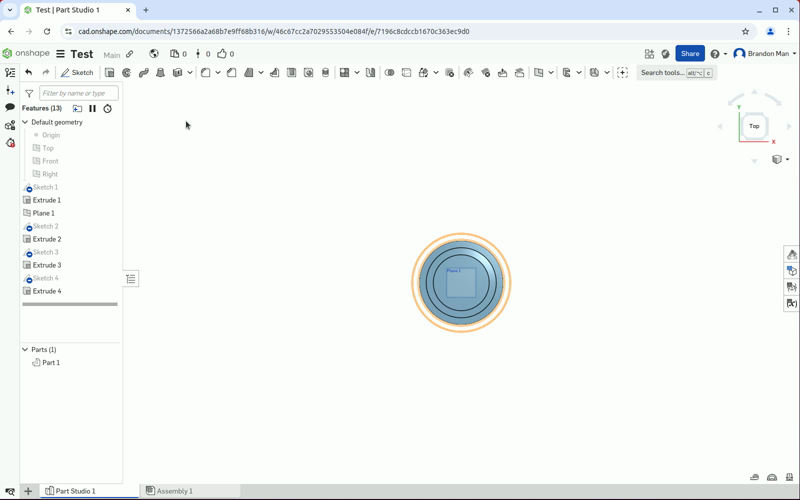
key(shift+h)
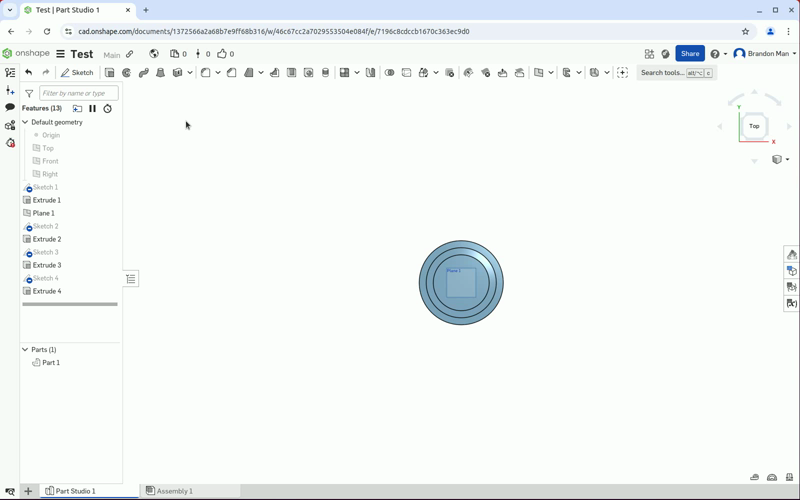
mouse_move(73, 189)
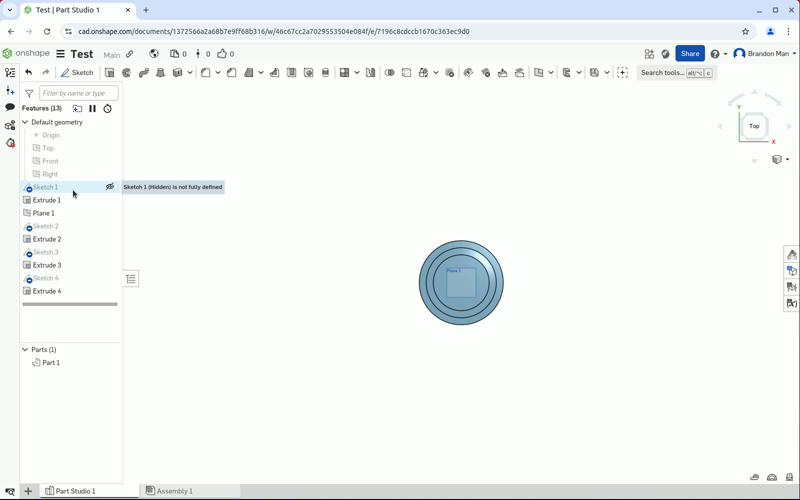
click(73, 189)
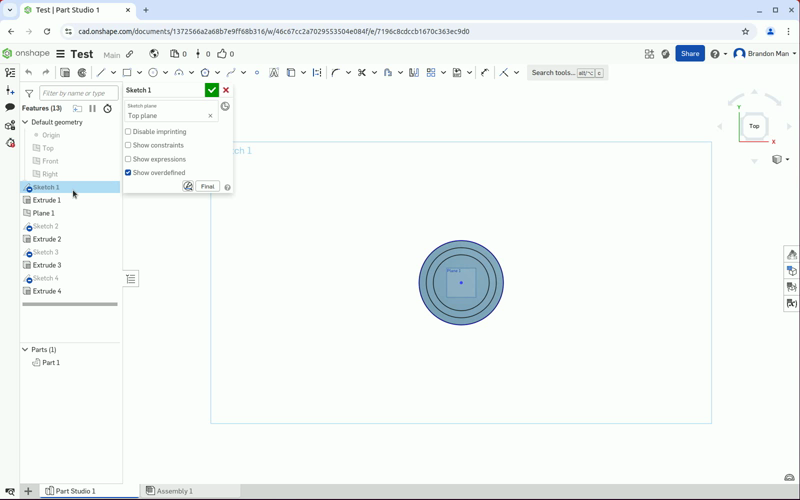
mouse_move(229, 92)
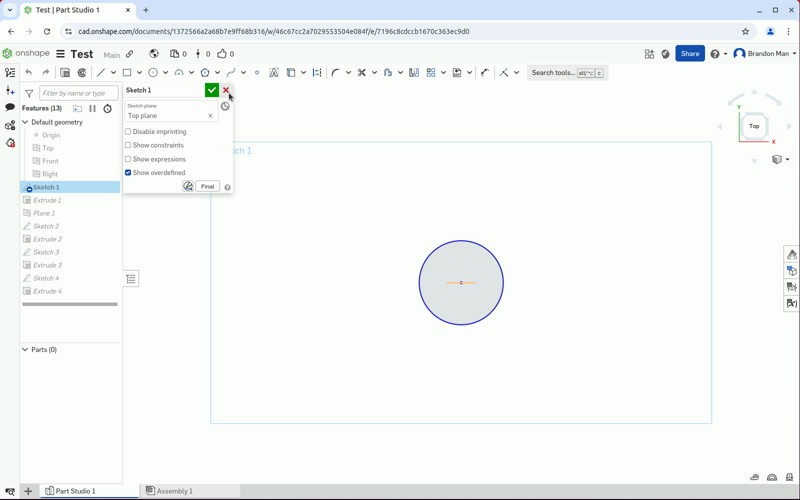
click(229, 92)
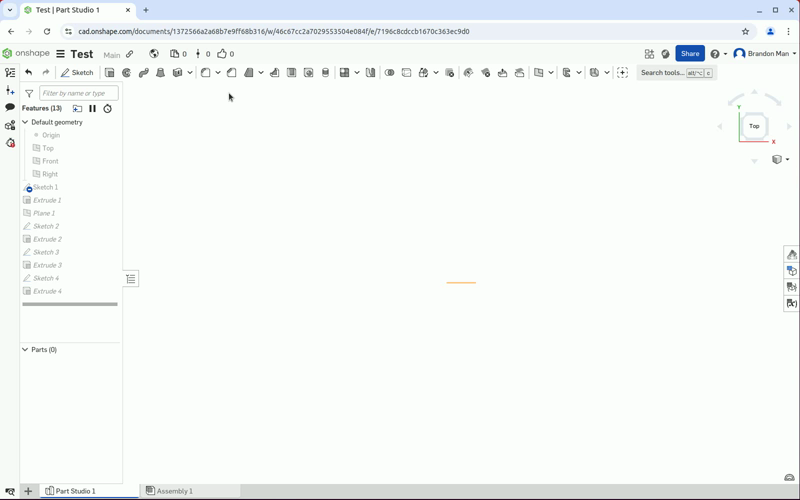
mouse_move(541, 75)
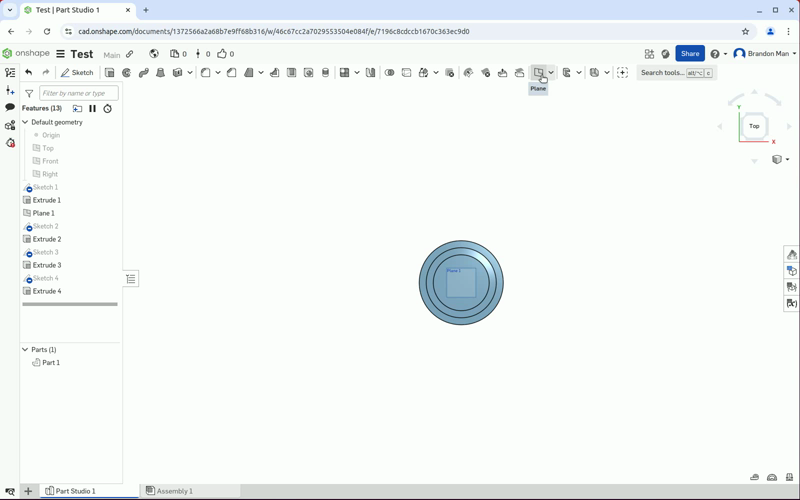
click(541, 75)
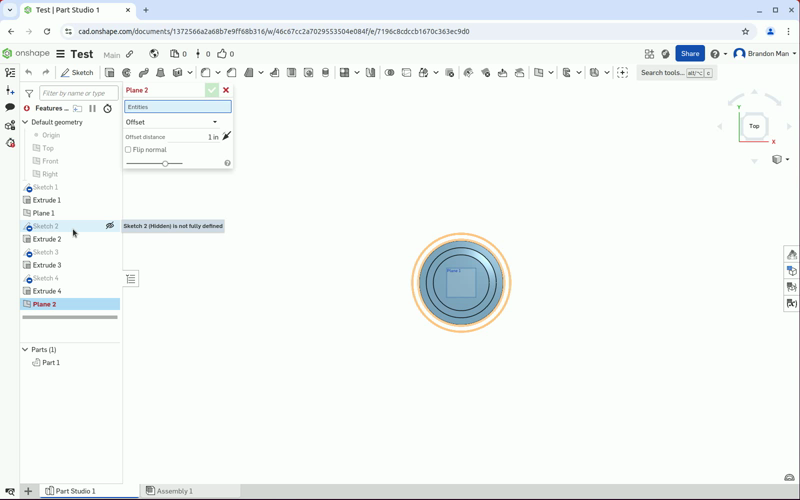
scroll(3)
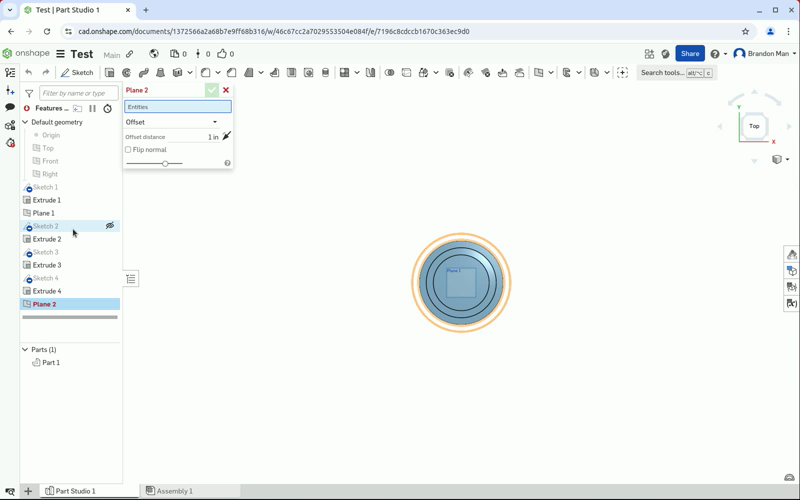
mouse_move(73, 150)
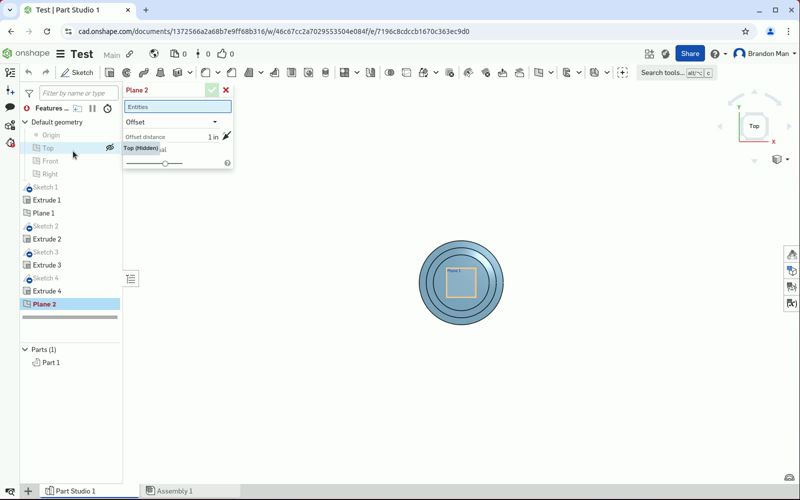
click(73, 150)
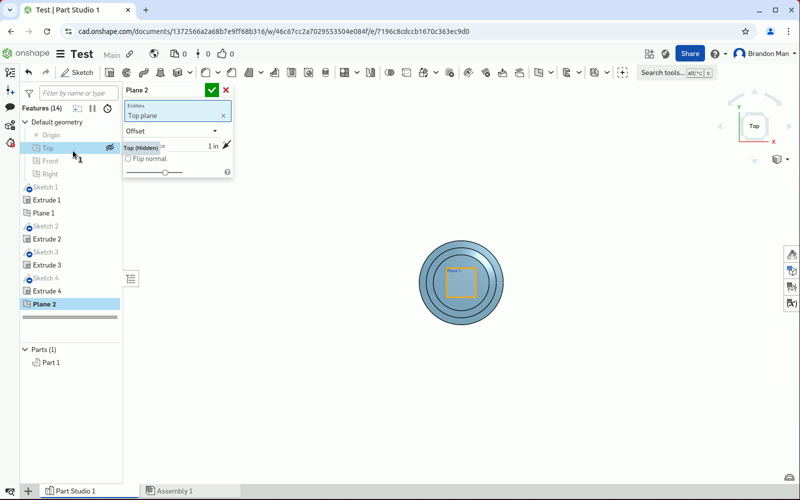
key(tab, 2)
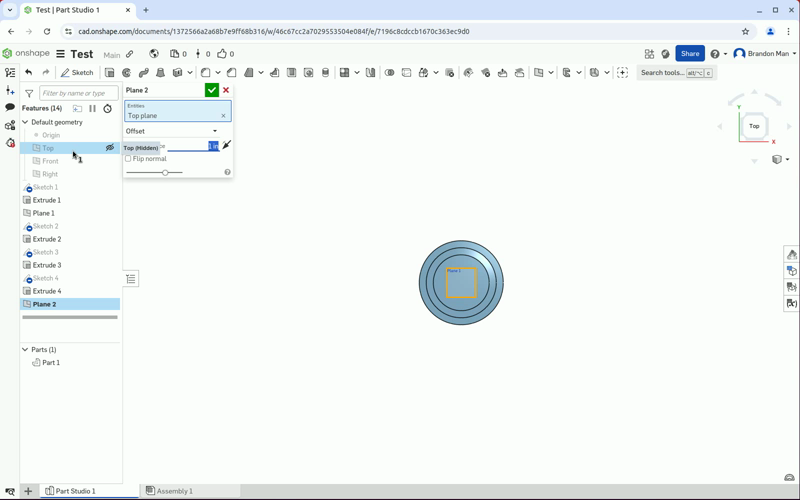
text(6.501)
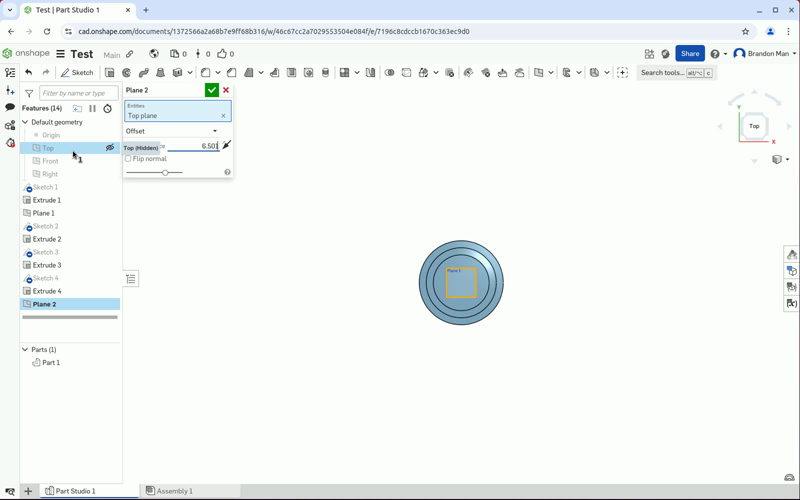
key(enter, 2)
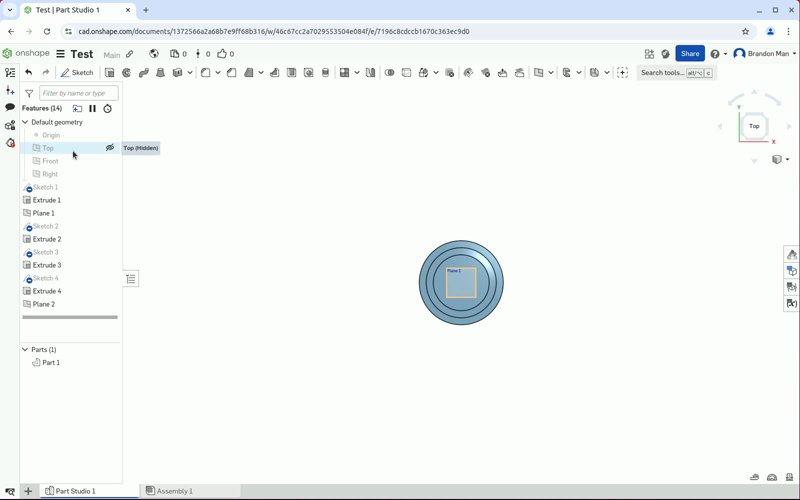
key(shift+s)
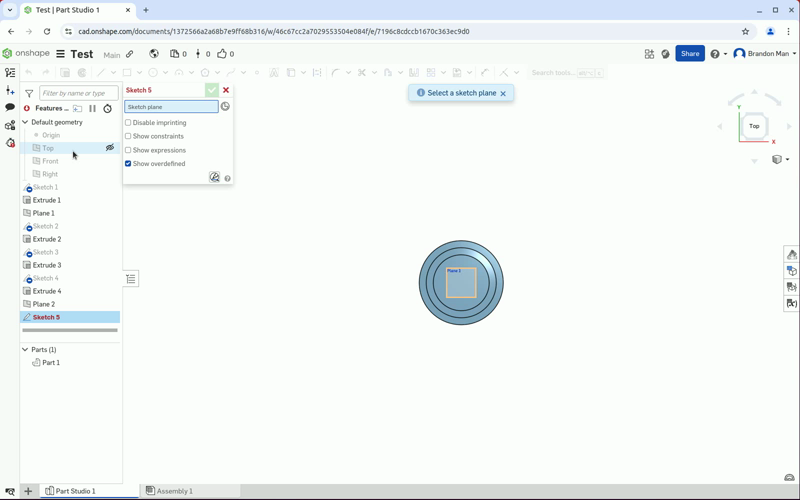
mouse_move(73, 306)
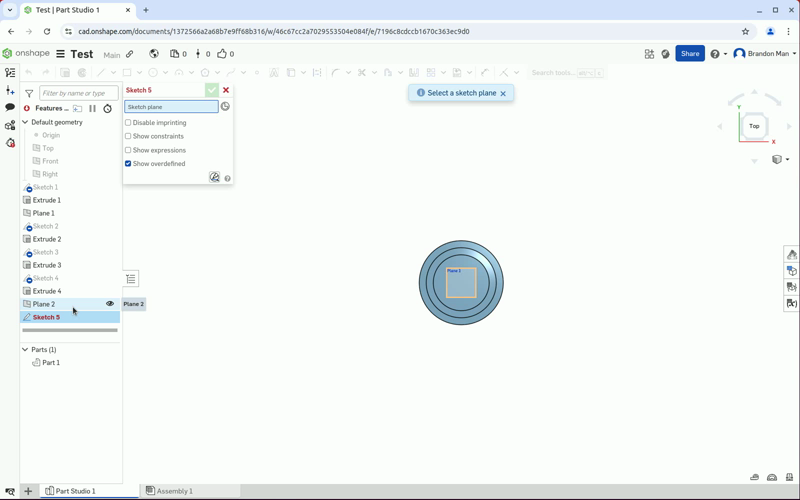
click(73, 306)
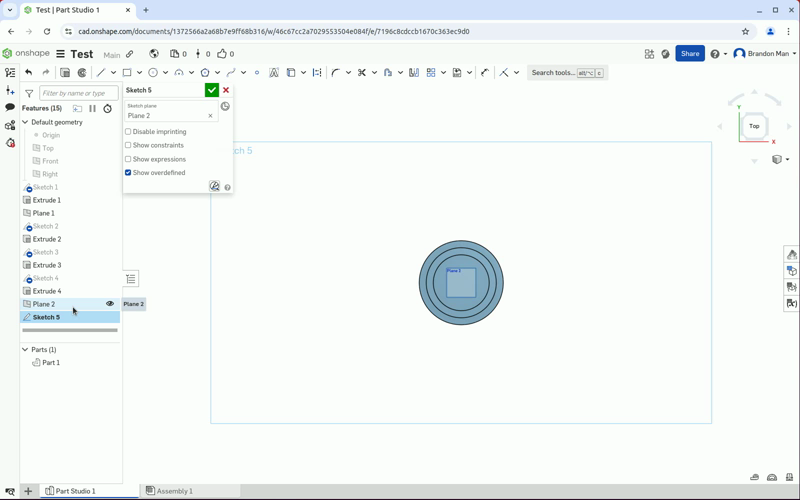
mouse_move(73, 352)
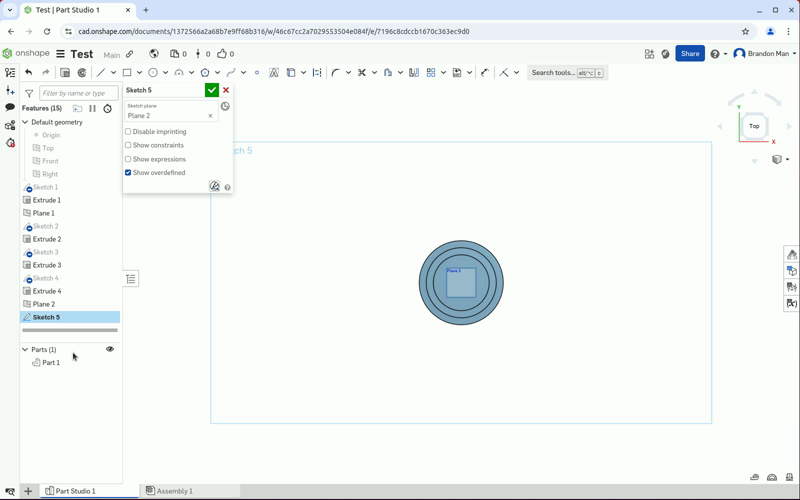
key(y)
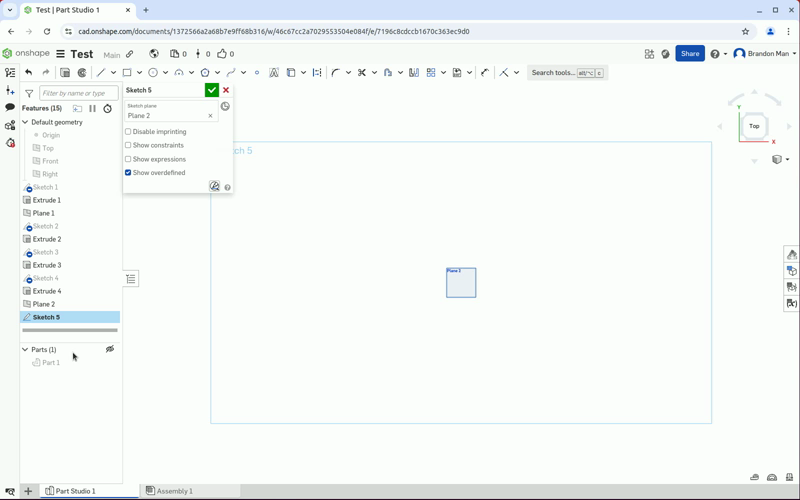
key(c)
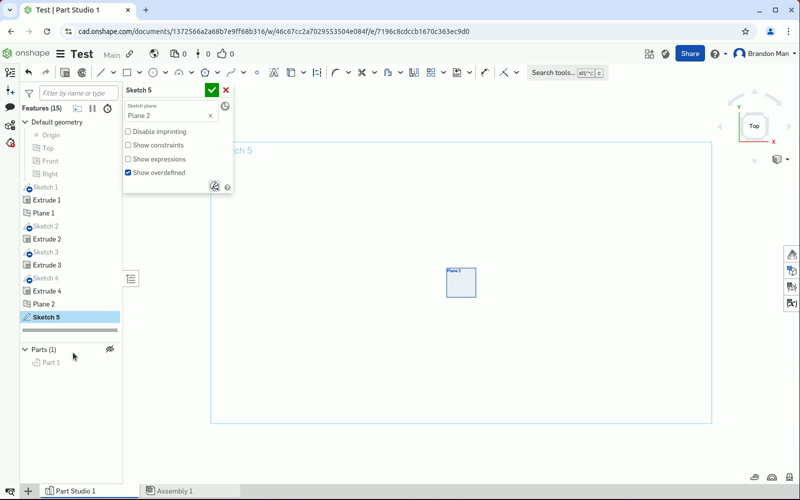
key_down(shift)
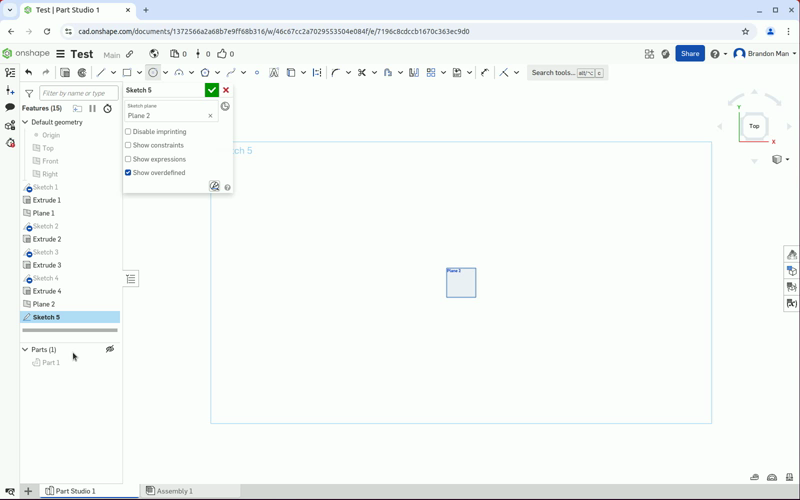
mouse_move(461, 282)
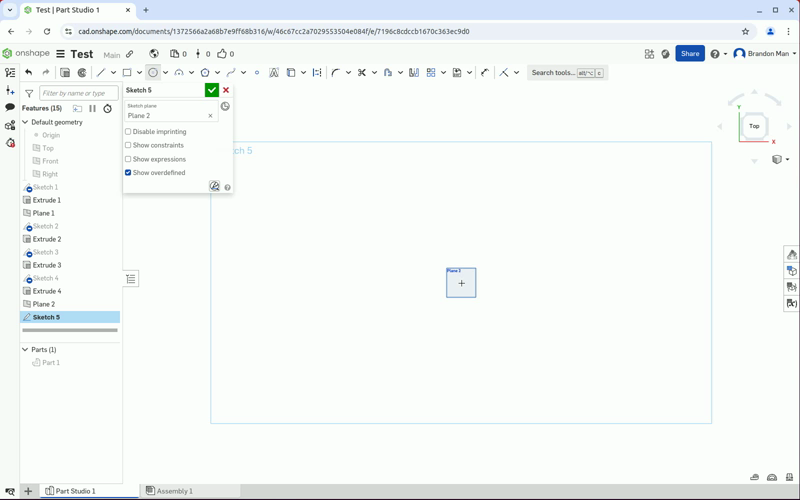
click(461, 282)
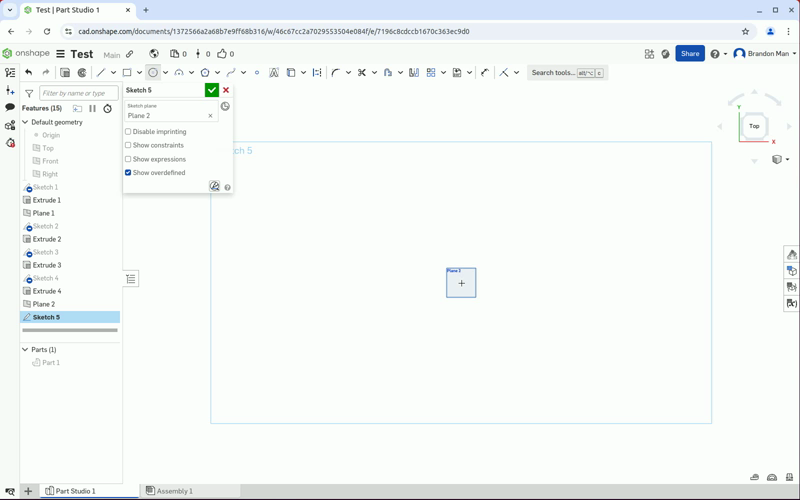
key_up(shift)
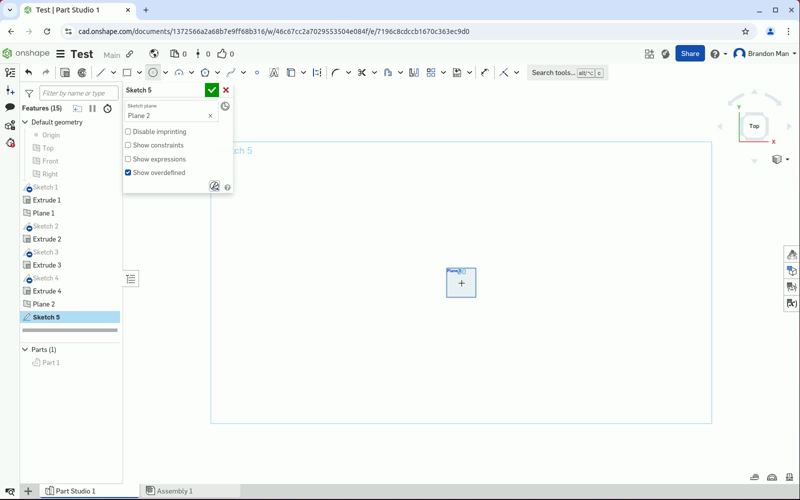
mouse_move(477, 282)
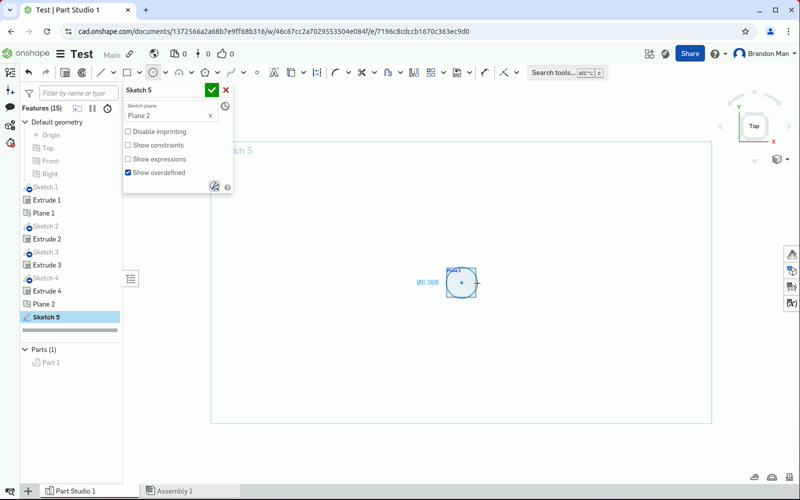
click(477, 282)
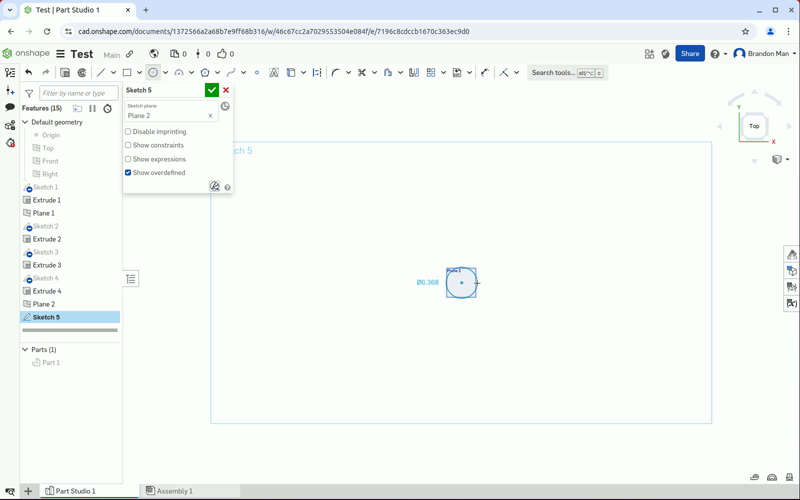
key(esc)
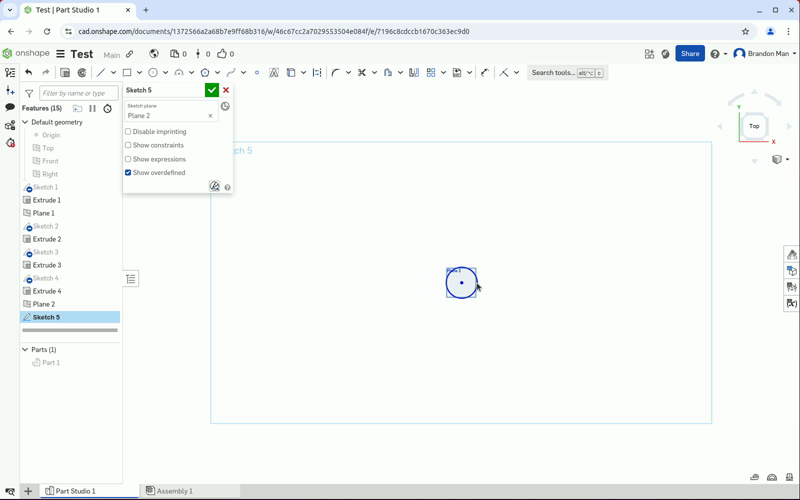
mouse_move(468, 295)
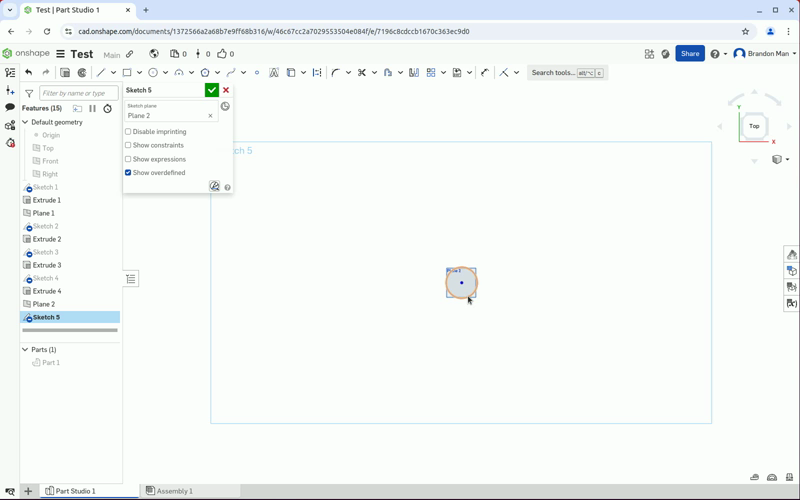
scroll(6)
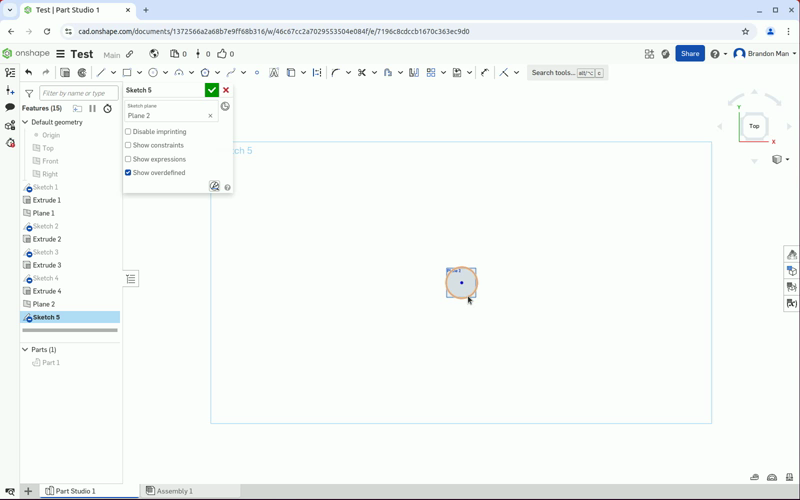
scroll(6)
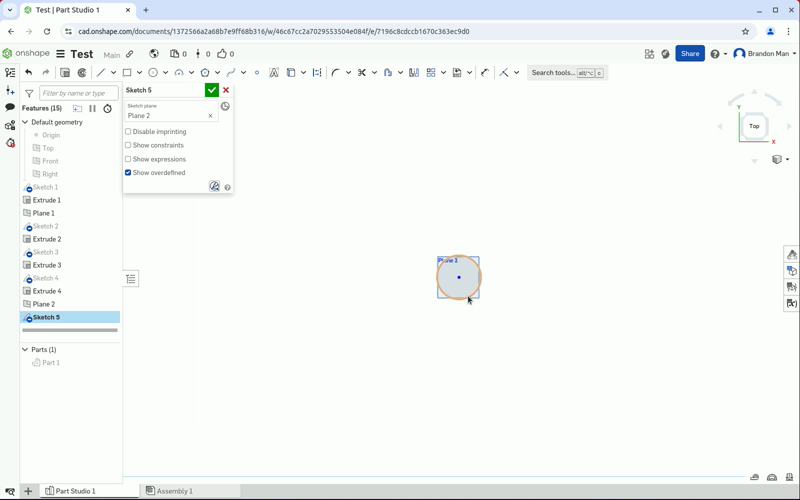
scroll(6)
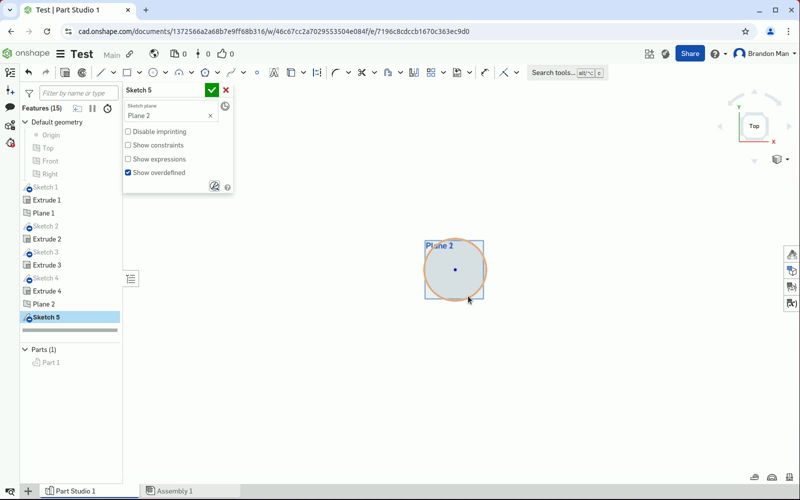
scroll(6)
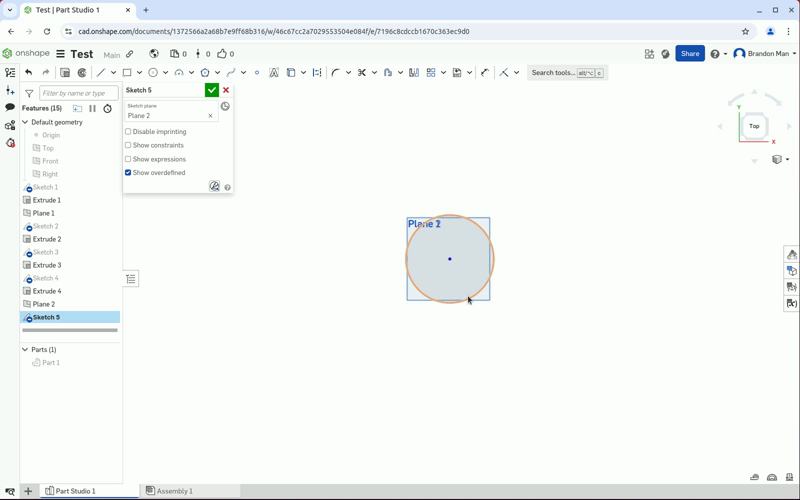
scroll(6)
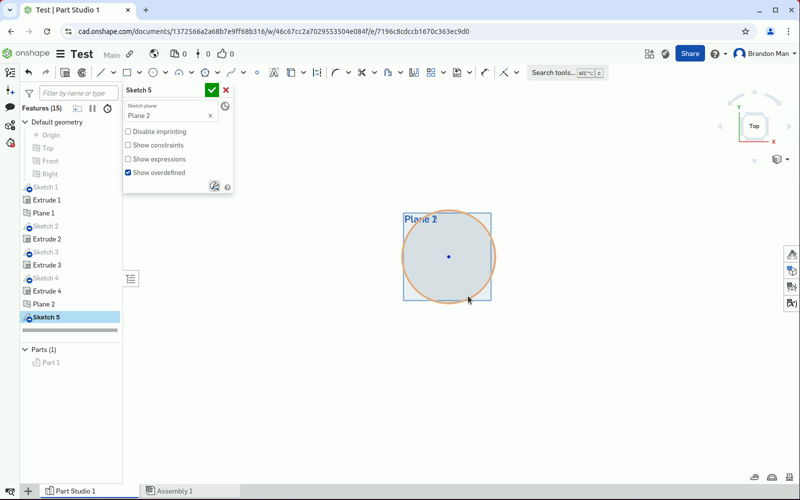
scroll(6)
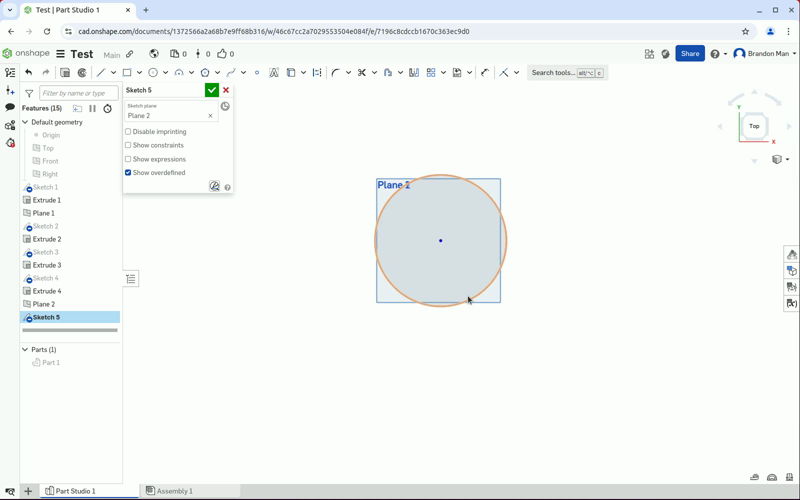
scroll(6)
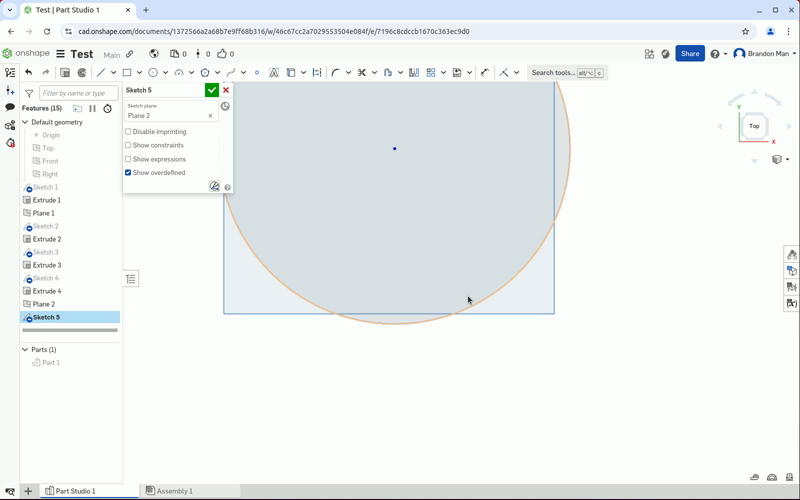
click(468, 295)
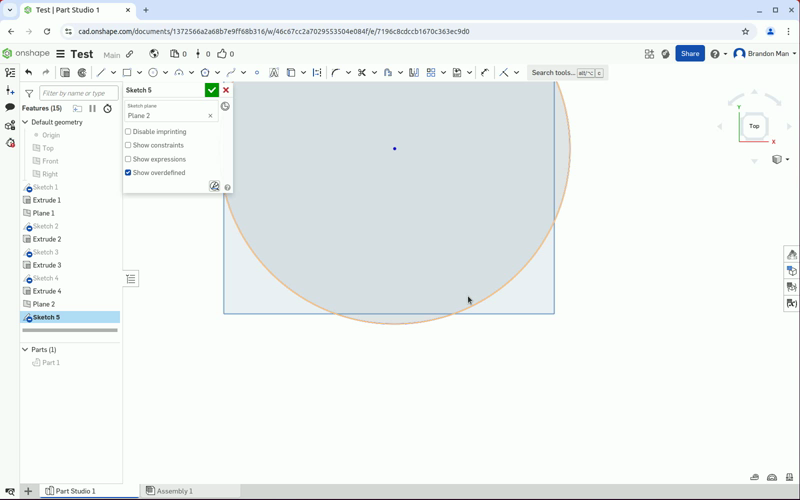
scroll(-6)
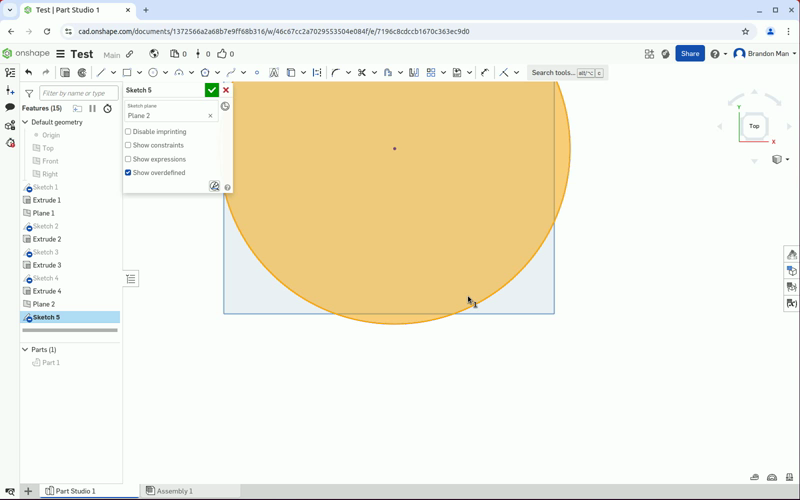
scroll(-6)
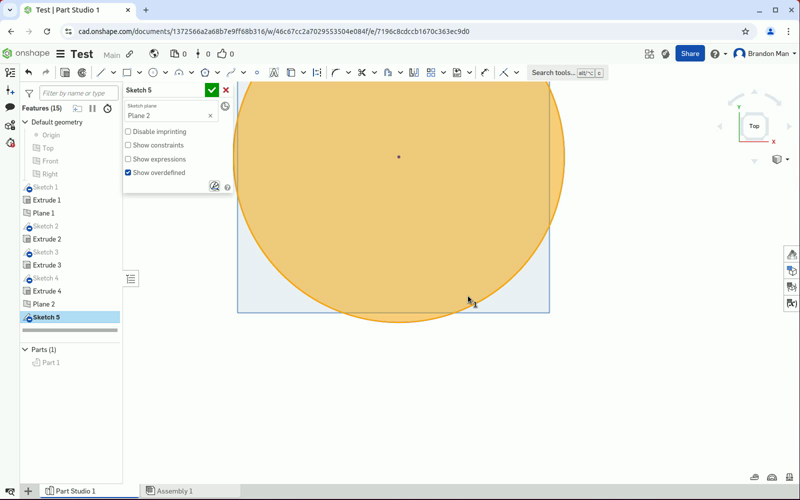
scroll(-6)
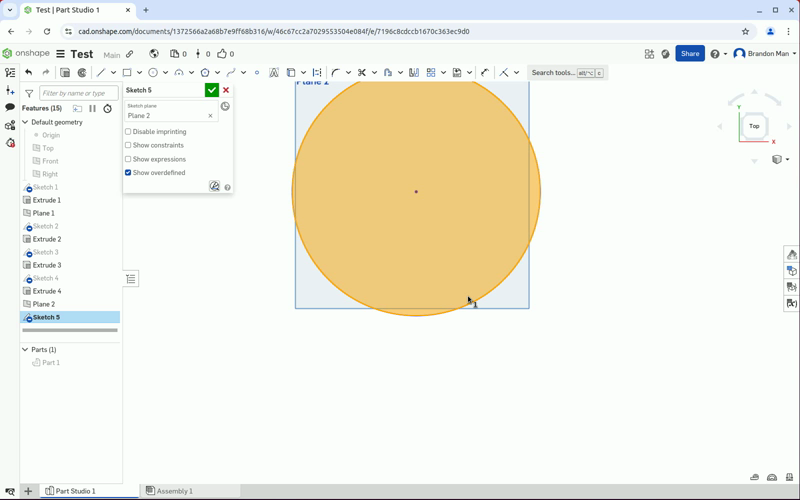
scroll(-6)
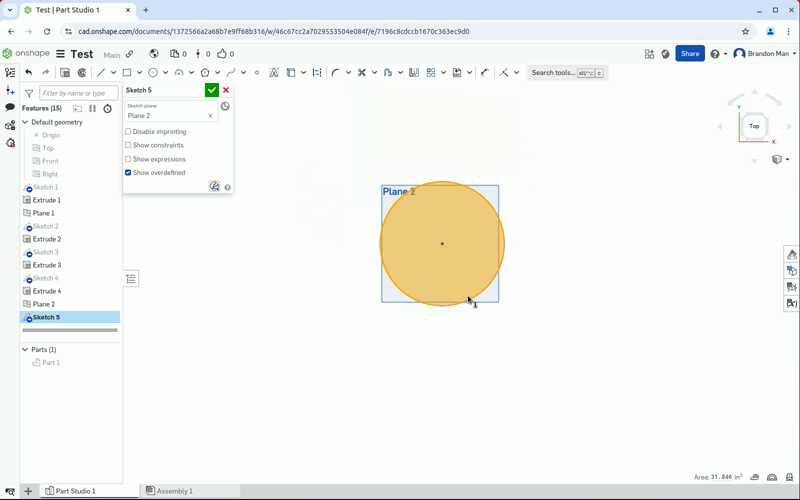
scroll(-6)
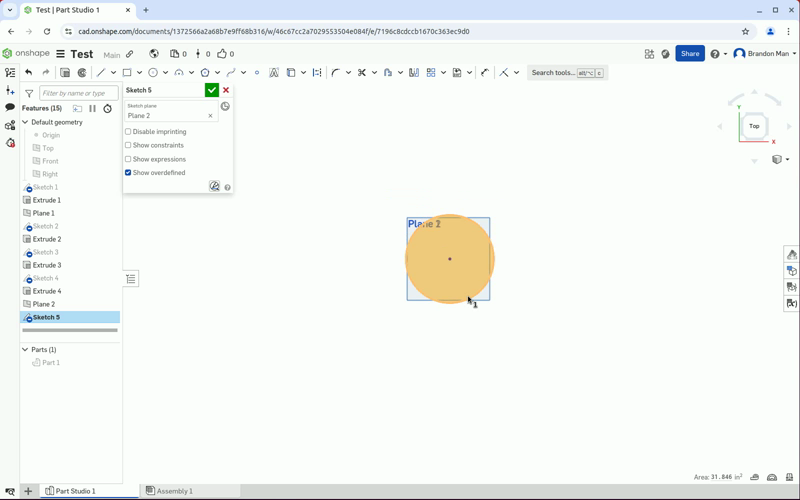
scroll(-6)
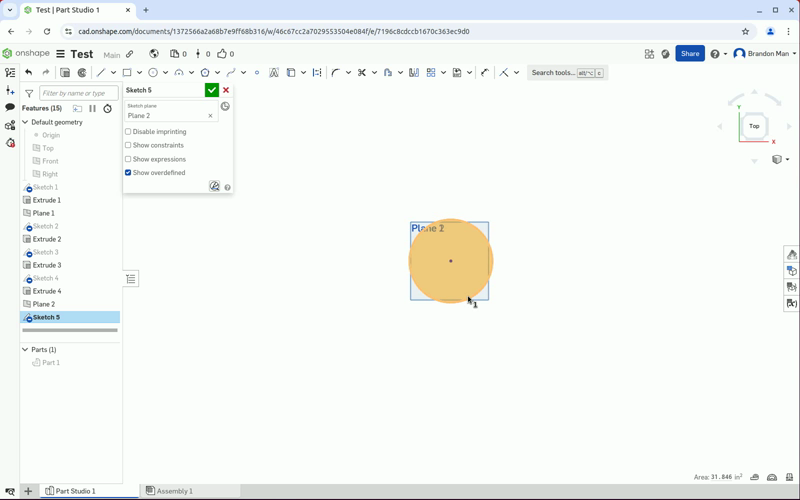
scroll(-6)
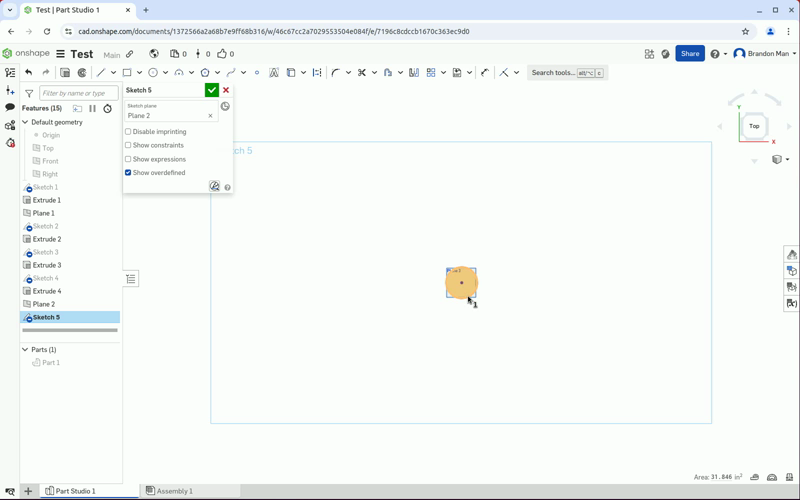
mouse_move(73, 352)
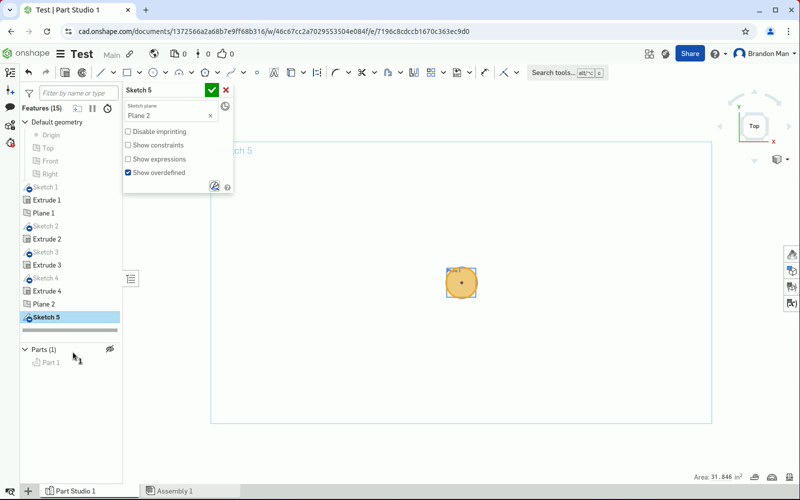
key(shift+y)
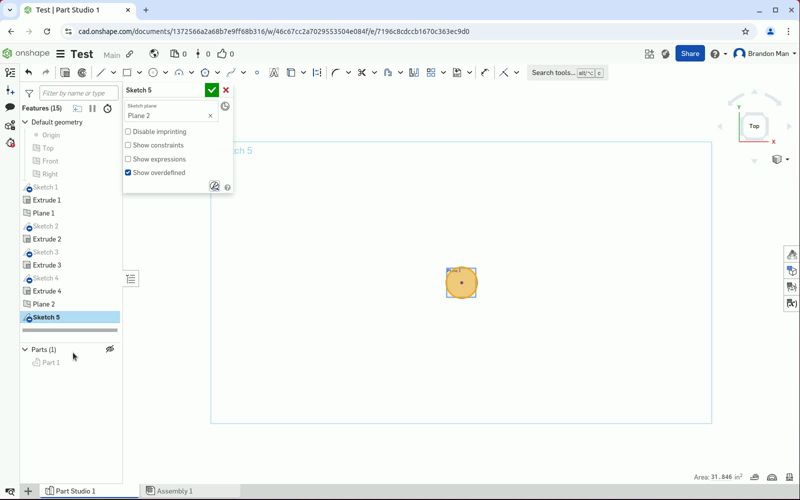
key(shift+e)
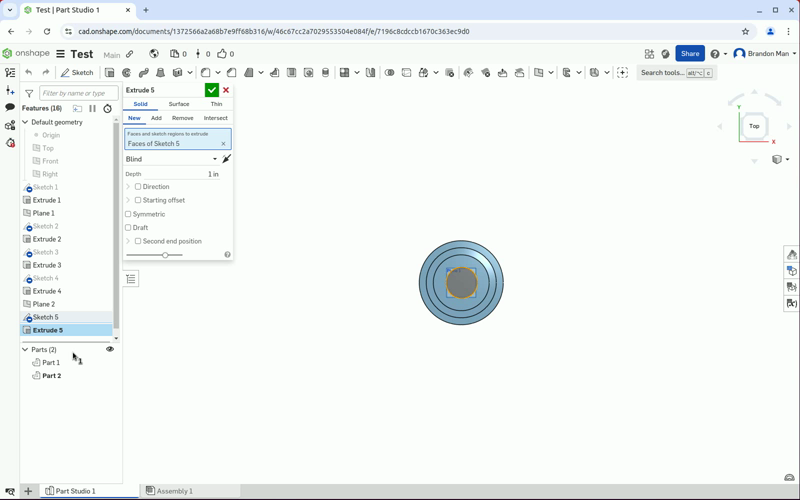
mouse_move(143, 106)
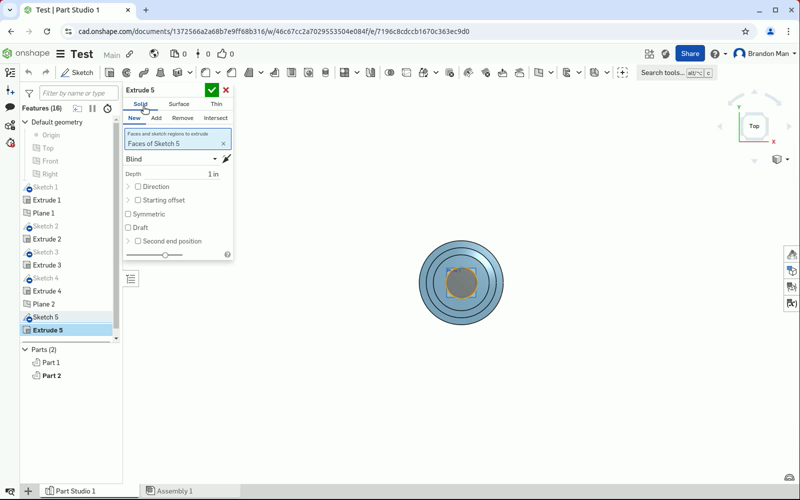
click(143, 106)
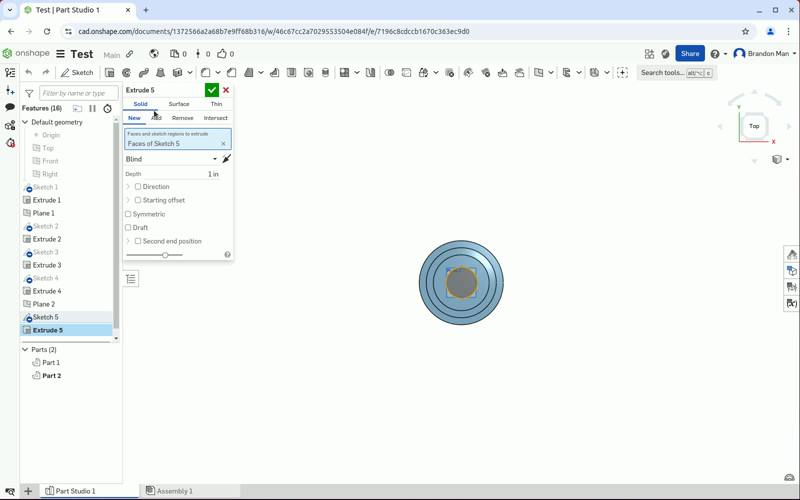
mouse_move(186, 120)
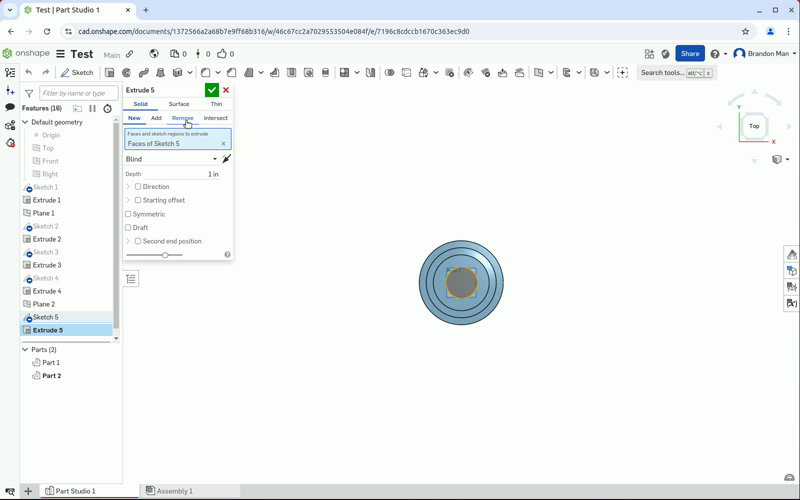
click(186, 120)
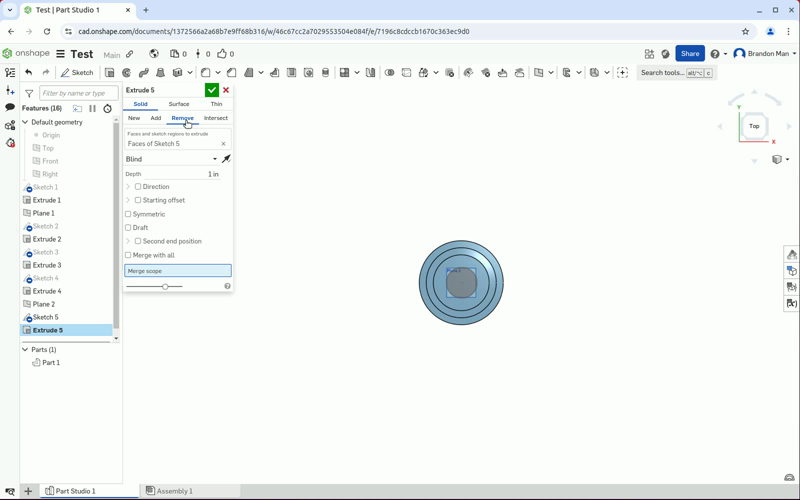
key(tab, 4)
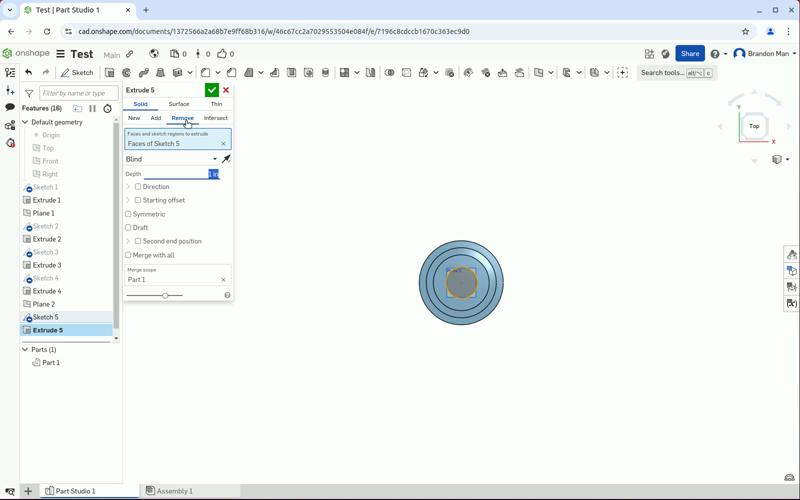
text(23.108)
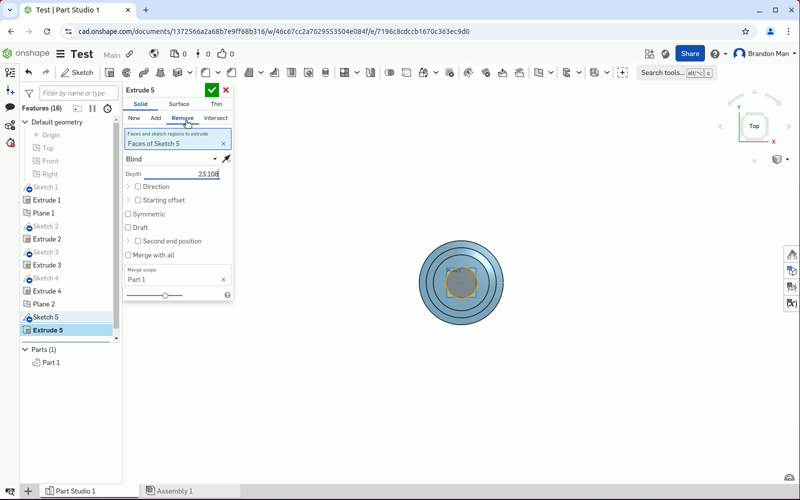
key(tab, 6)
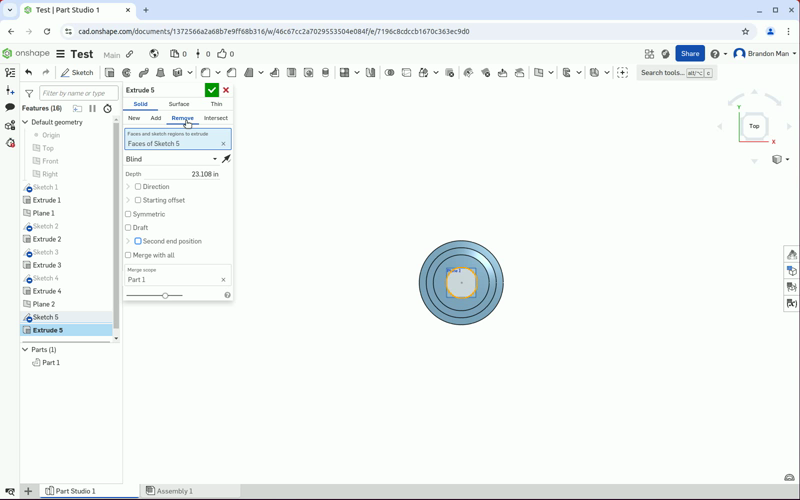
key(space)
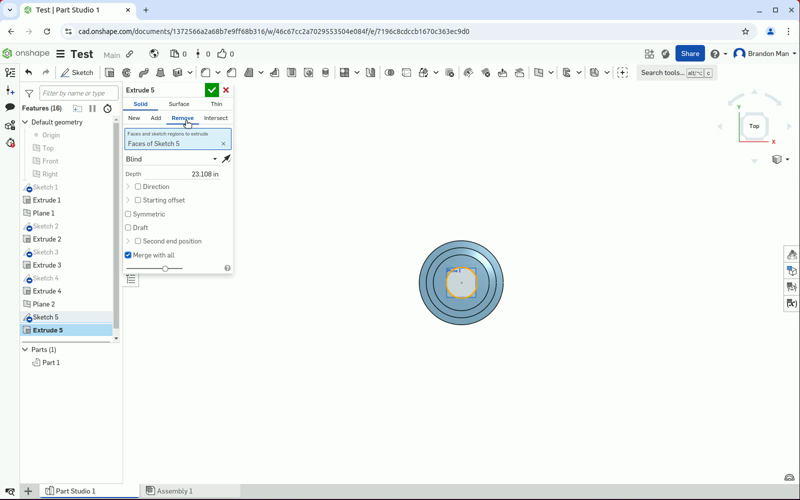
key(enter)
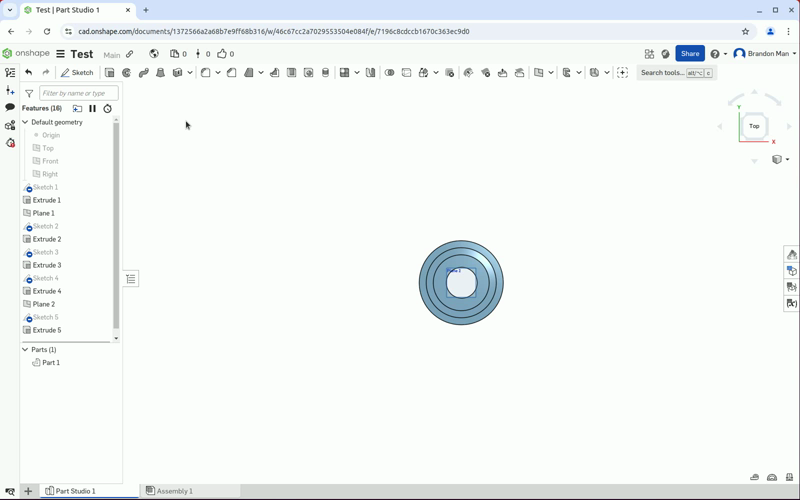
key(shift+h)
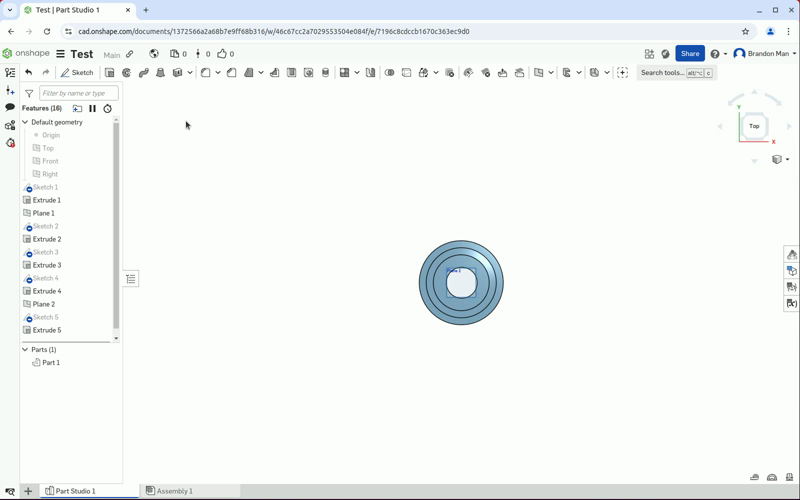
key(shift+h)
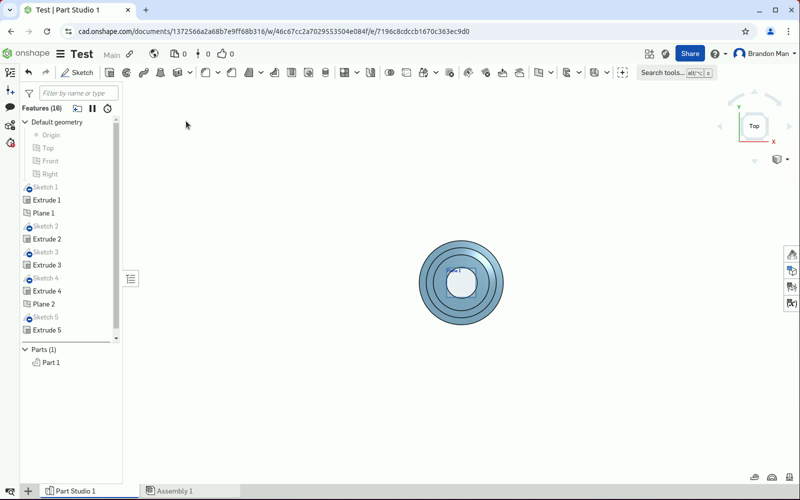
key(shift+7)
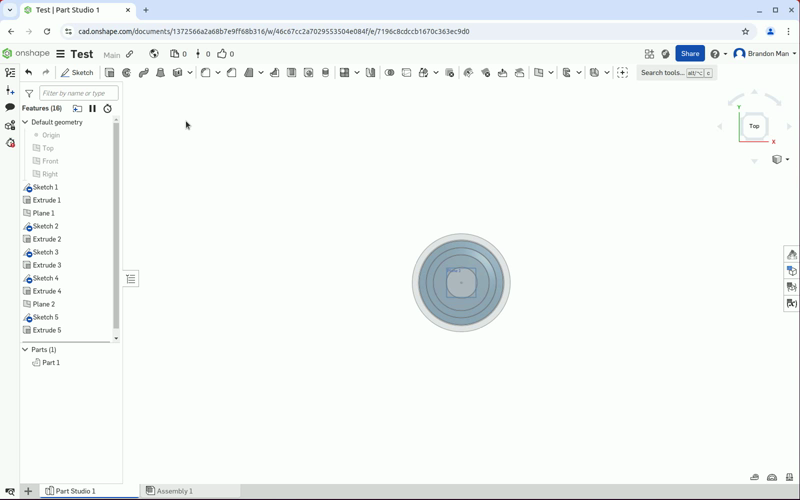
key(up, 3)
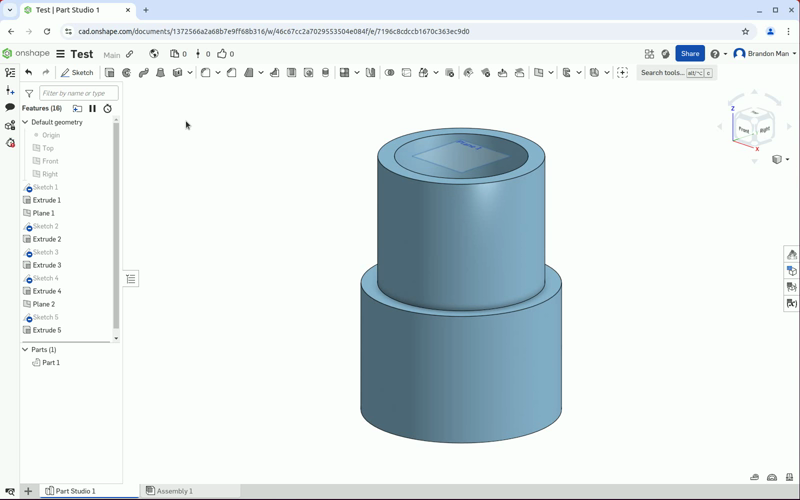
key(left, 3)
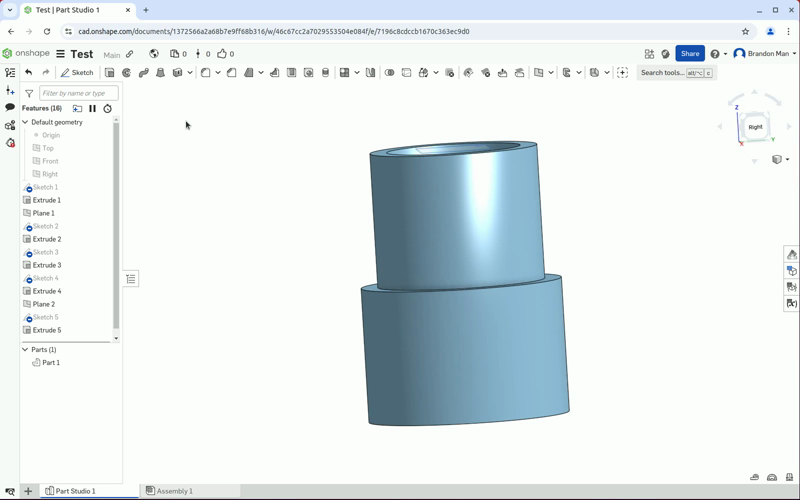
key(right, 3)
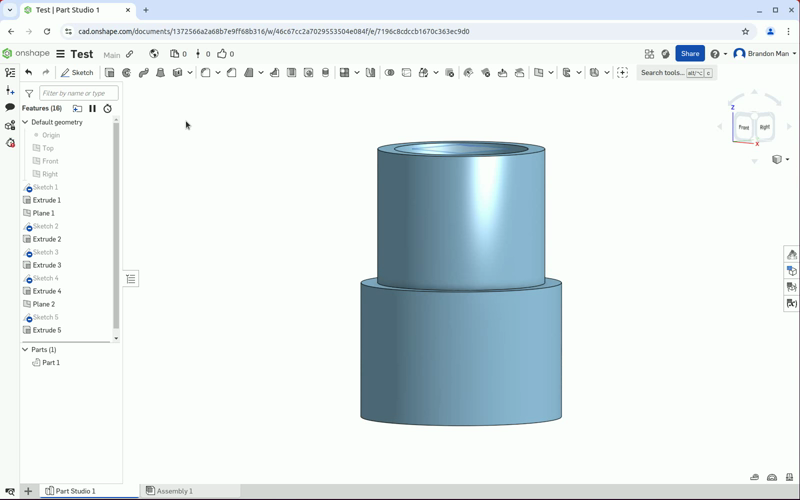
key(down, 3)
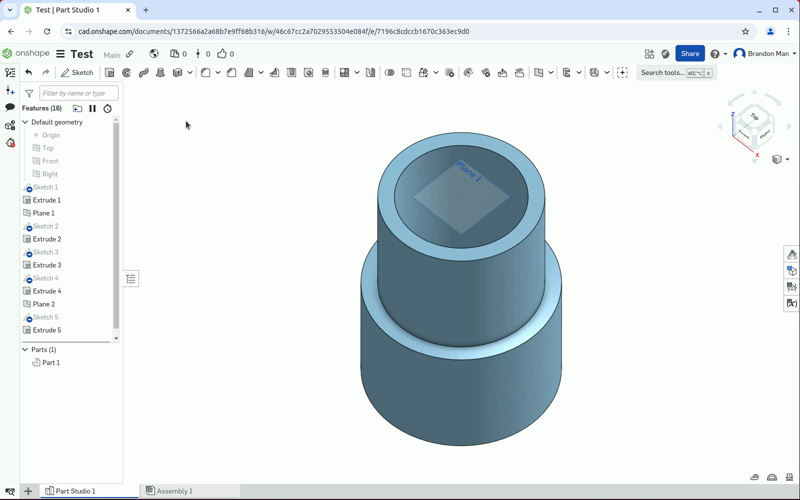
mouse_move(69, 189)
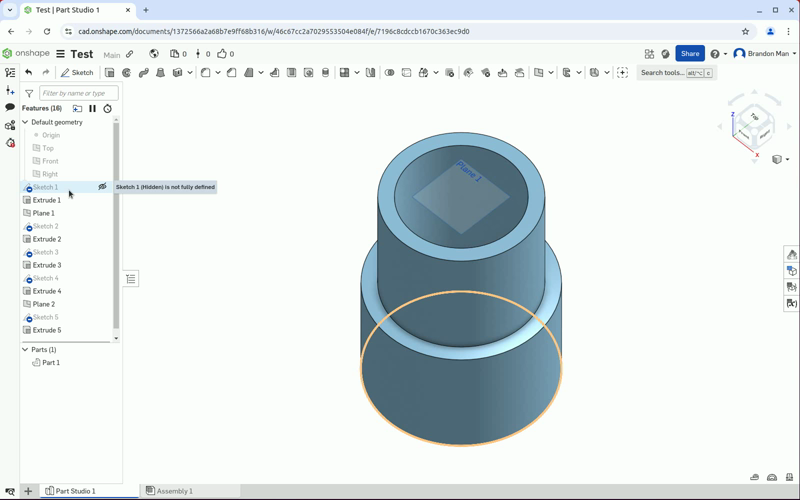
click(69, 189)